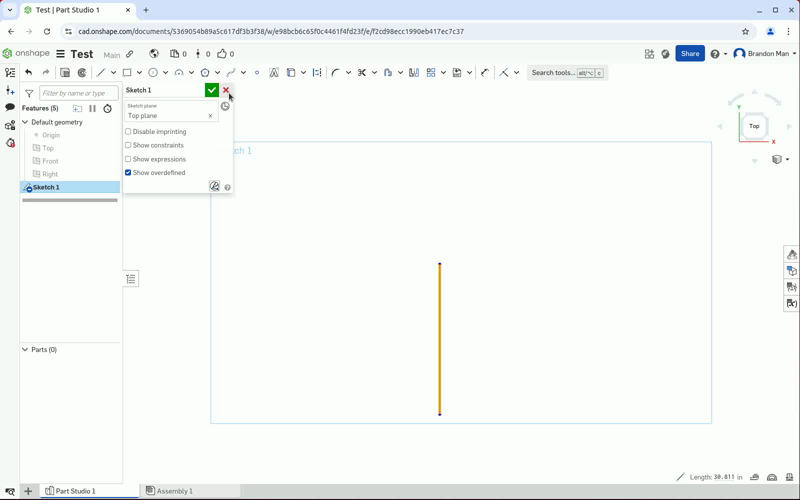
key(shift+h)
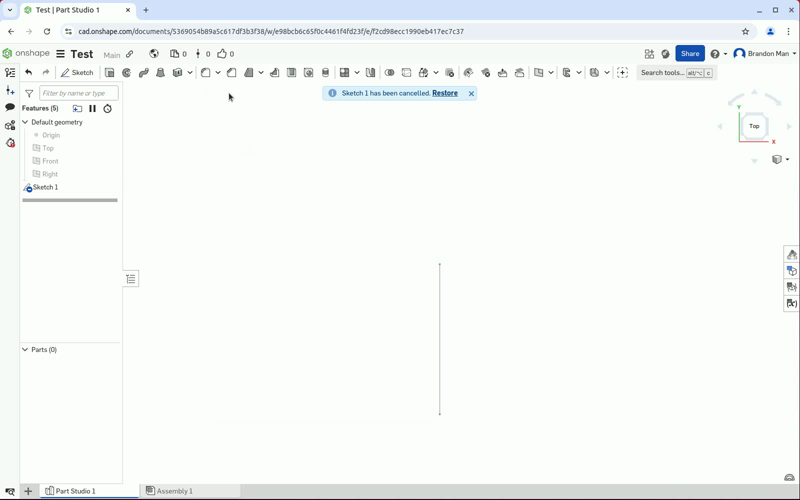
key(shift+s)
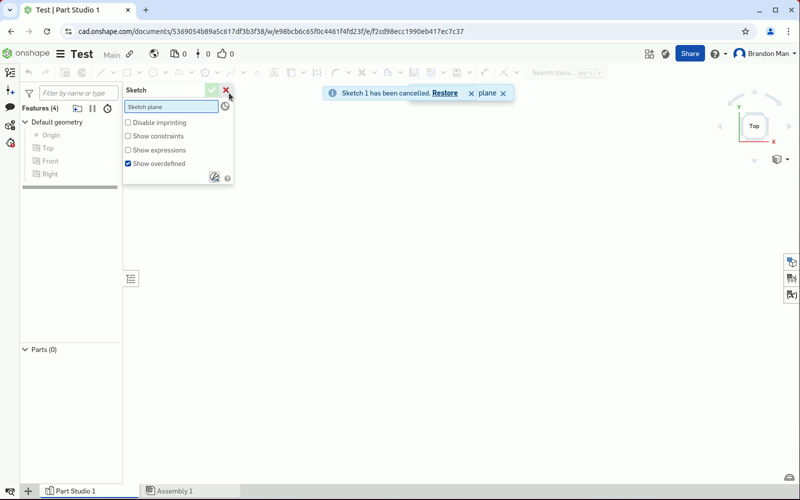
mouse_move(73, 150)
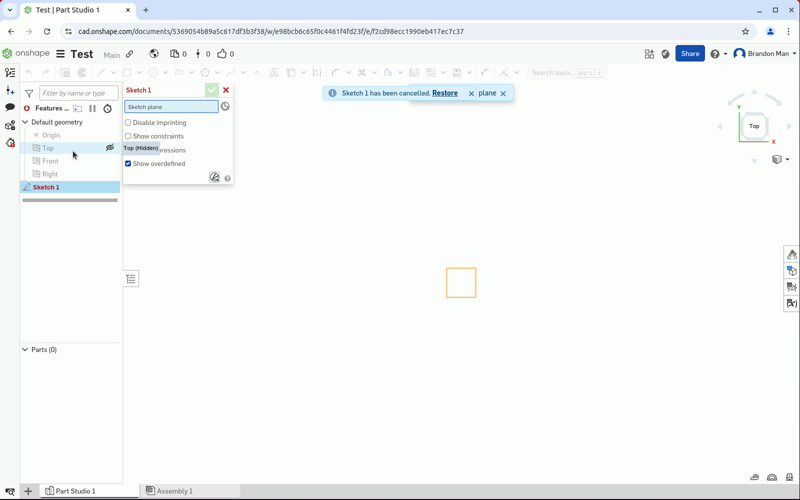
click(73, 150)
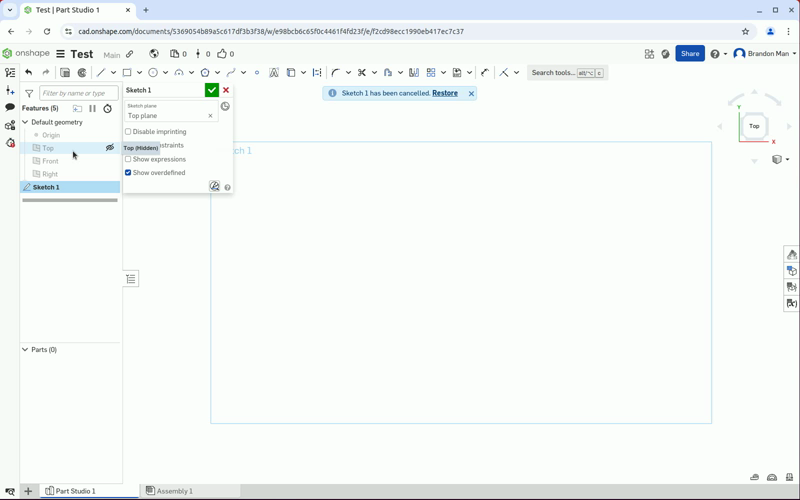
mouse_move(73, 352)
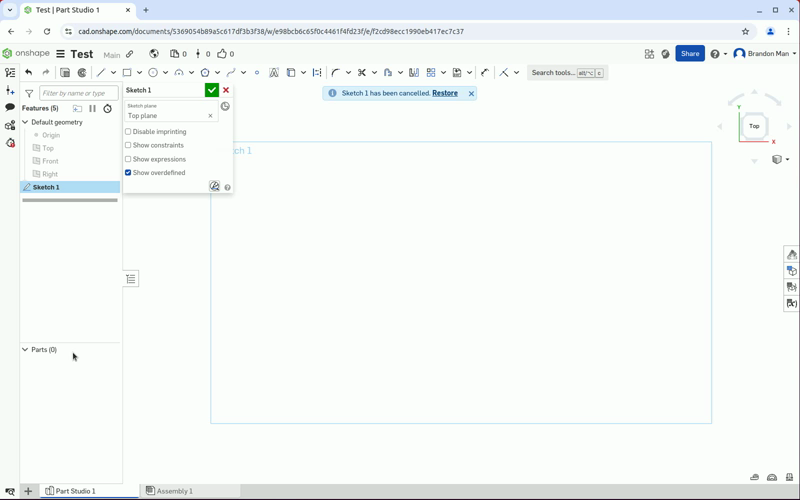
key(y)
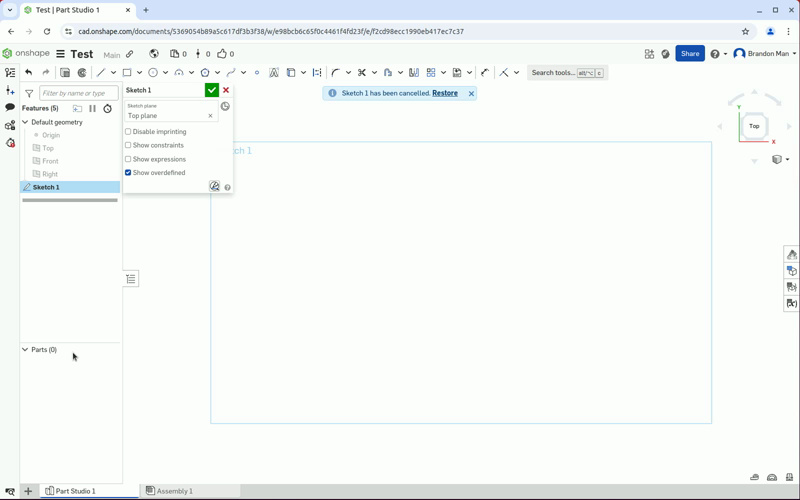
key(c)
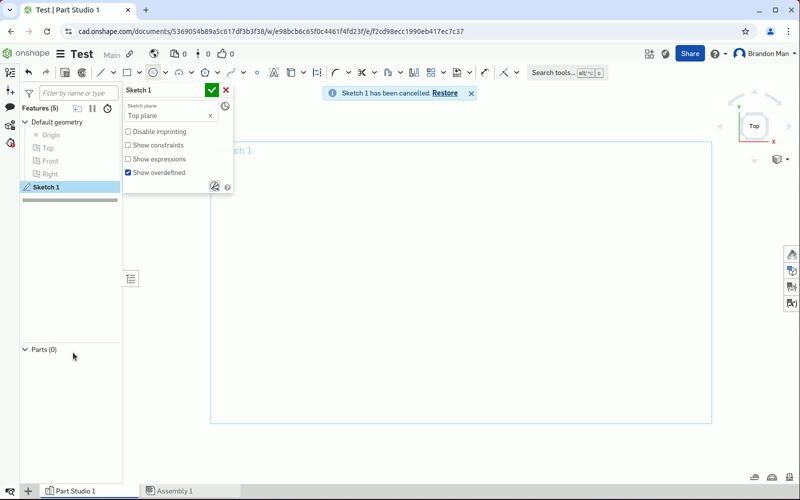
key_down(shift)
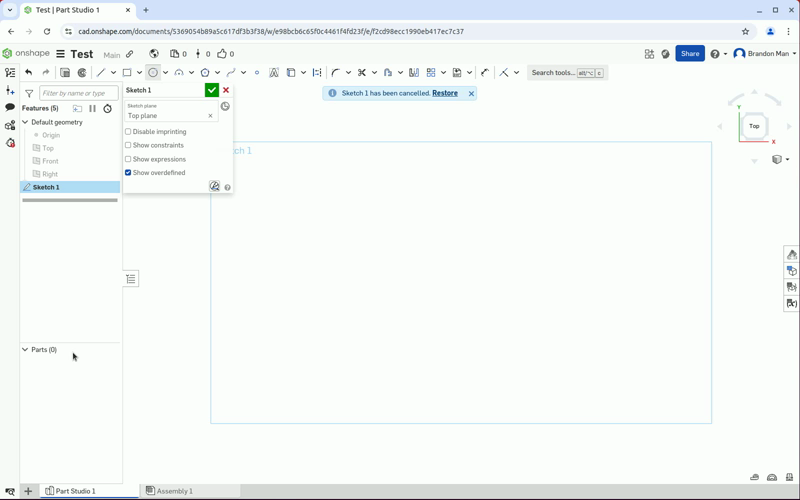
mouse_move(461, 282)
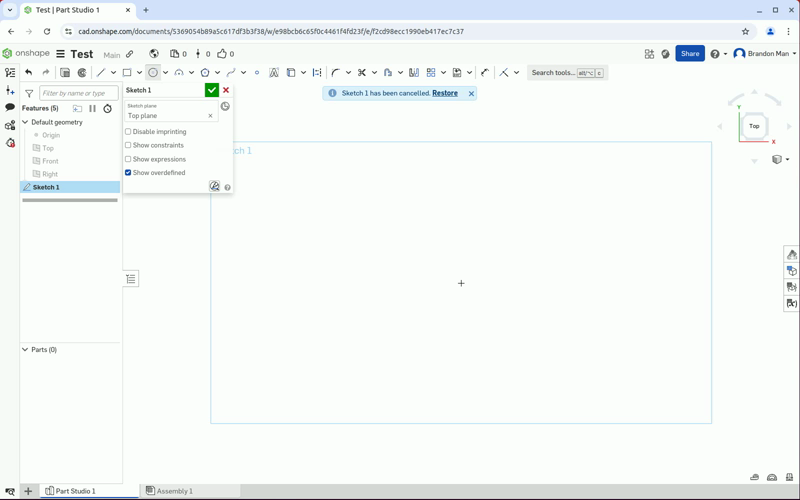
click(461, 282)
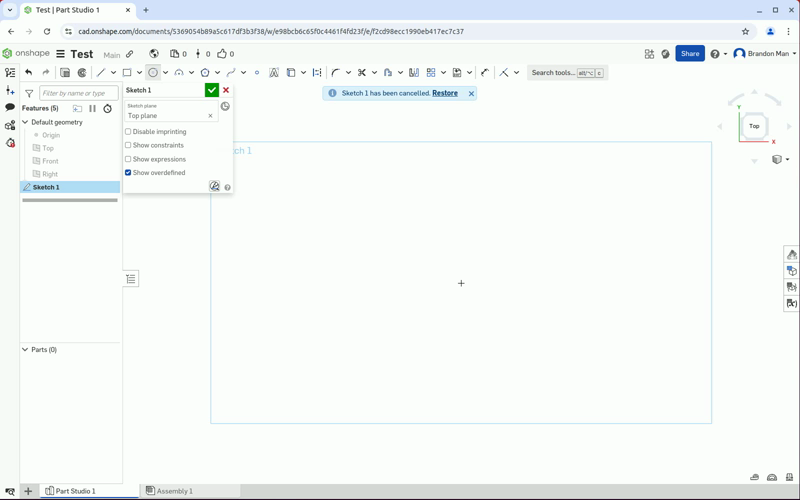
key_up(shift)
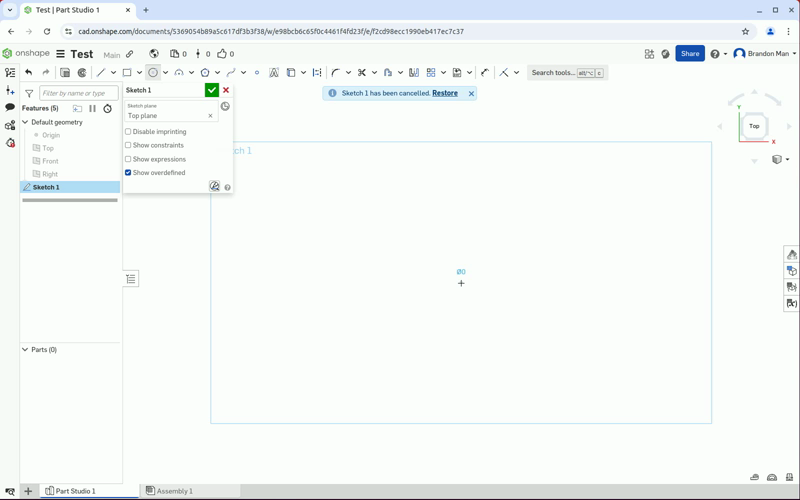
mouse_move(522, 282)
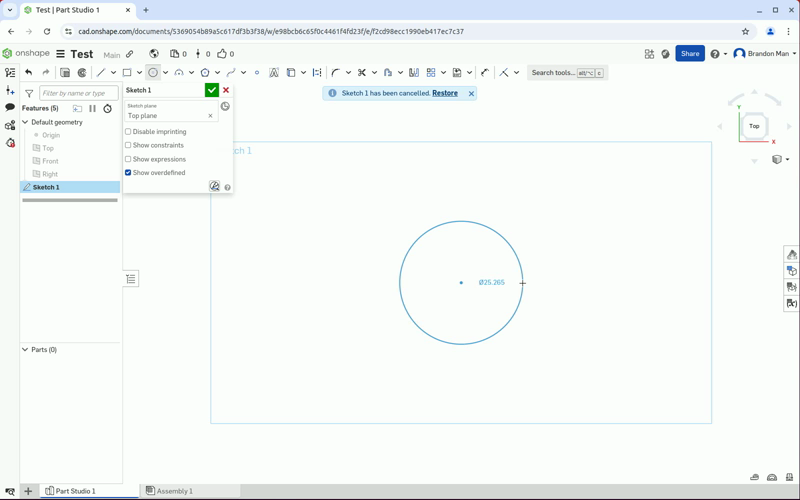
click(522, 282)
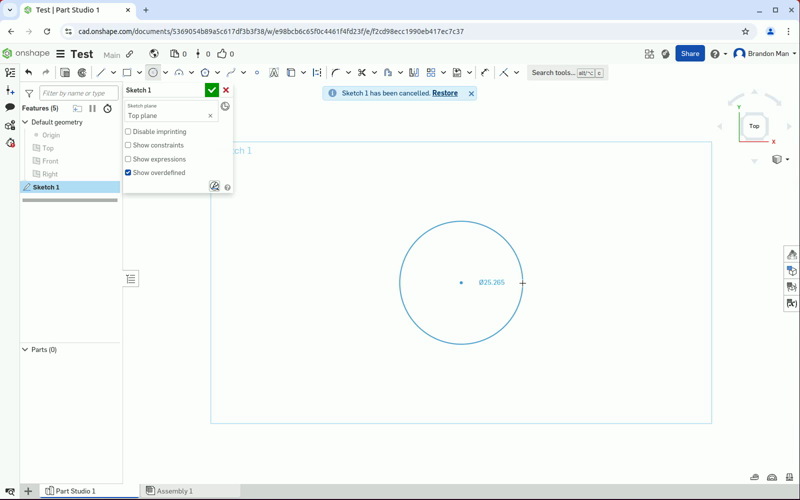
key(esc)
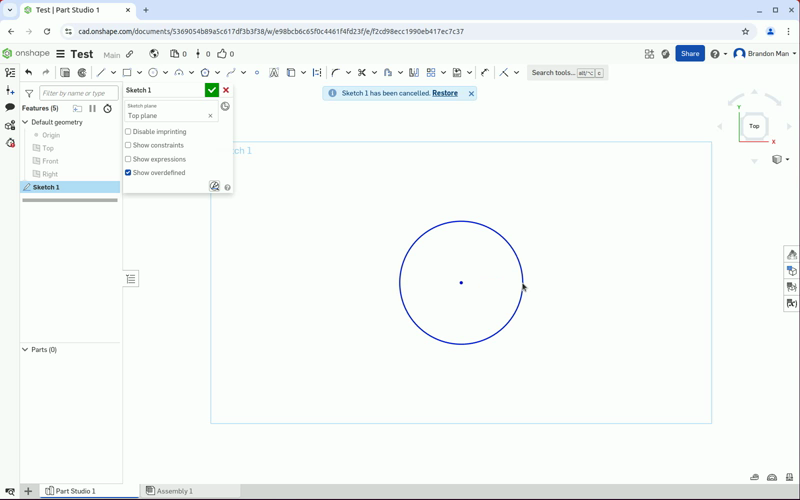
mouse_move(447, 323)
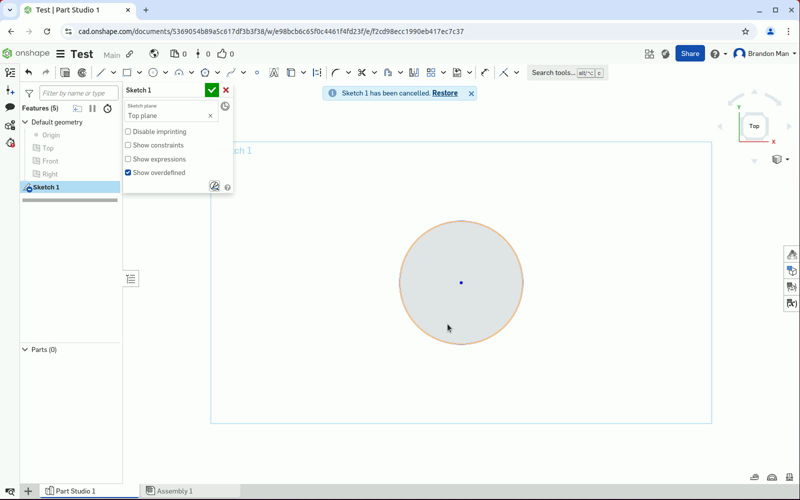
click(447, 323)
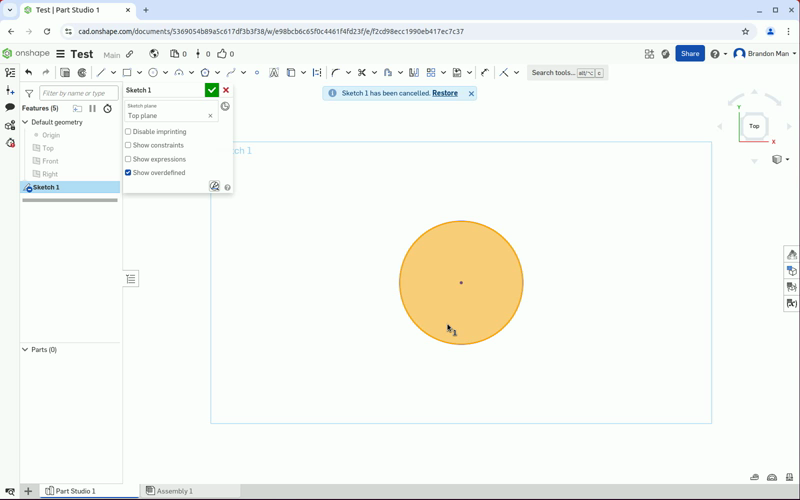
mouse_move(73, 352)
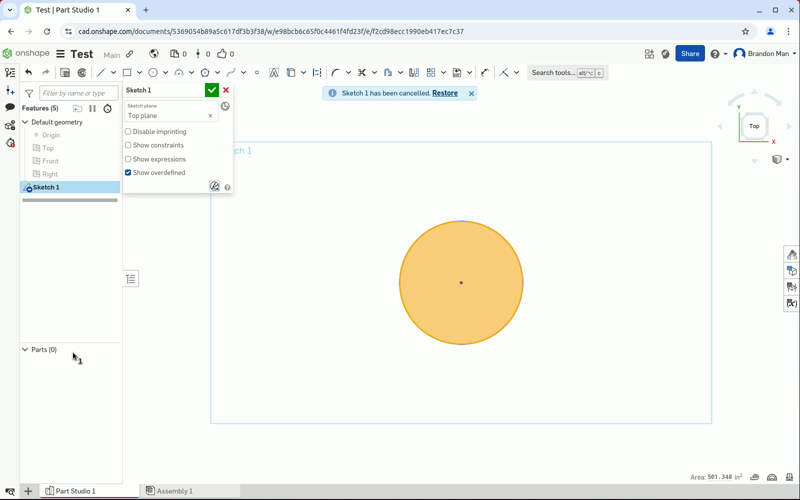
key(shift+y)
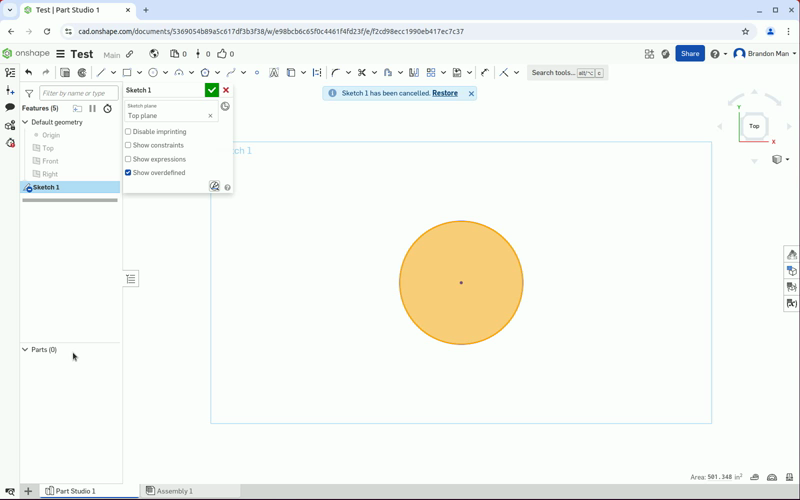
key(shift+e)
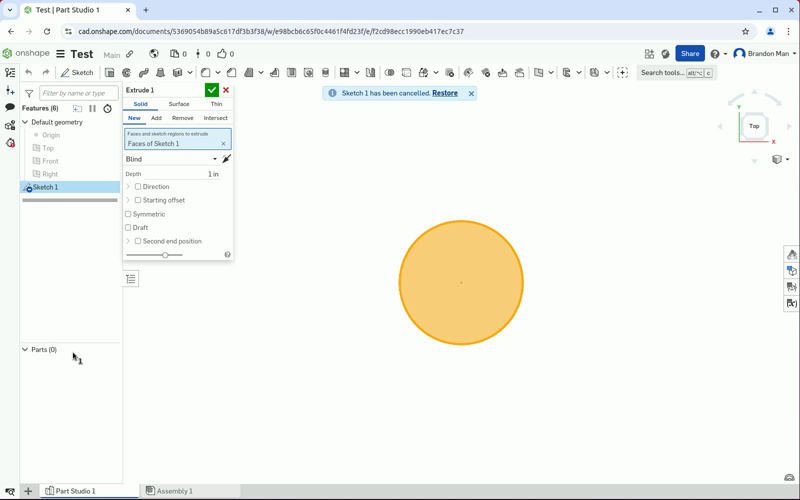
mouse_move(143, 106)
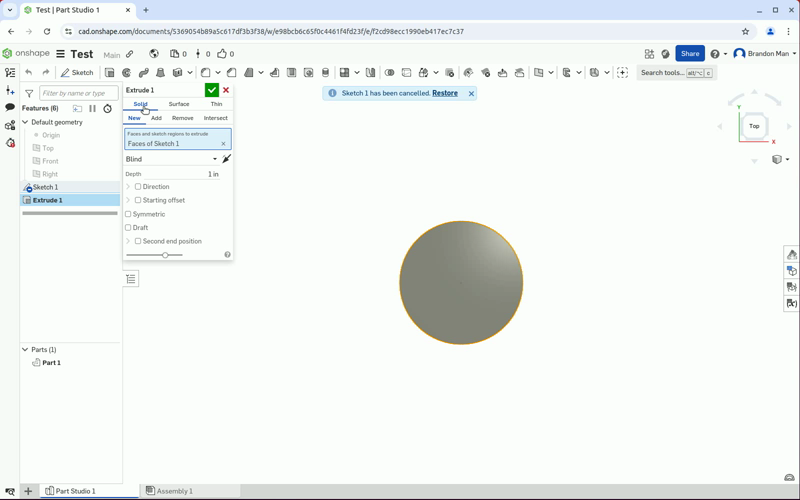
click(143, 106)
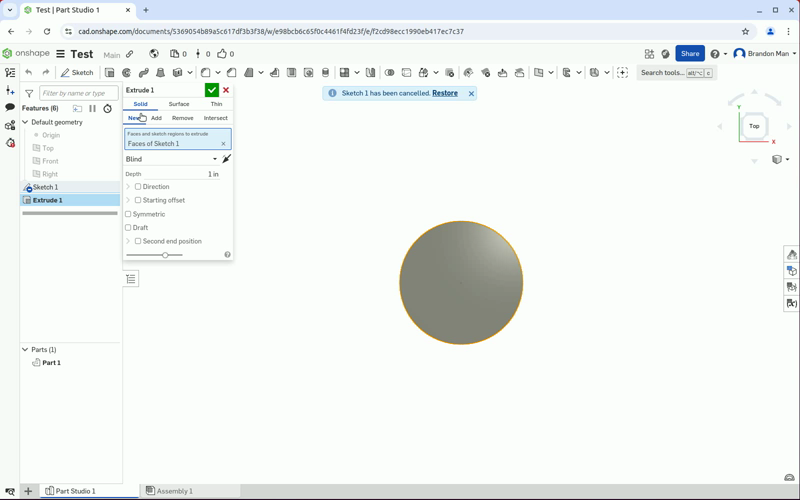
mouse_move(137, 120)
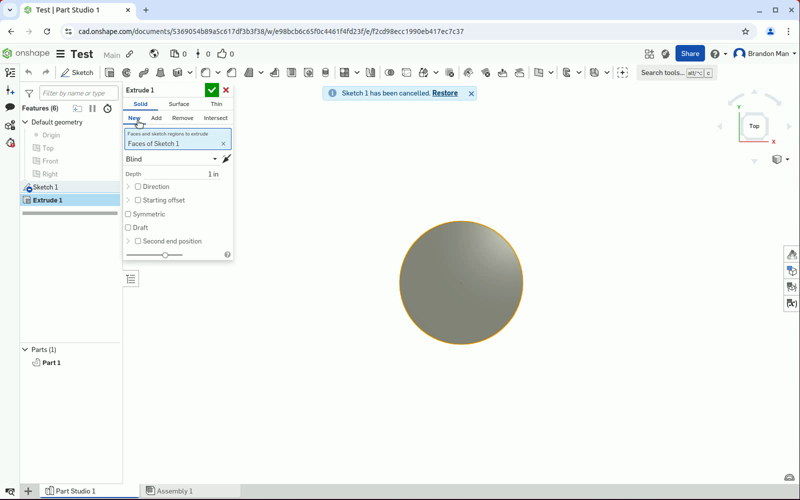
click(137, 120)
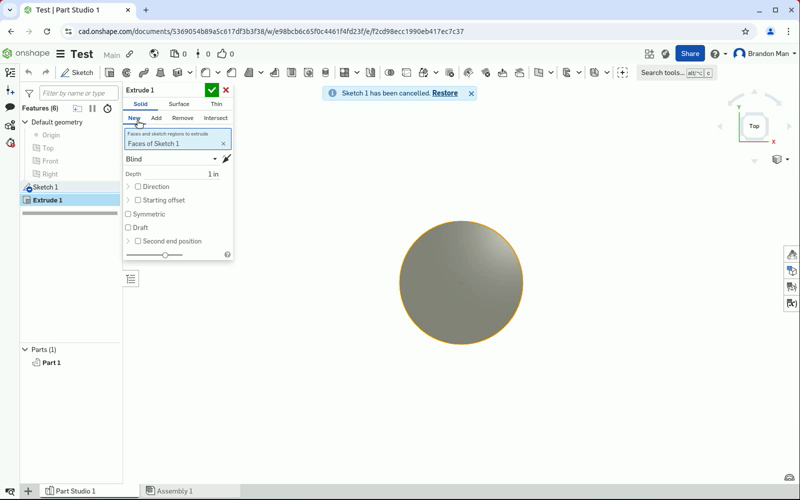
key(tab, 4)
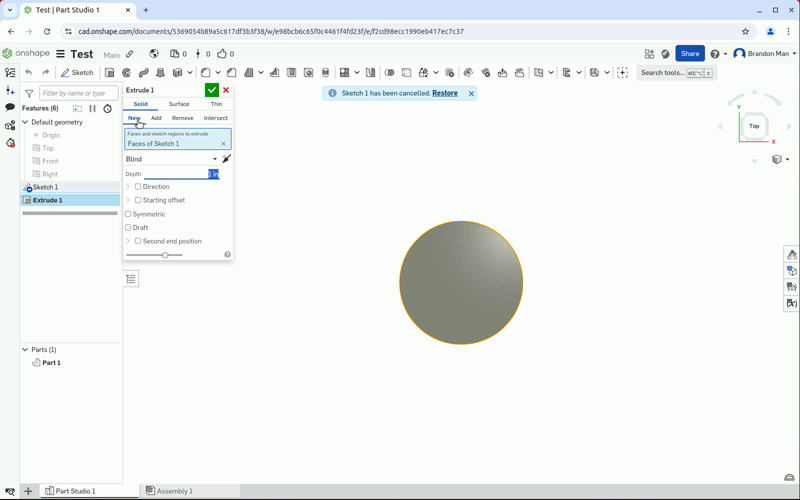
text(1.444)
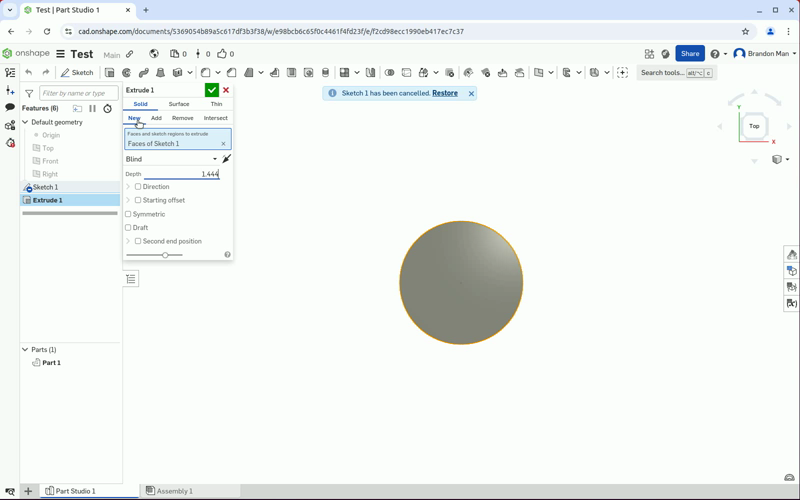
key(enter)
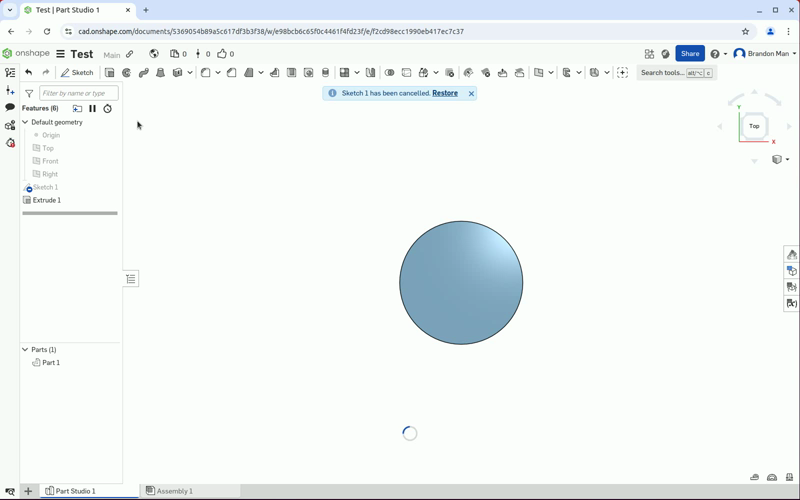
key(shift+h)
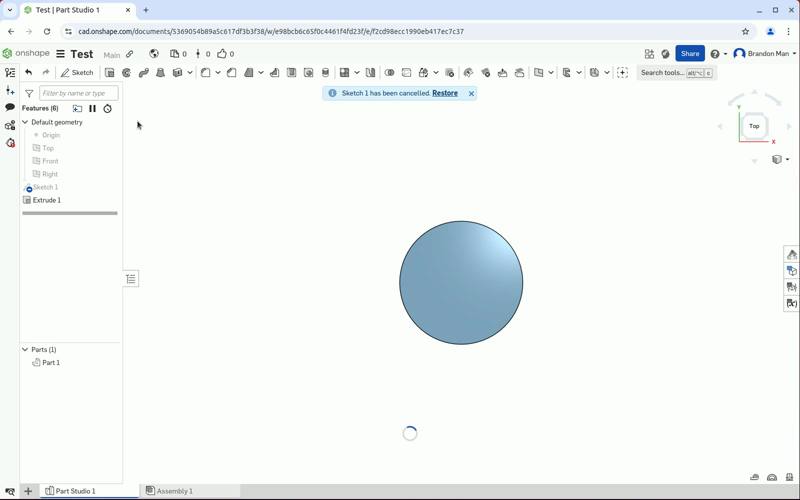
key(shift+h)
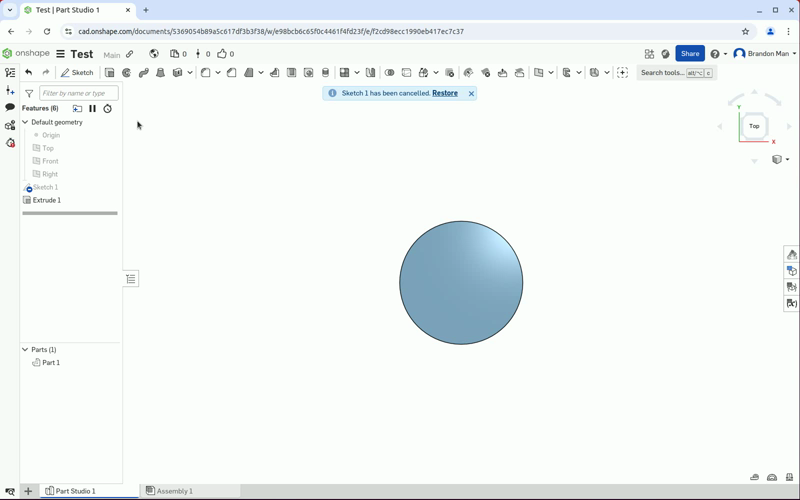
mouse_move(73, 189)
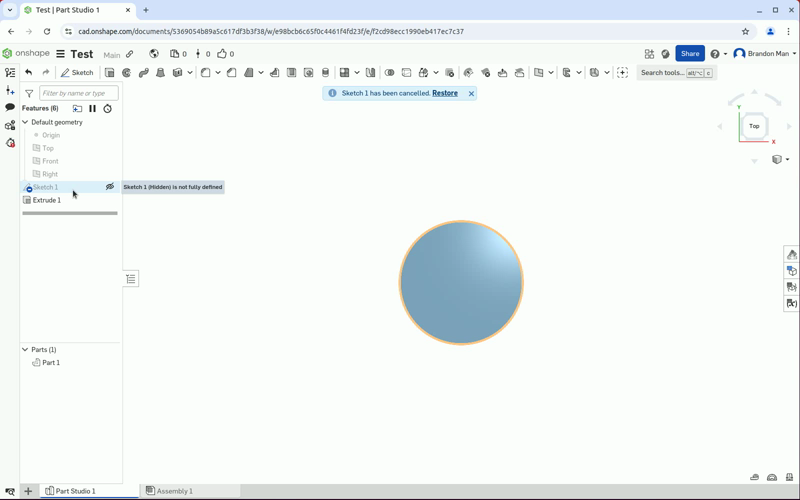
click(73, 189)
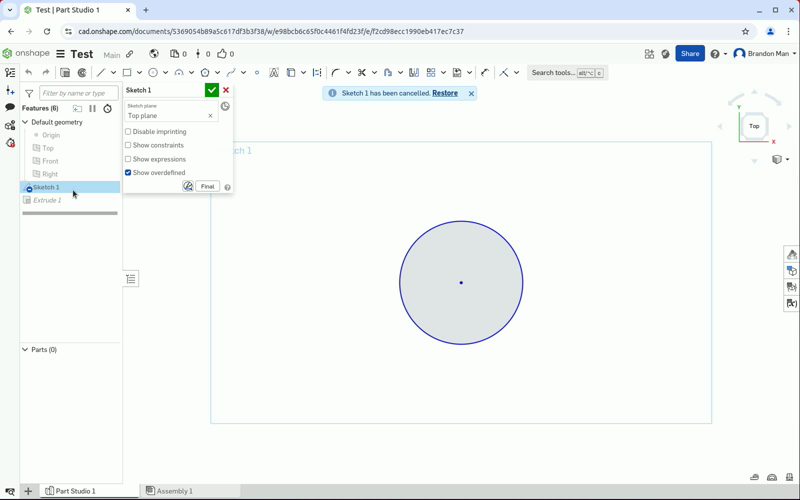
mouse_move(229, 92)
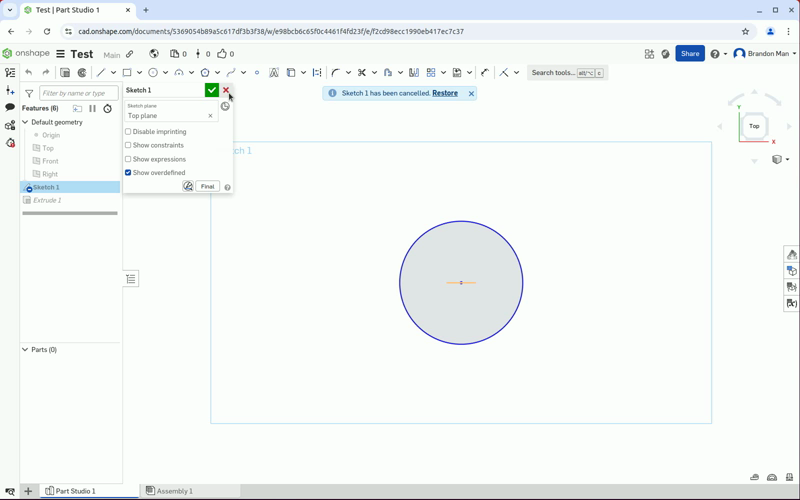
click(229, 92)
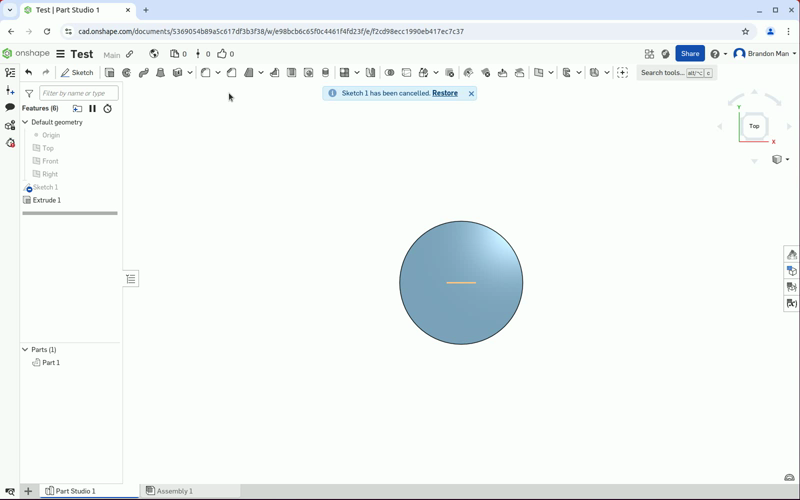
mouse_move(541, 75)
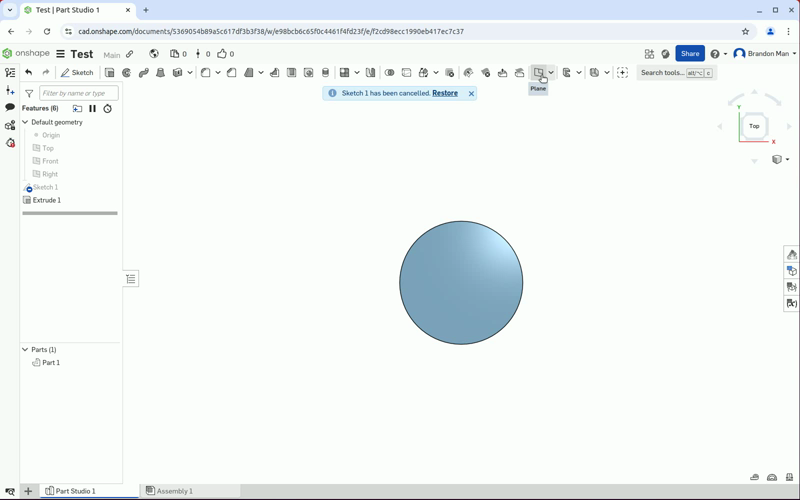
click(541, 75)
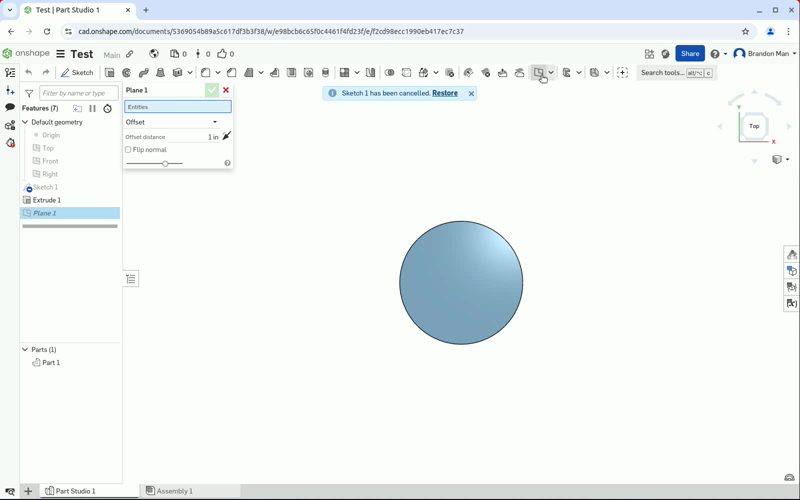
mouse_move(73, 150)
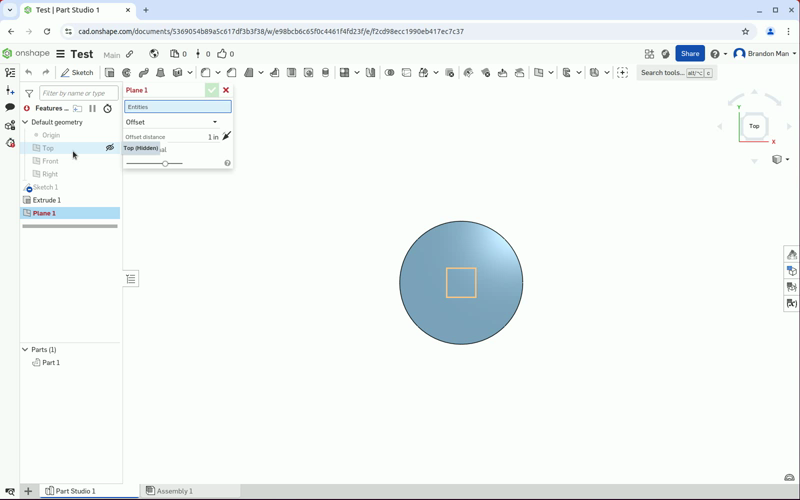
click(73, 150)
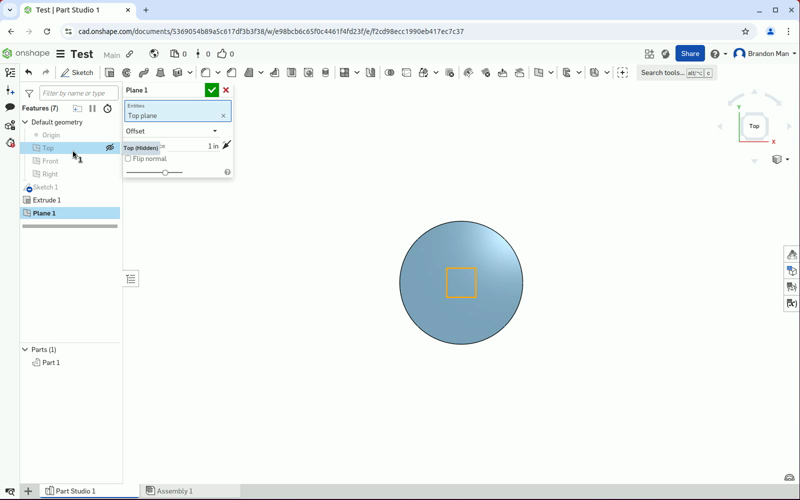
key(tab, 2)
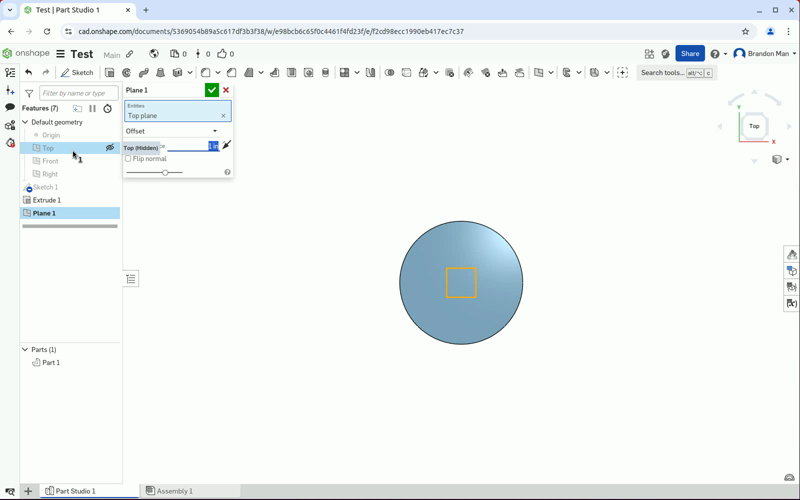
text(1.448)
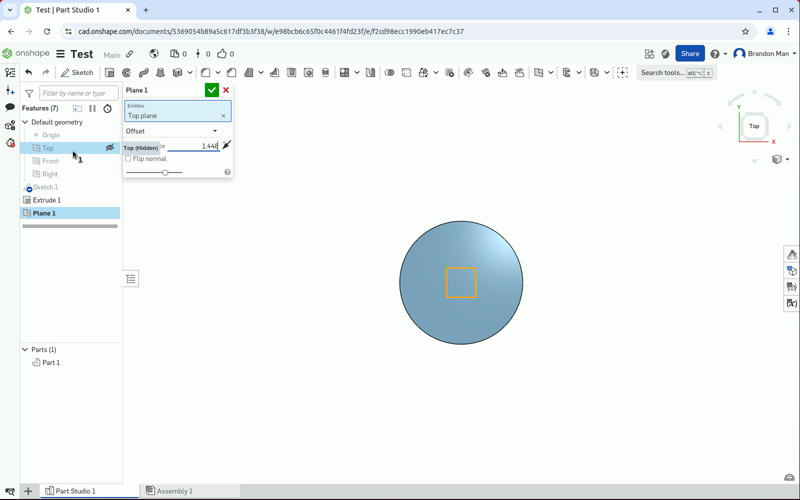
key(enter, 2)
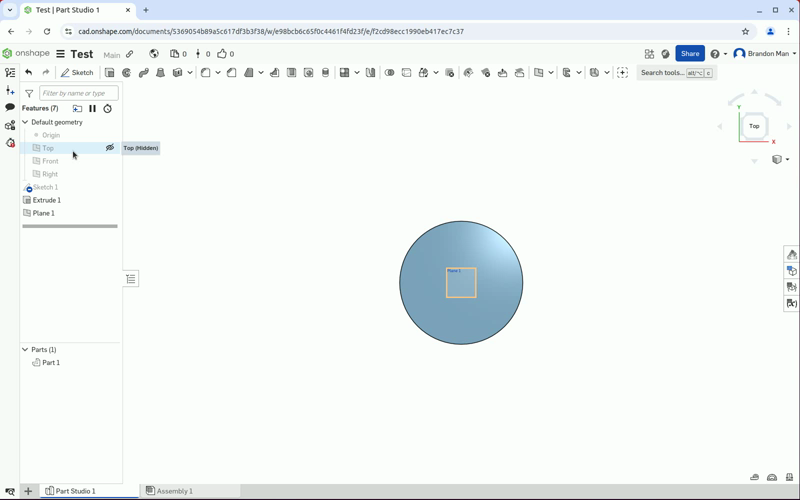
key(shift+s)
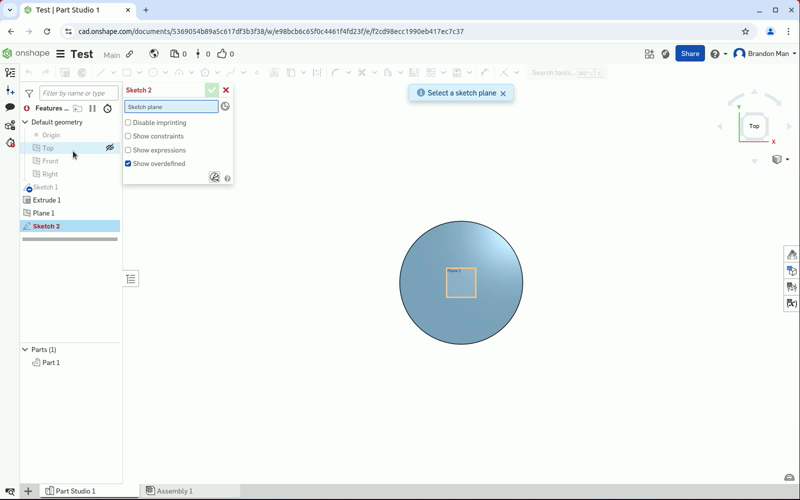
mouse_move(73, 215)
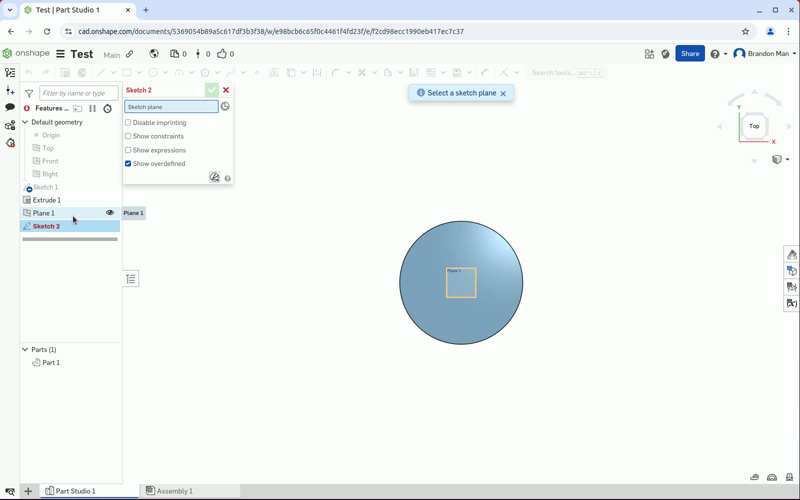
click(73, 215)
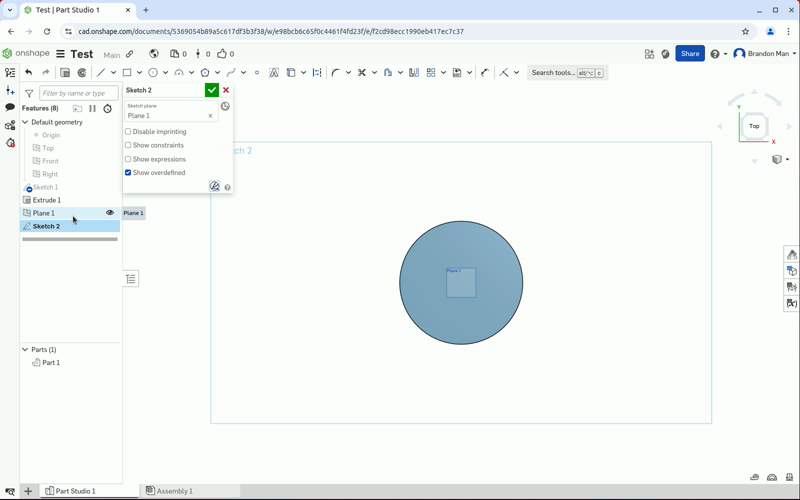
mouse_move(73, 352)
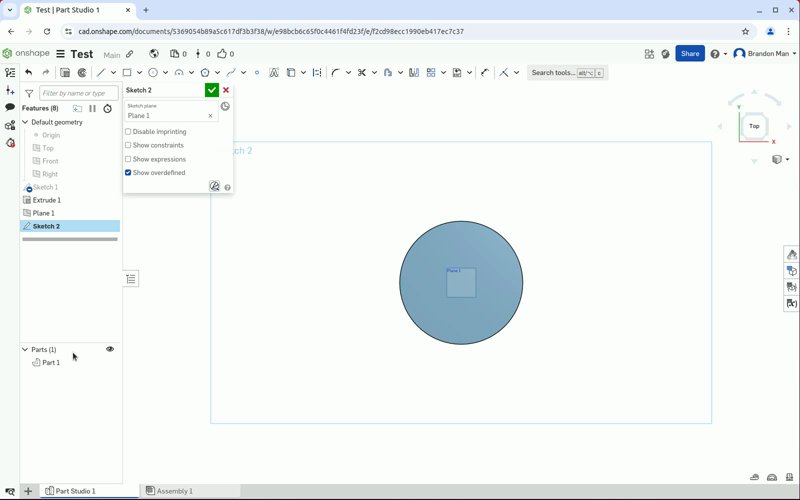
key(y)
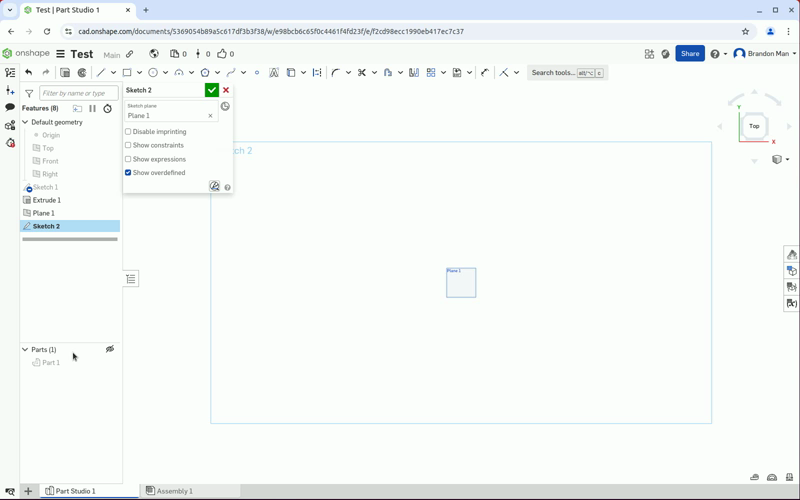
key(c)
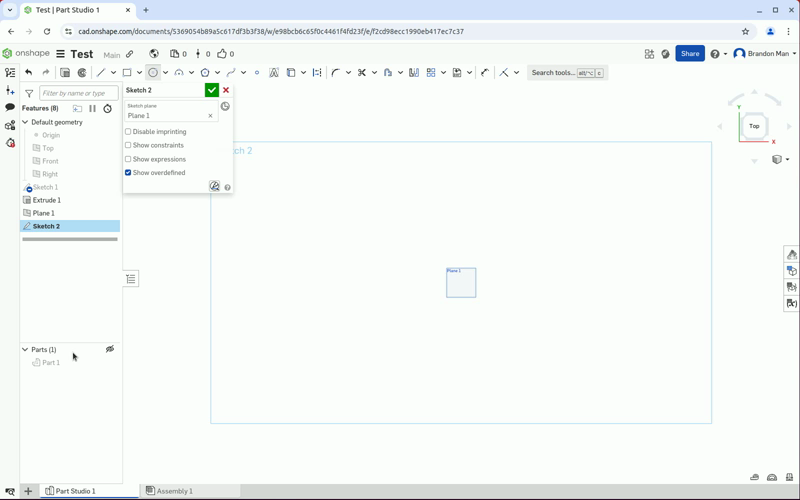
key_down(shift)
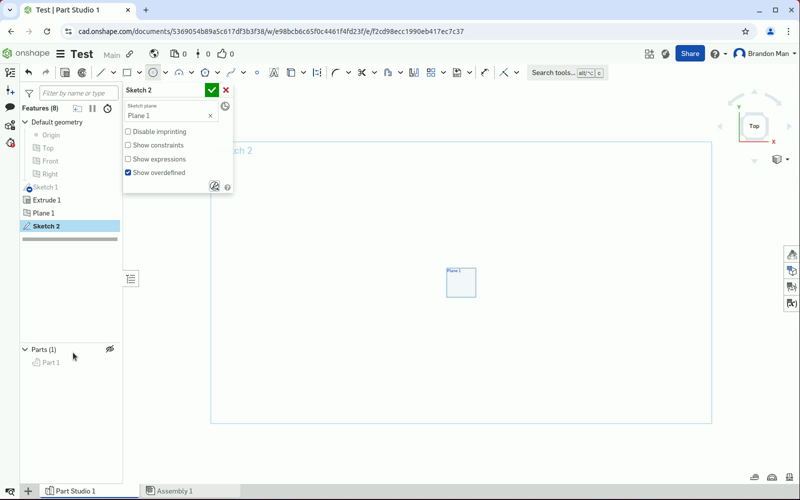
mouse_move(460, 282)
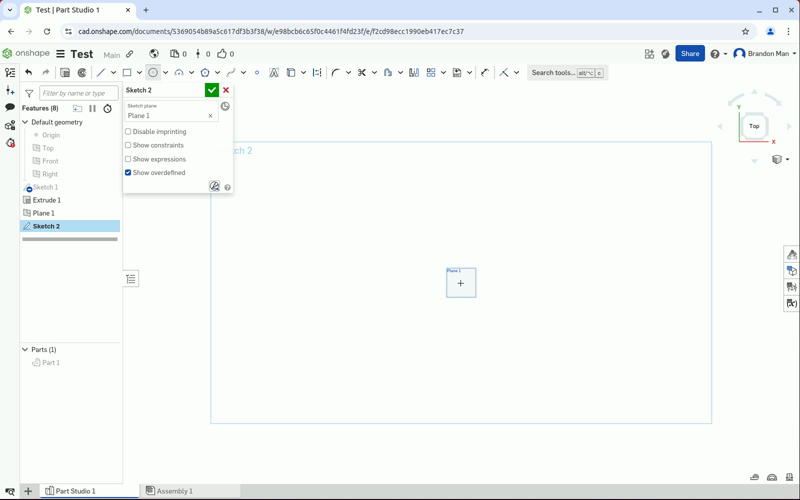
click(460, 282)
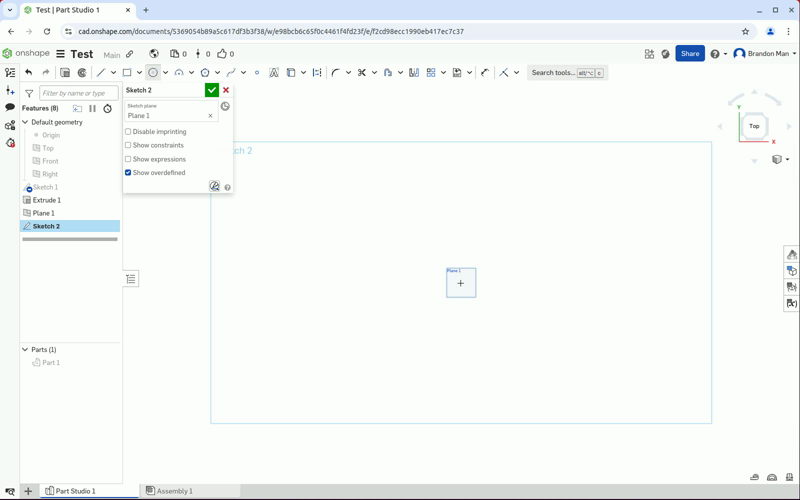
key_up(shift)
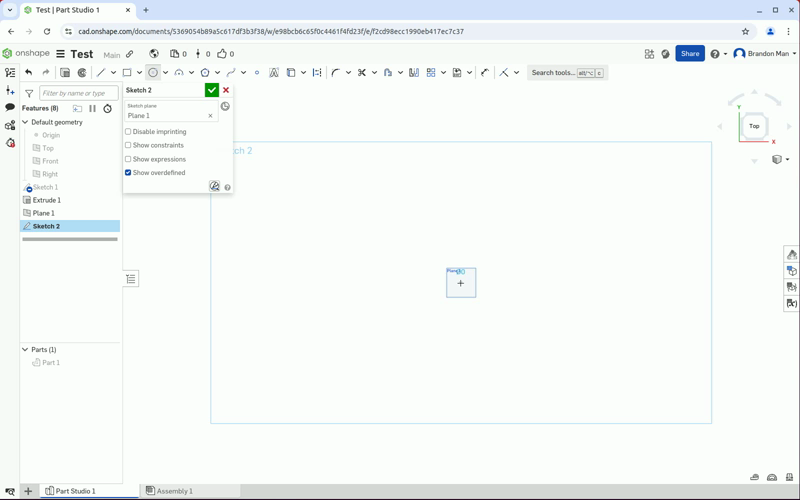
mouse_move(480, 282)
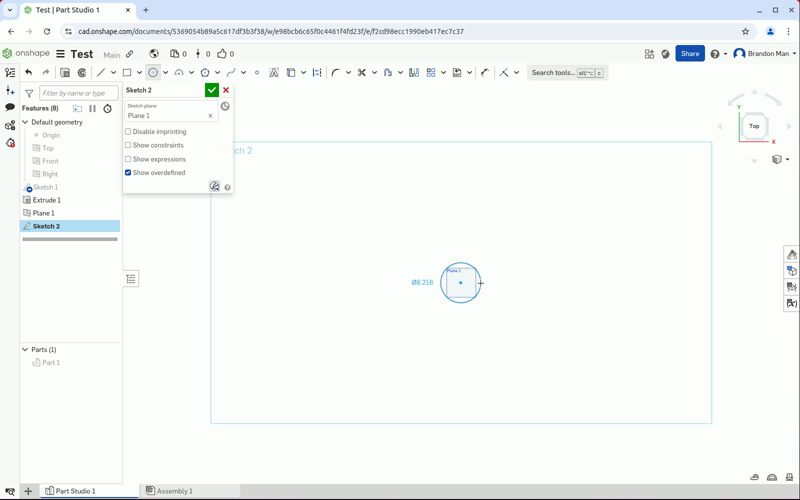
click(480, 282)
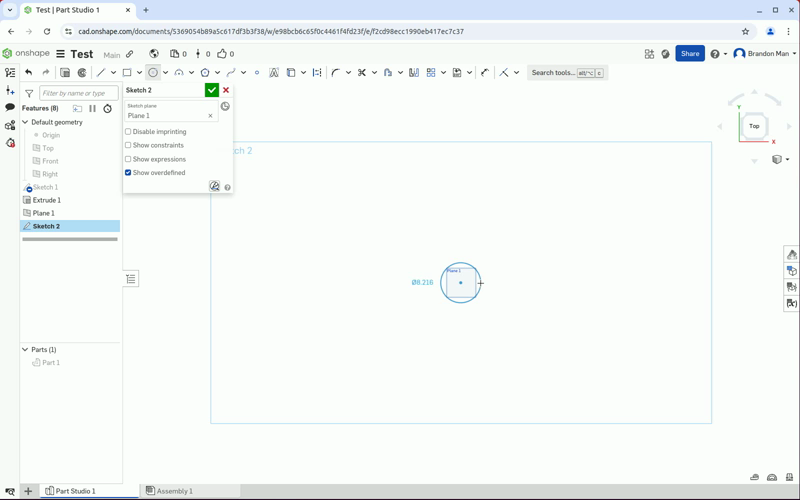
key(esc)
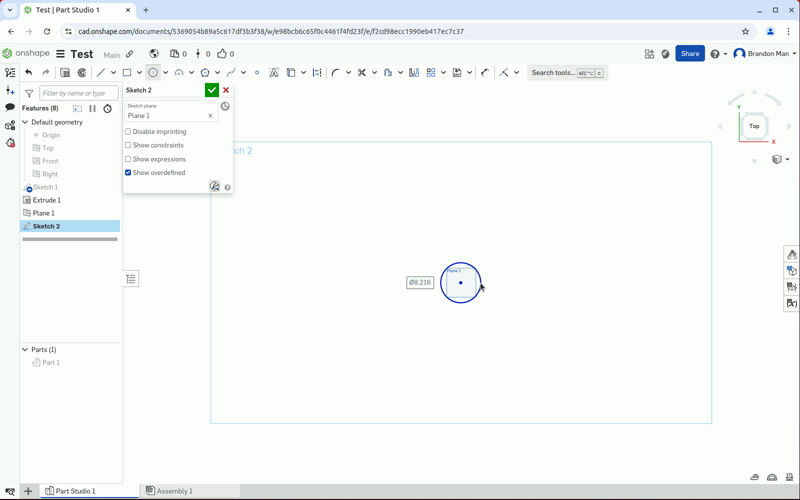
key(c)
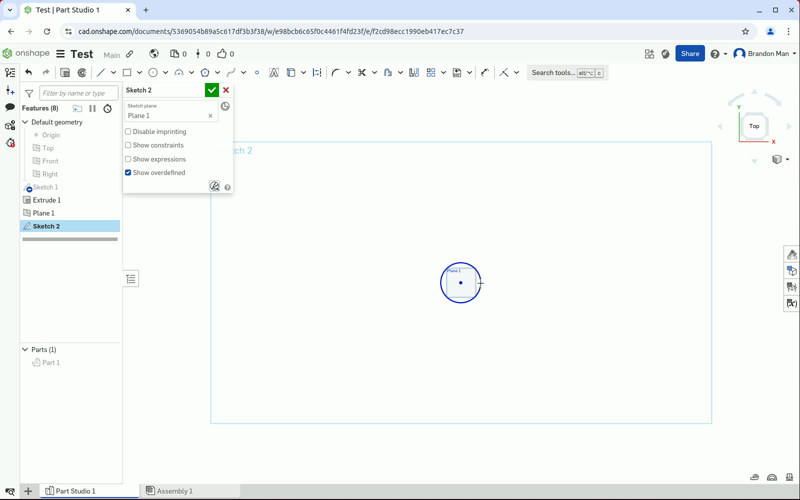
key_down(shift)
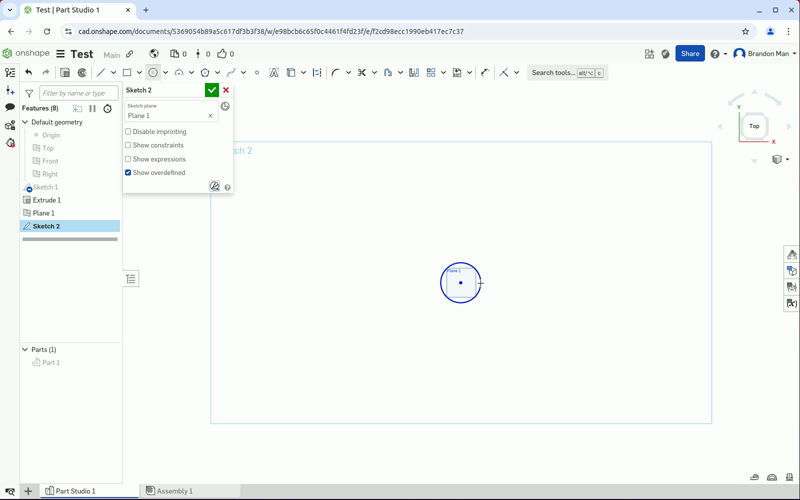
mouse_move(460, 282)
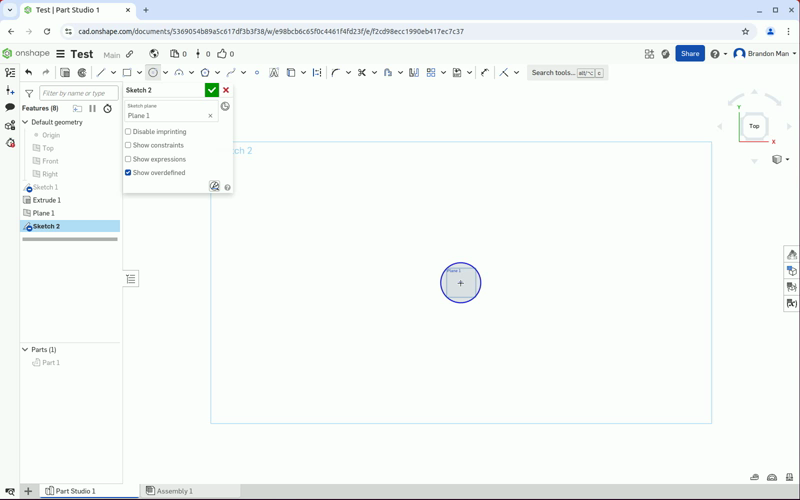
click(460, 282)
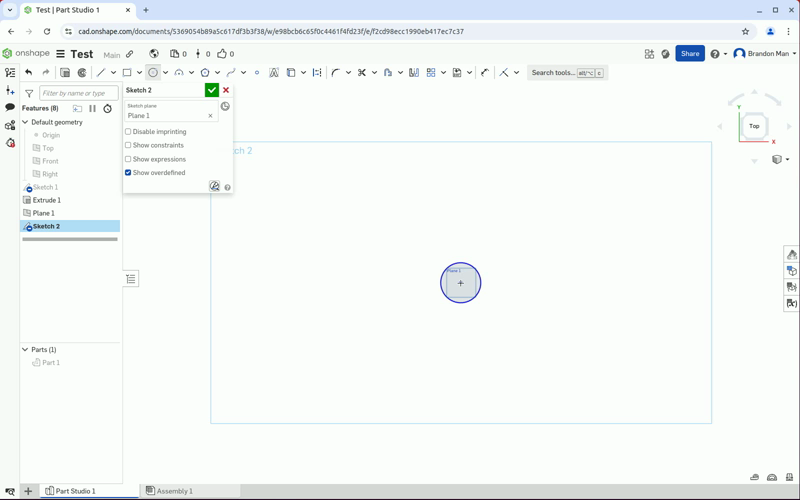
key_up(shift)
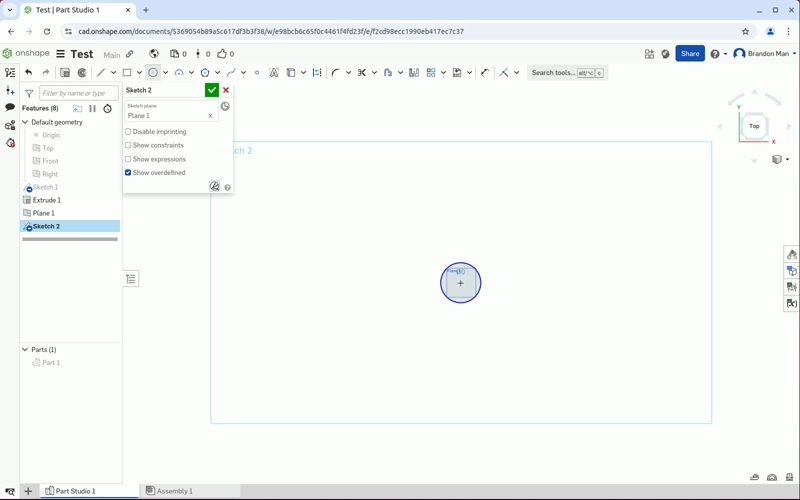
mouse_move(467, 282)
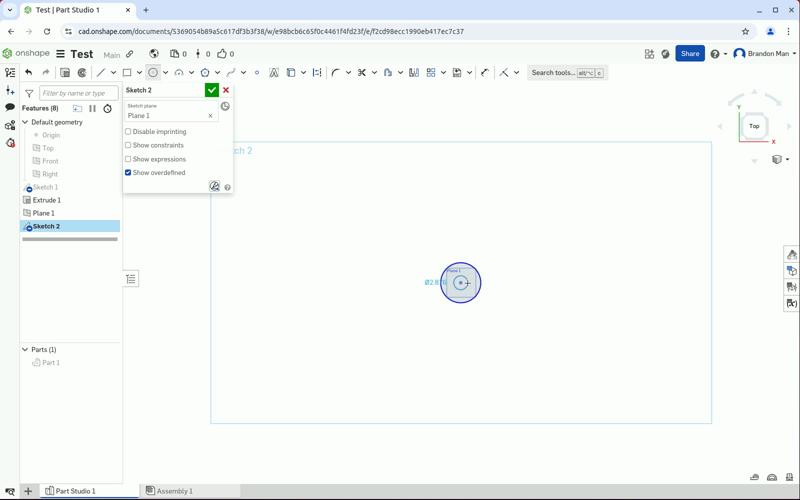
click(467, 282)
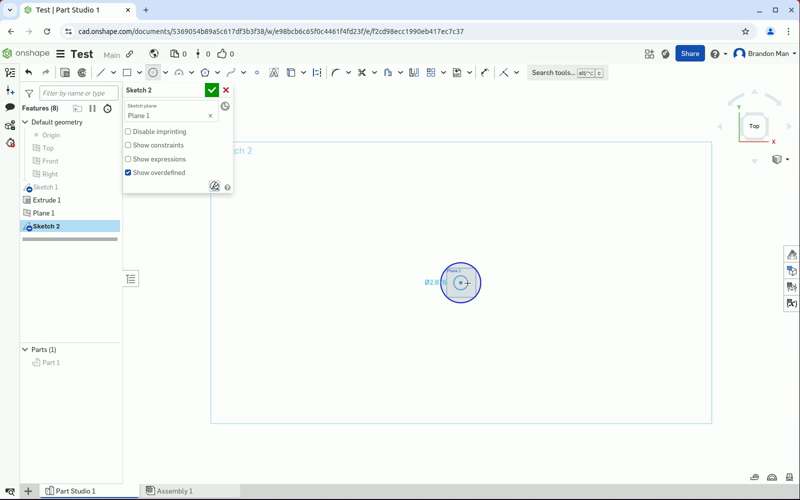
key(esc)
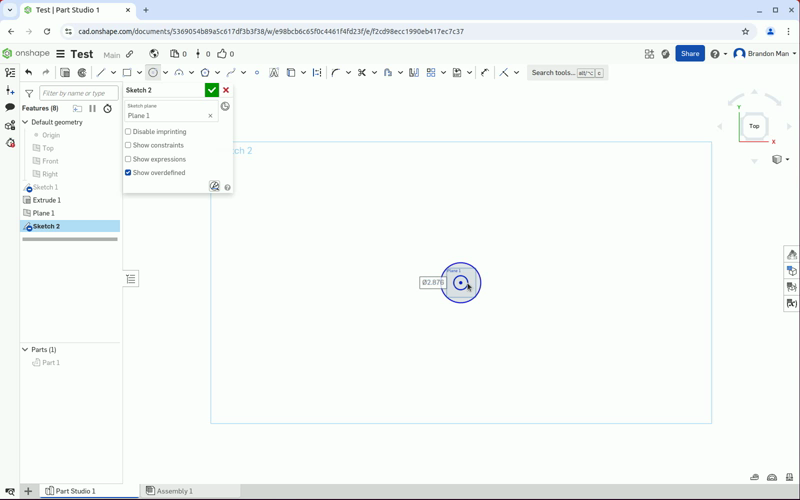
mouse_move(461, 296)
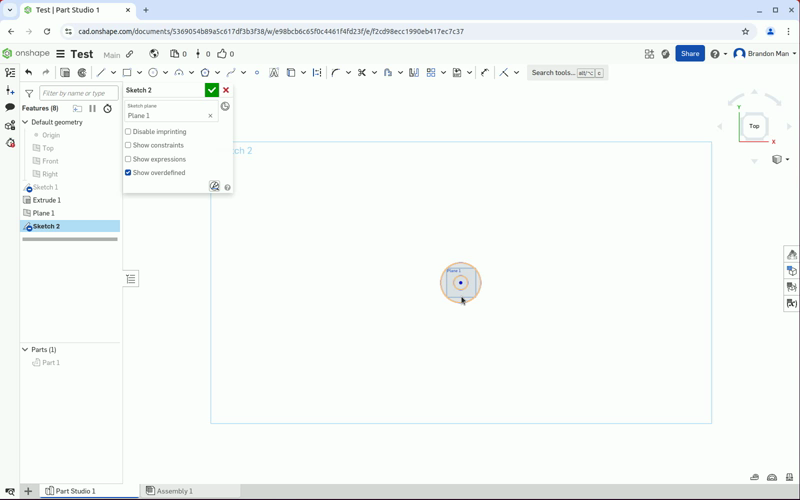
scroll(6)
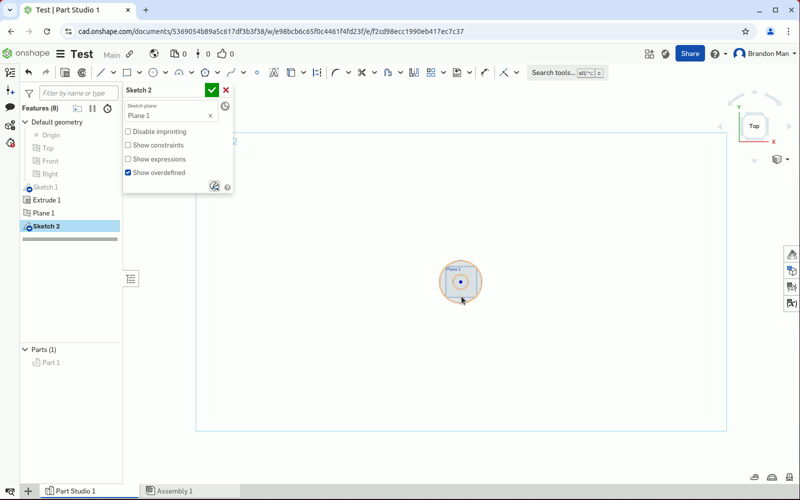
scroll(6)
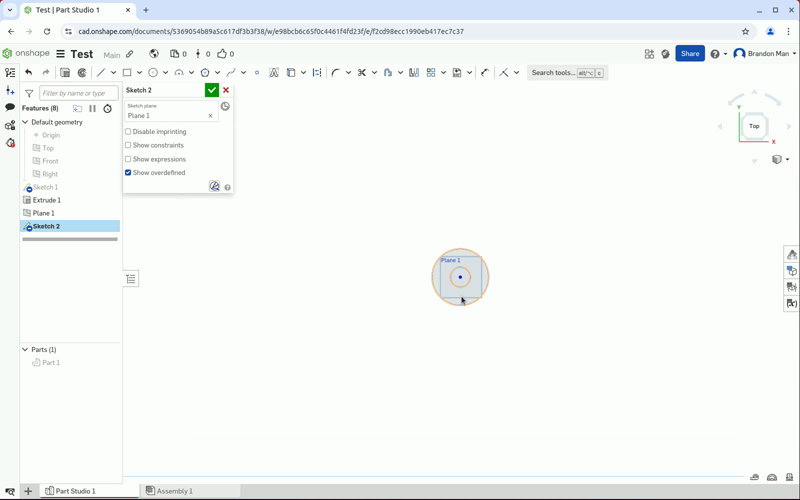
scroll(6)
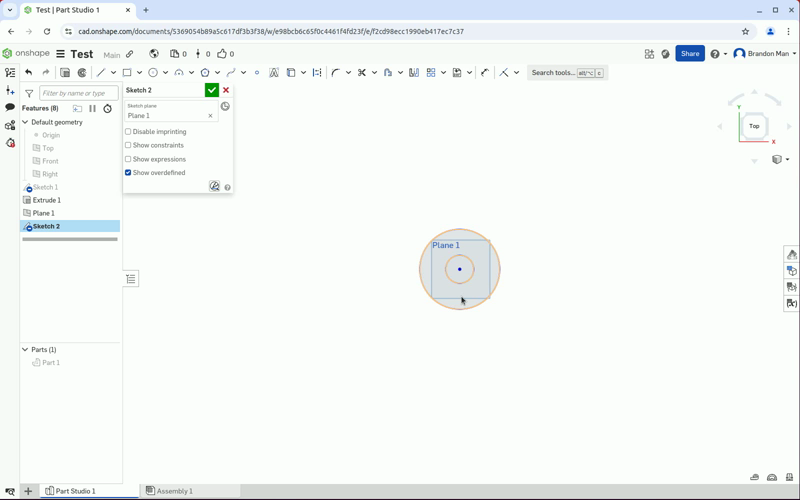
scroll(6)
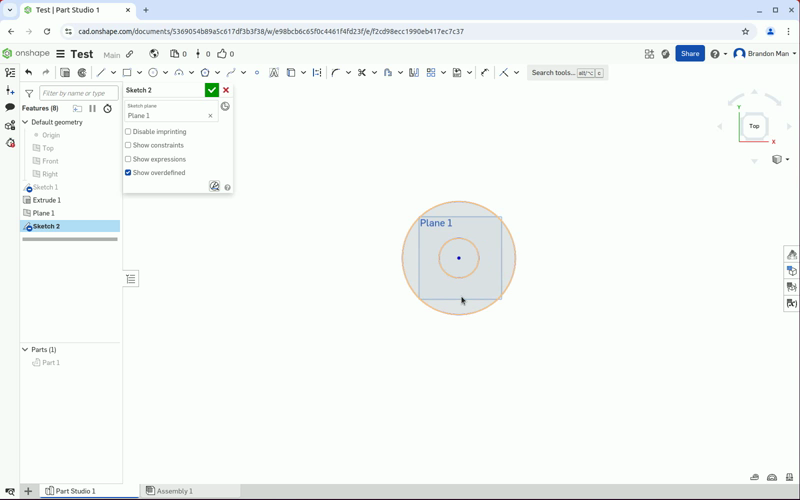
scroll(6)
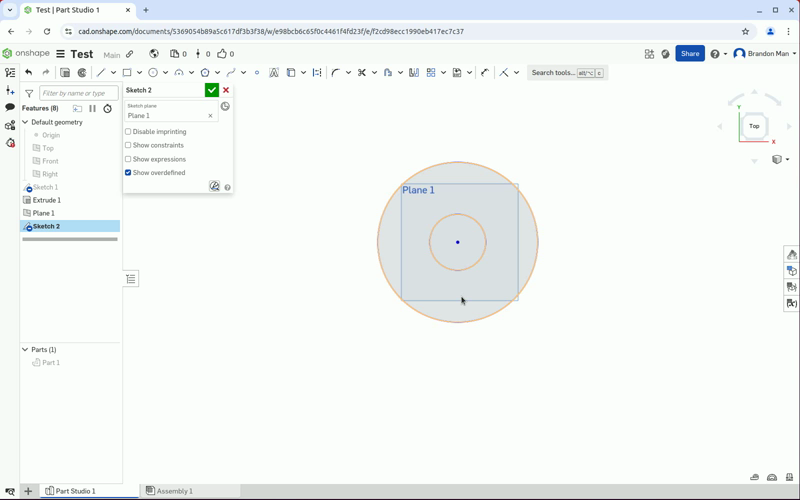
scroll(6)
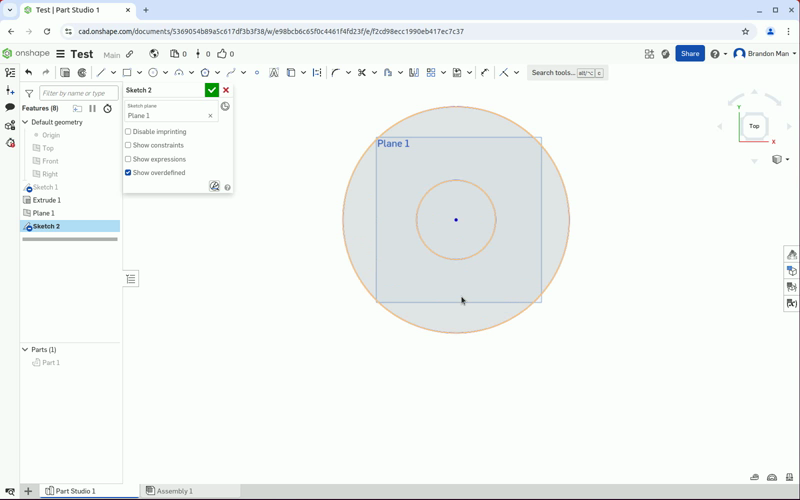
scroll(6)
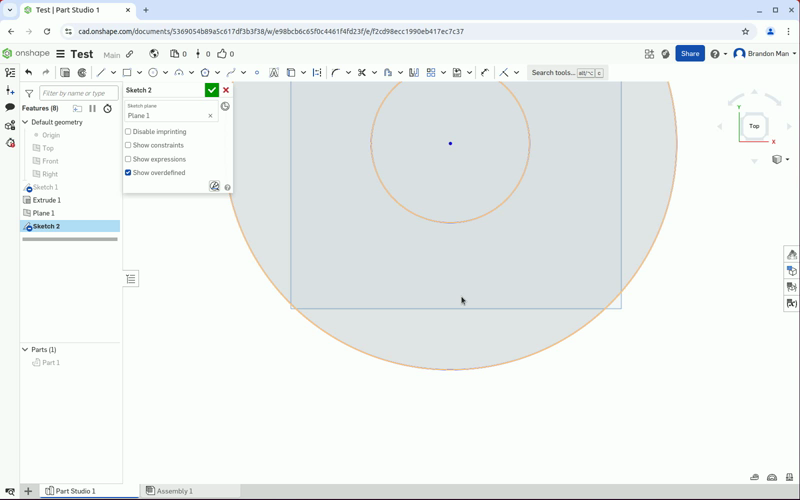
click(461, 296)
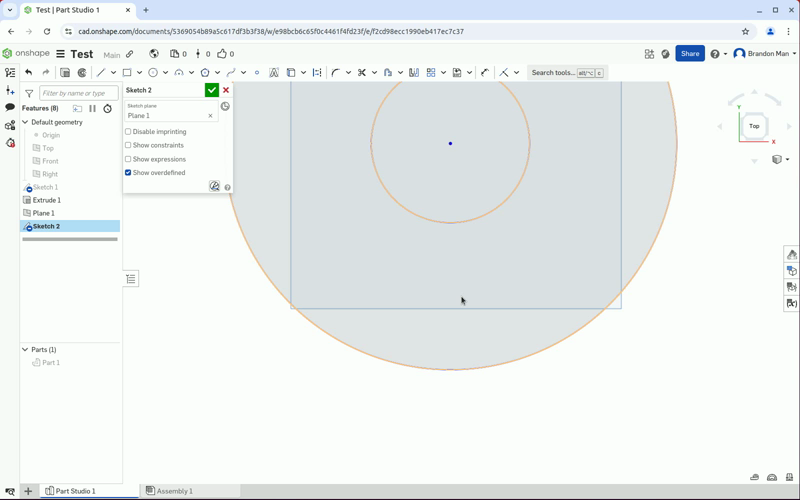
scroll(-6)
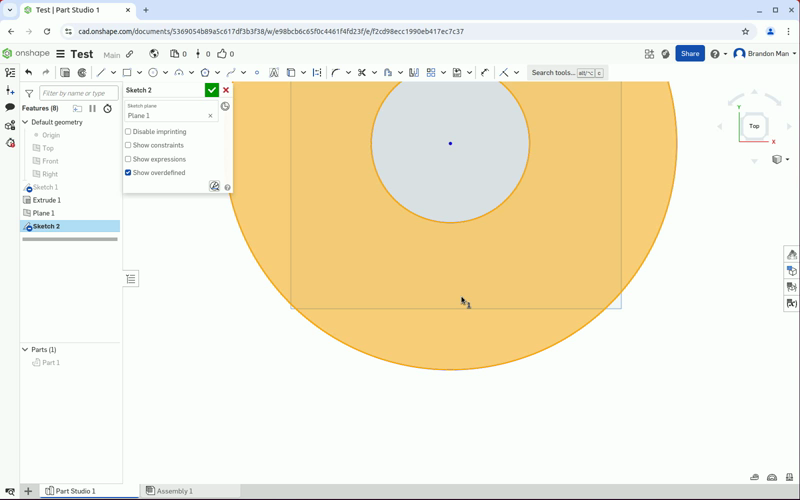
scroll(-6)
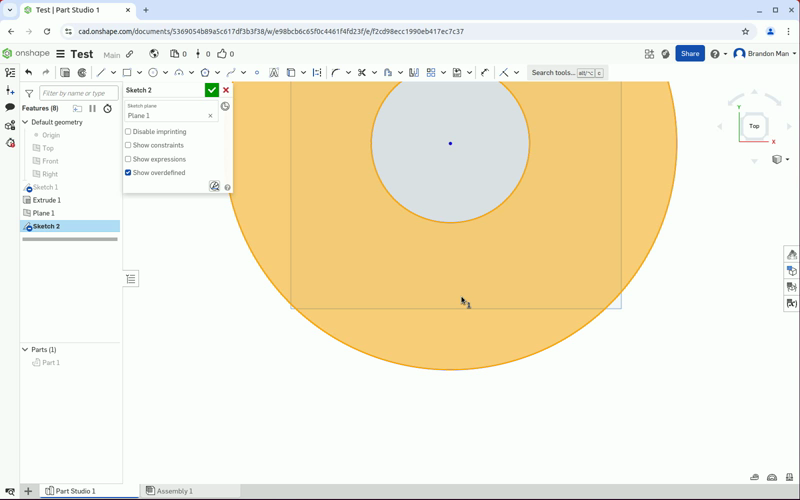
scroll(-6)
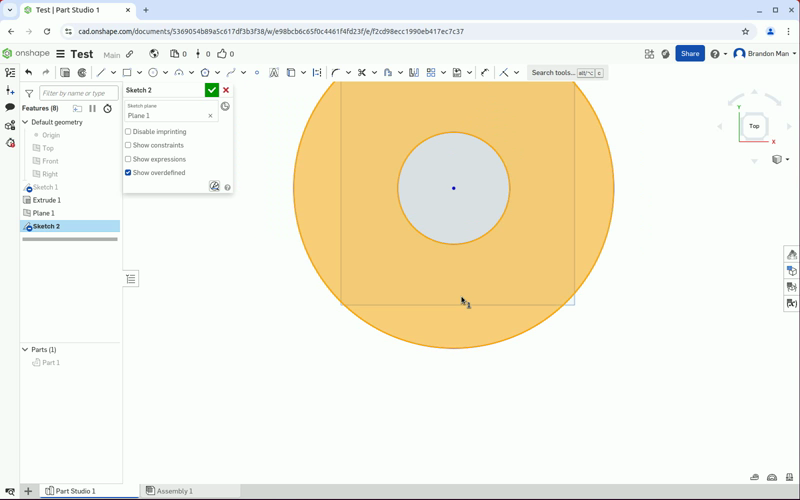
scroll(-6)
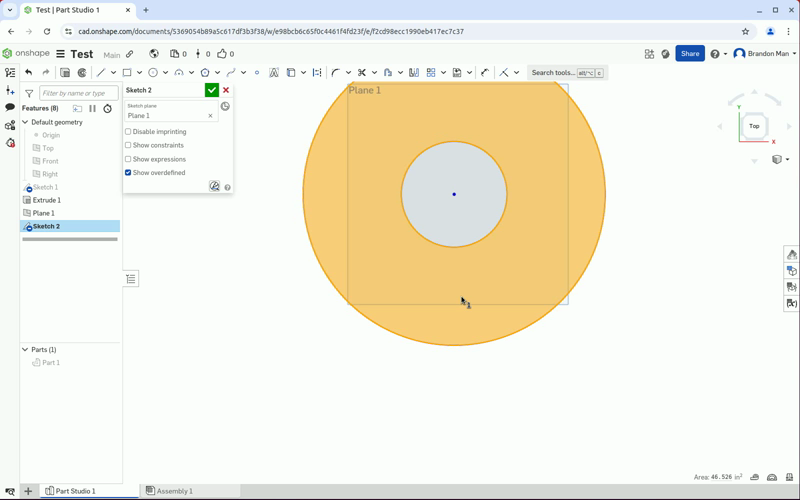
scroll(-6)
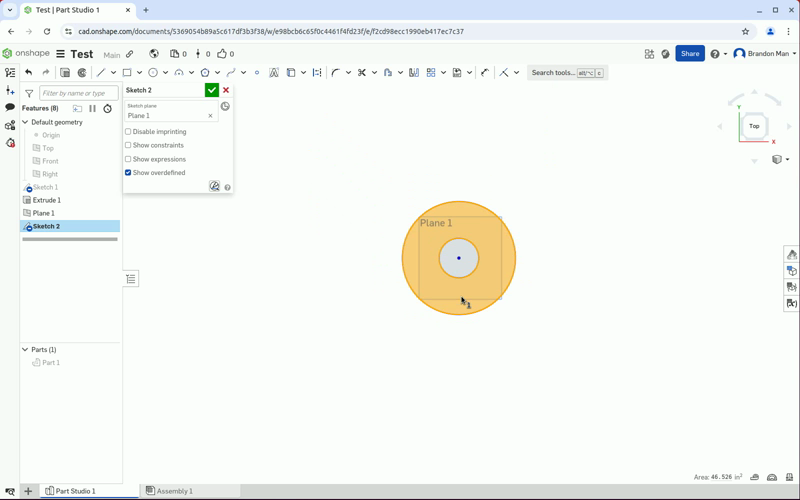
scroll(-6)
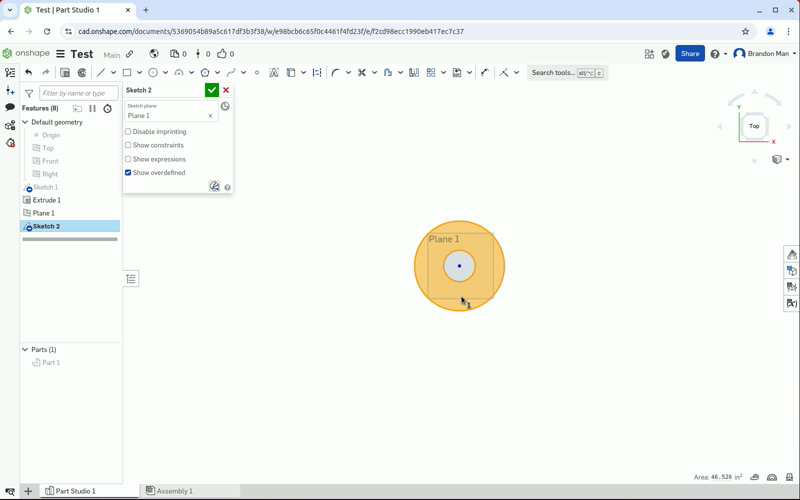
scroll(-6)
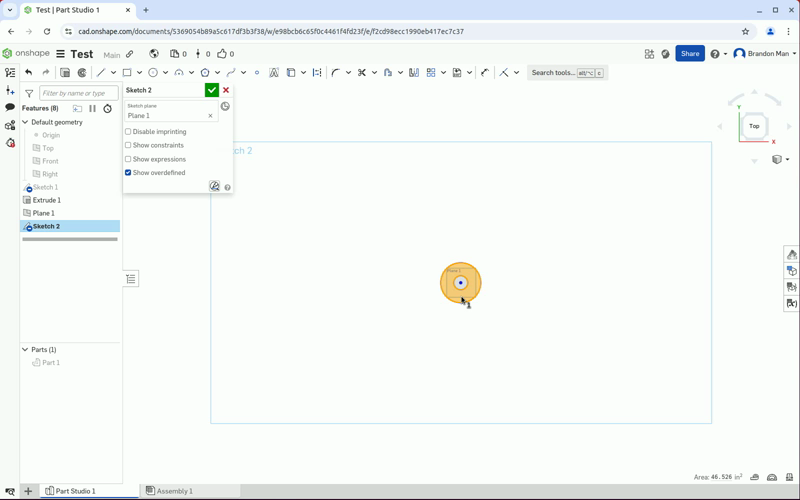
mouse_move(73, 352)
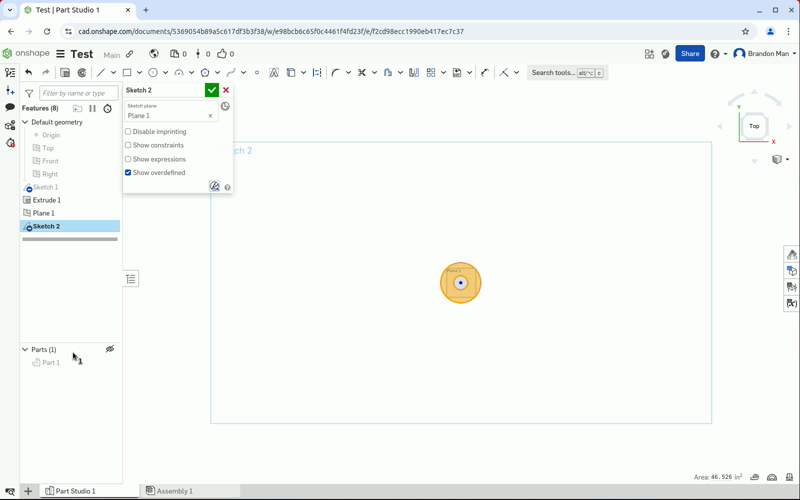
key(shift+y)
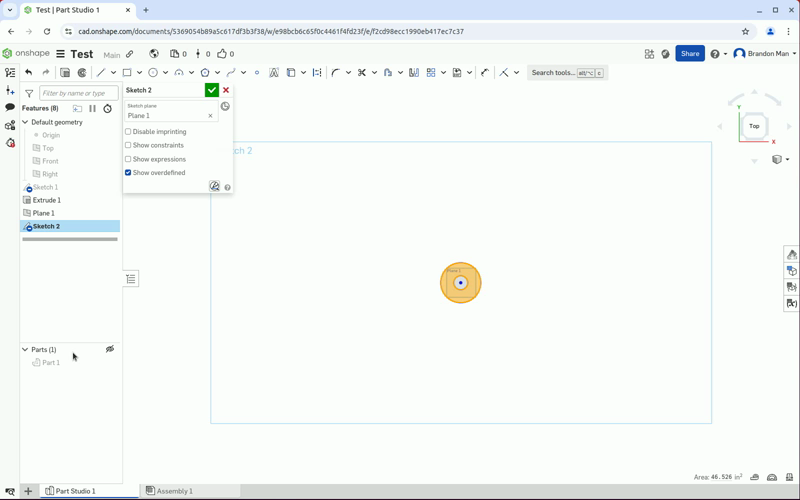
key(shift+e)
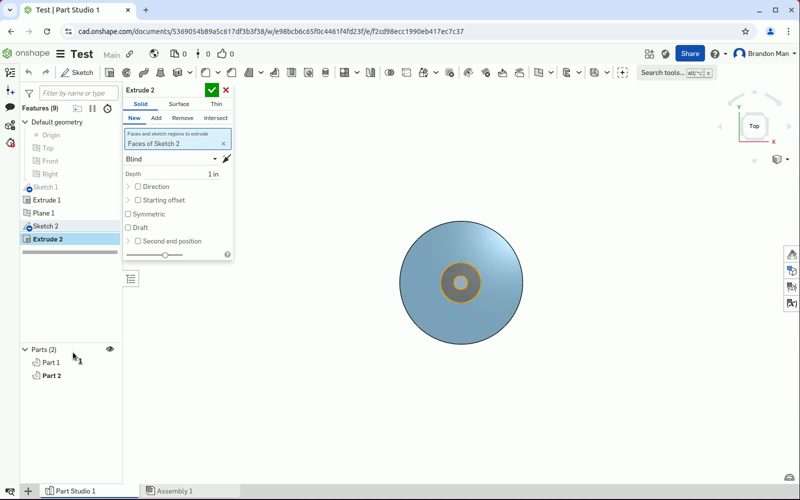
mouse_move(143, 106)
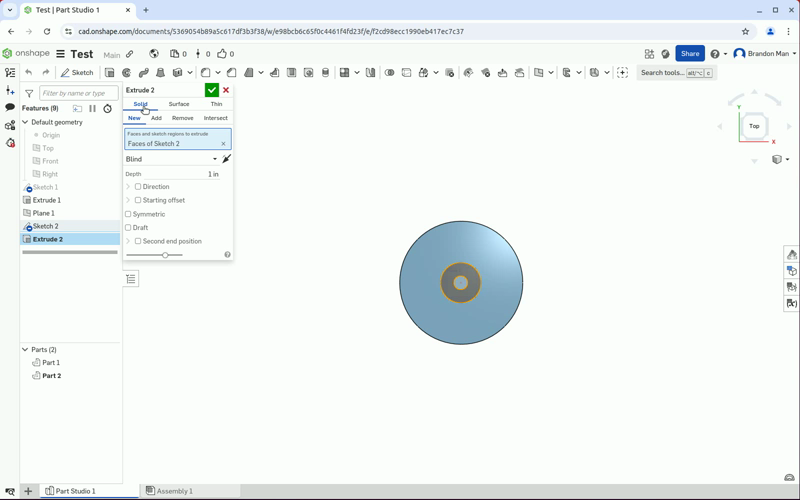
click(143, 106)
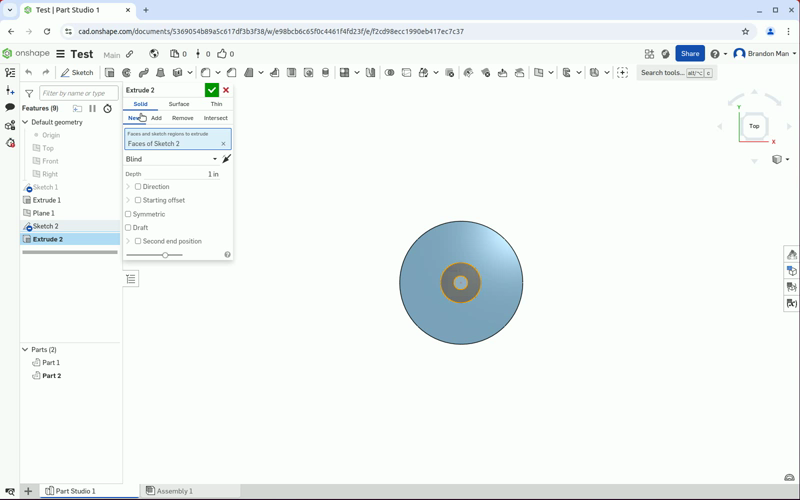
mouse_move(137, 120)
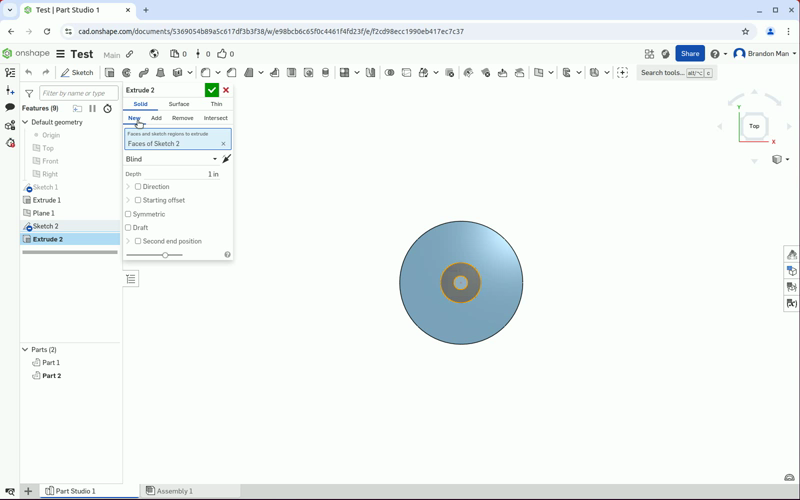
click(137, 120)
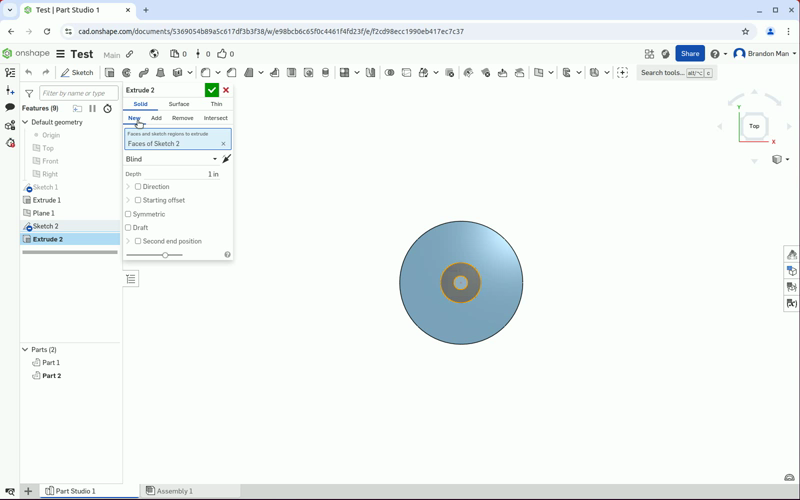
key(tab, 4)
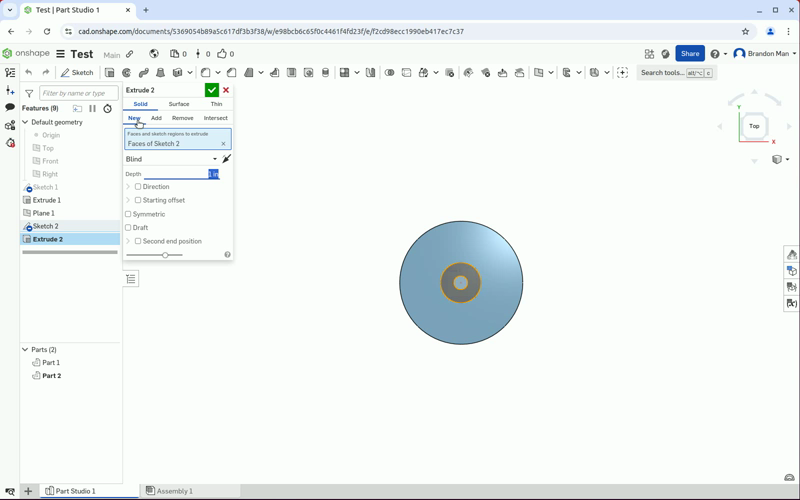
text(19.979)
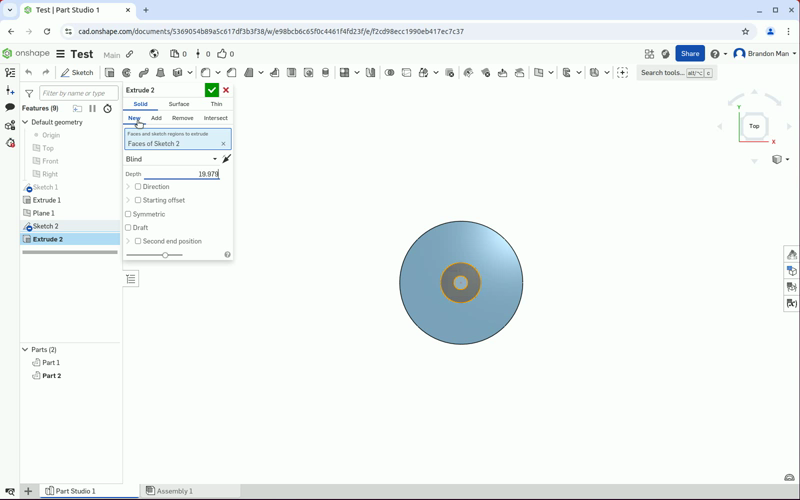
key(enter)
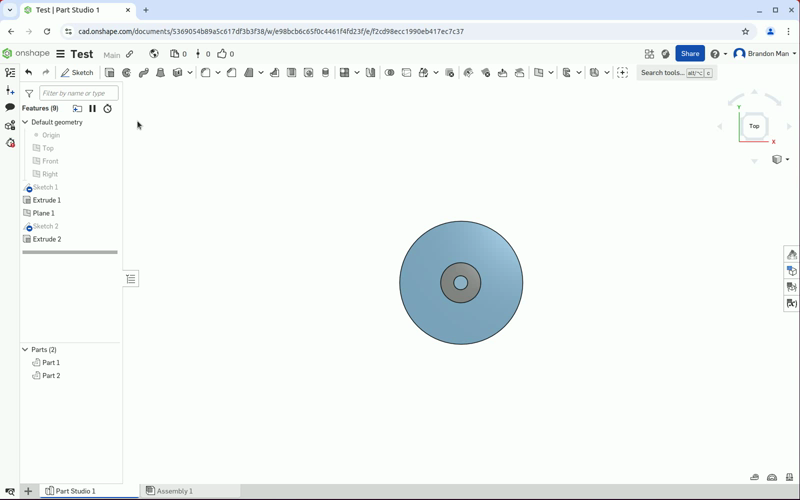
key(shift+h)
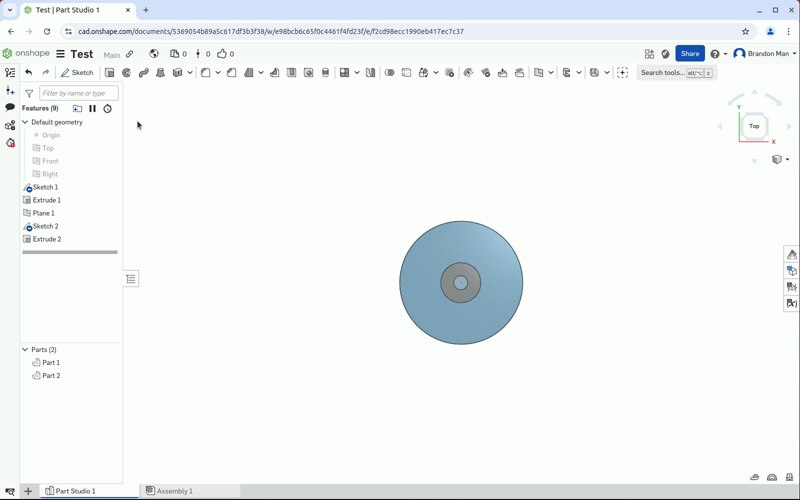
key(shift+h)
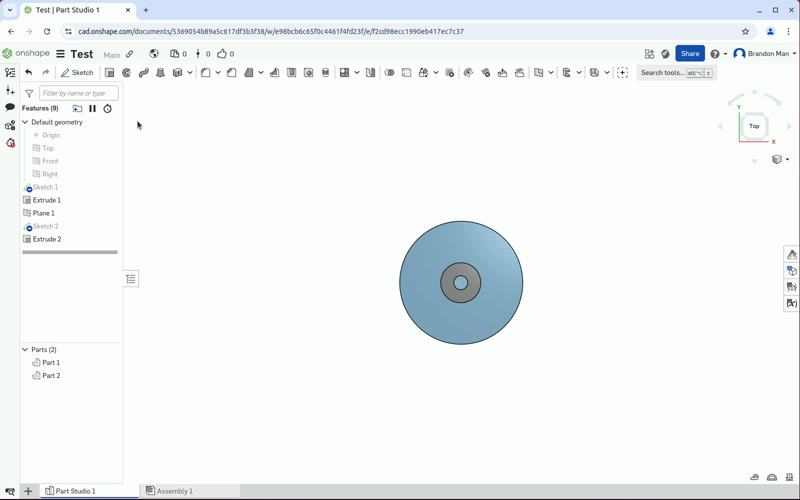
mouse_move(73, 189)
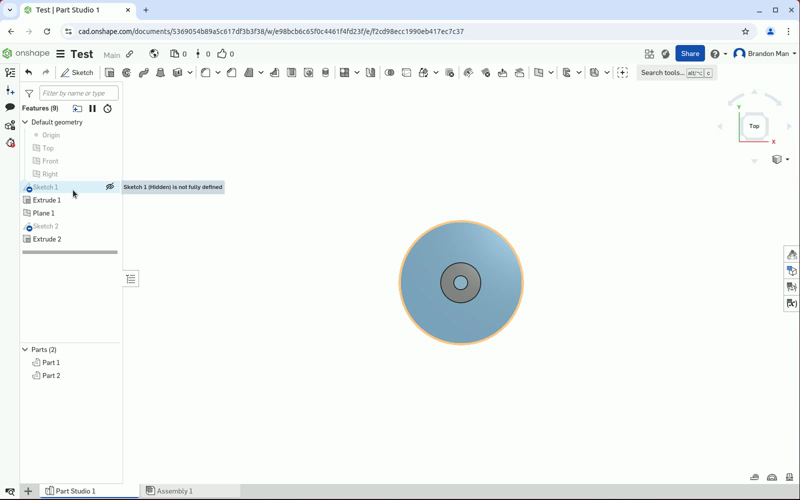
click(73, 189)
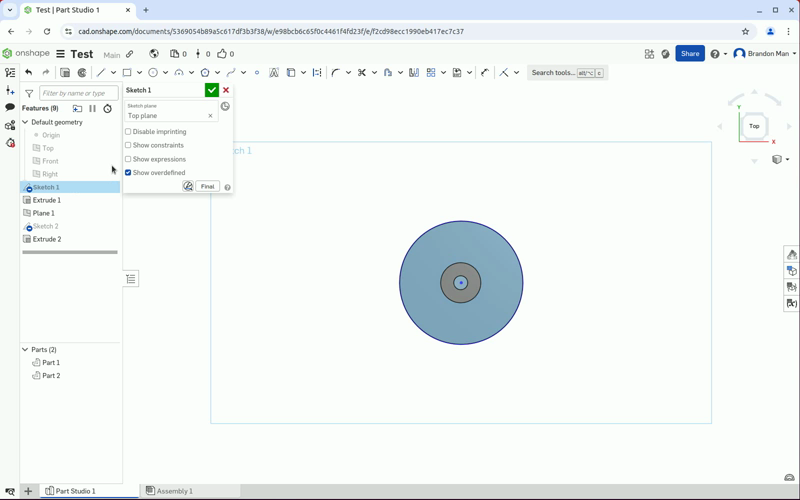
mouse_move(229, 92)
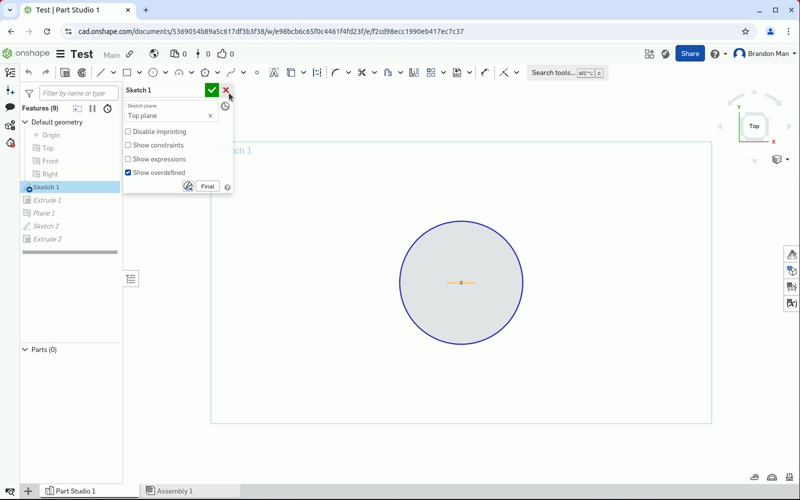
click(229, 92)
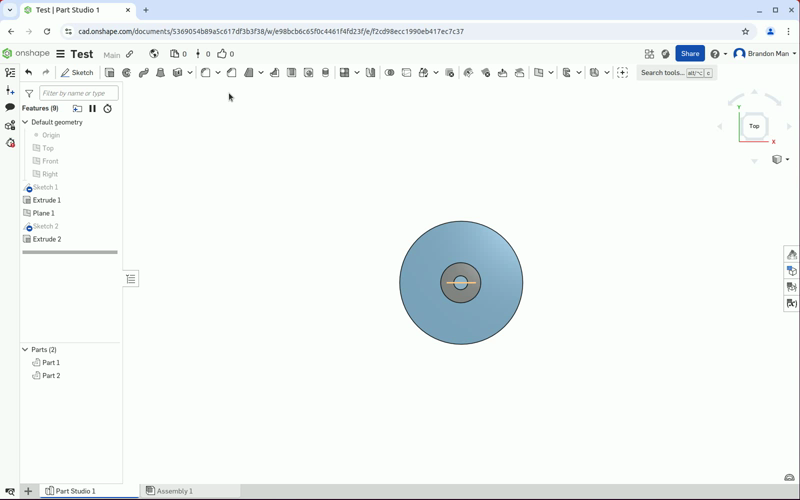
mouse_move(541, 75)
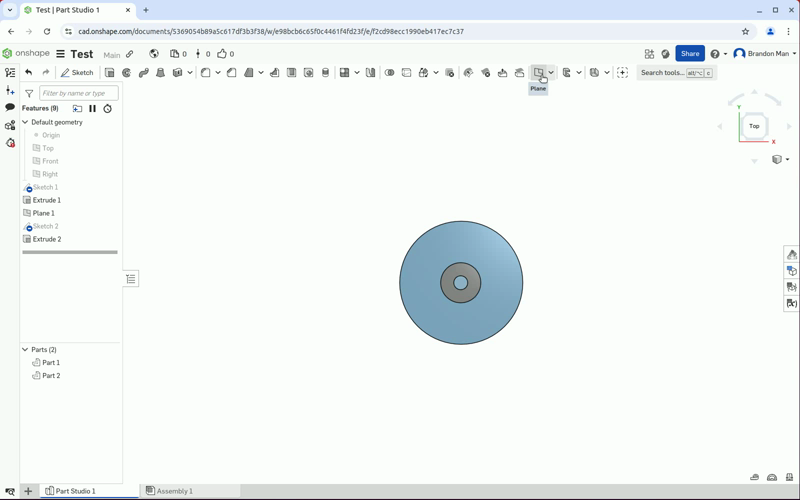
click(541, 75)
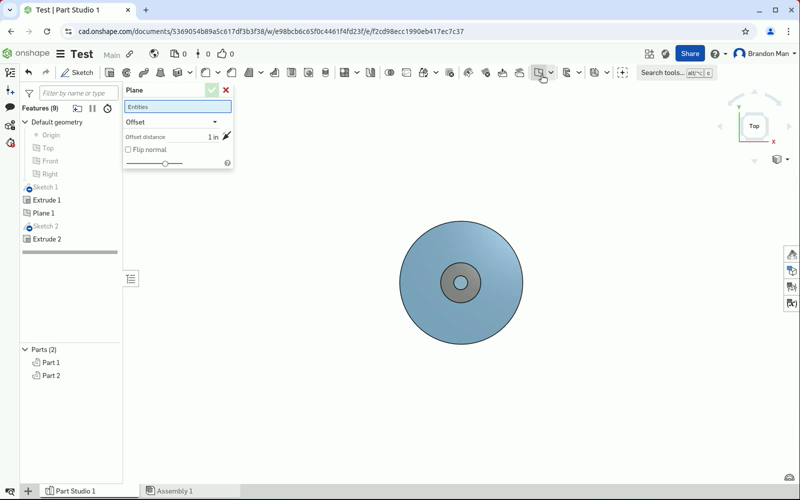
mouse_move(73, 150)
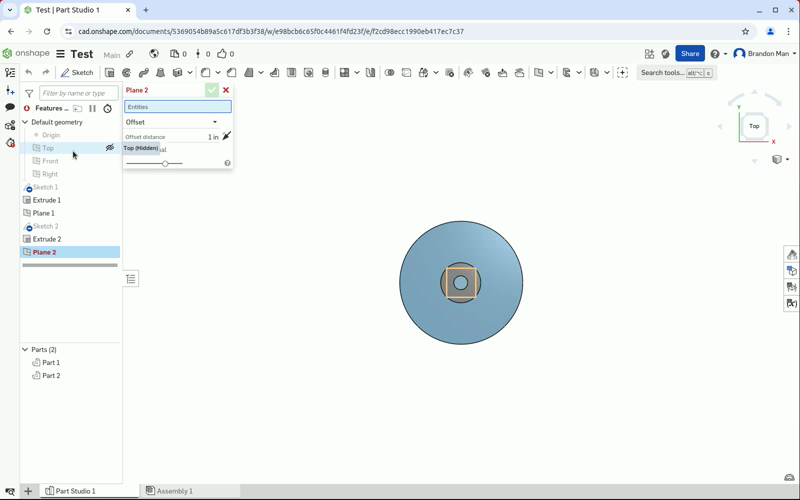
click(73, 150)
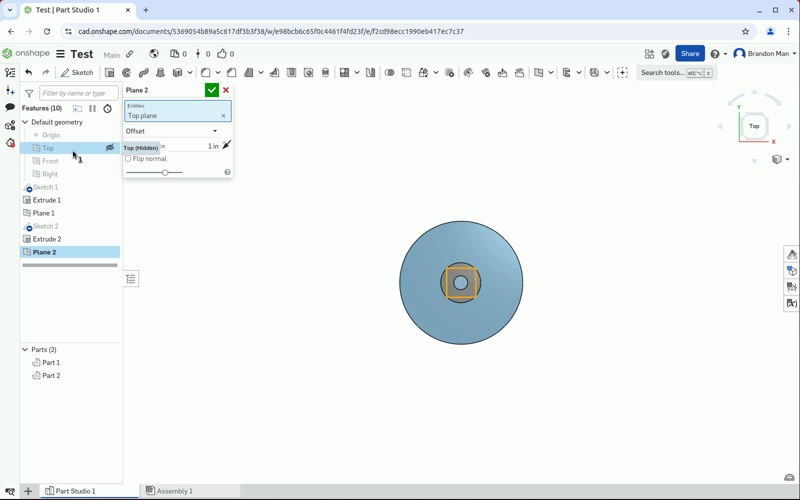
key(tab, 2)
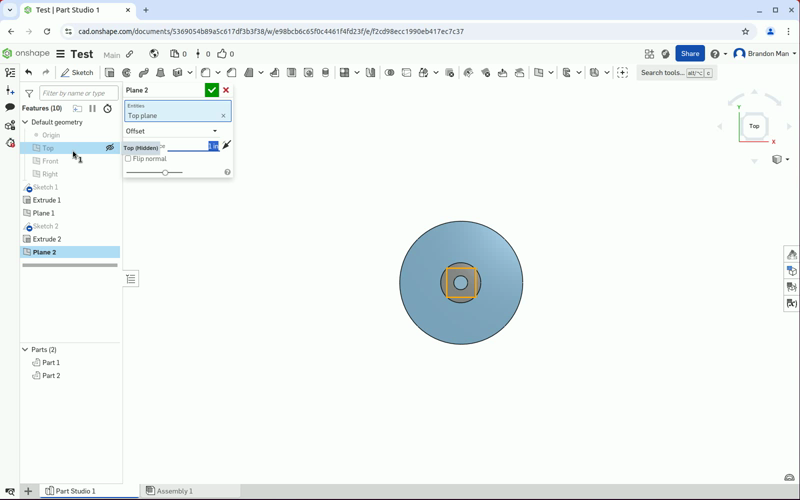
text(21.66)
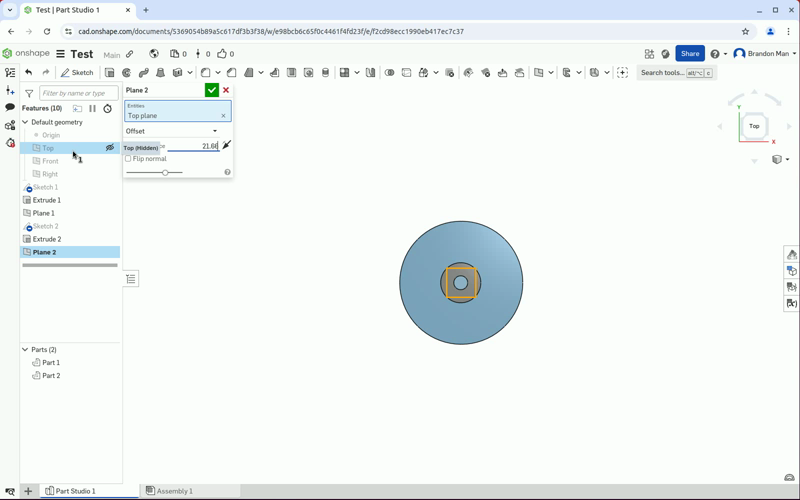
key(enter, 2)
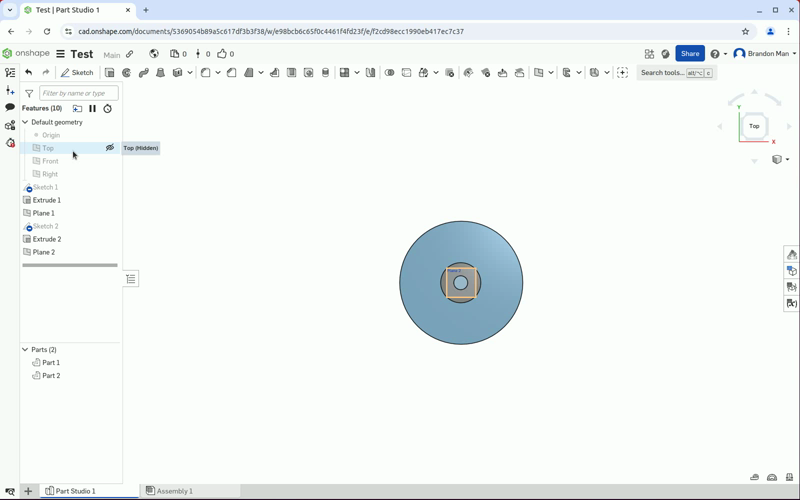
key(shift+s)
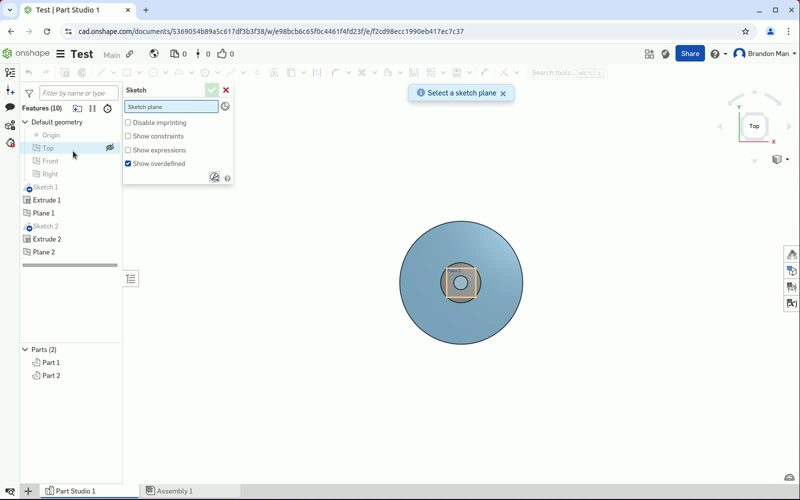
mouse_move(73, 254)
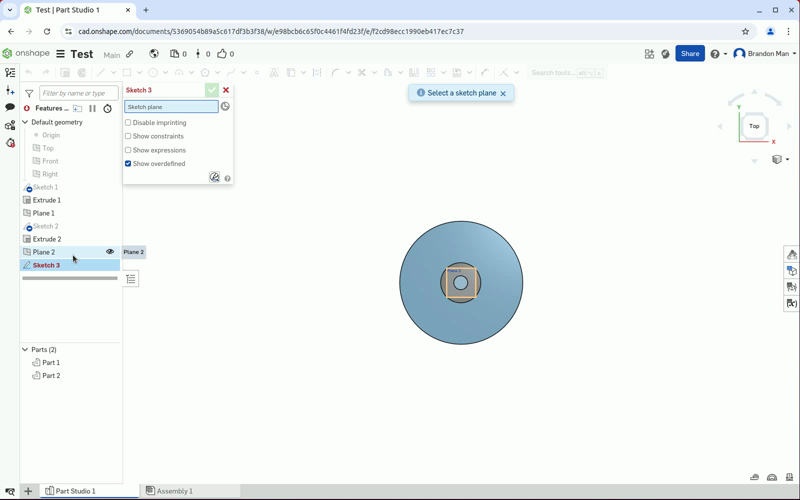
click(73, 254)
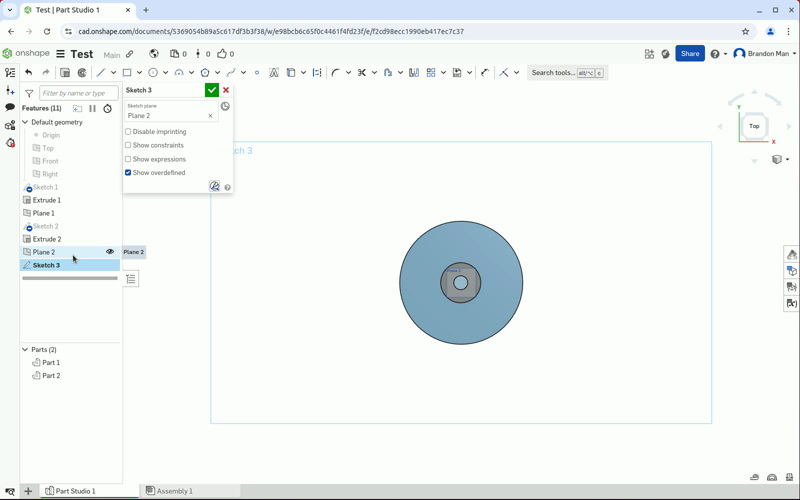
mouse_move(73, 352)
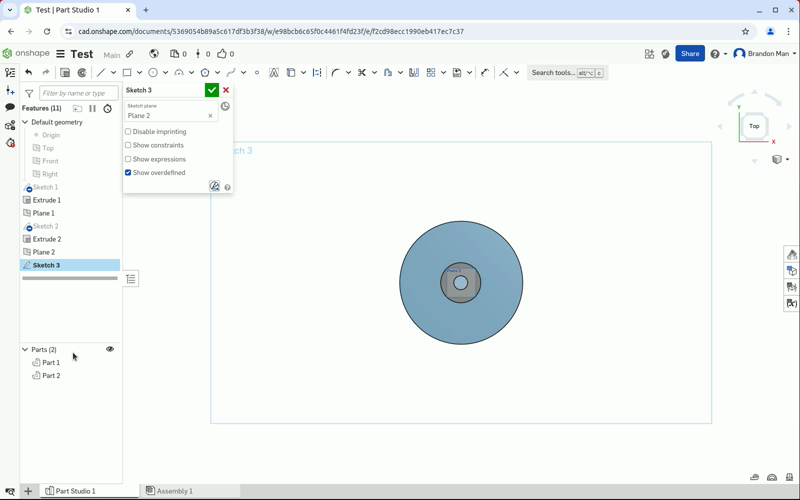
key(y)
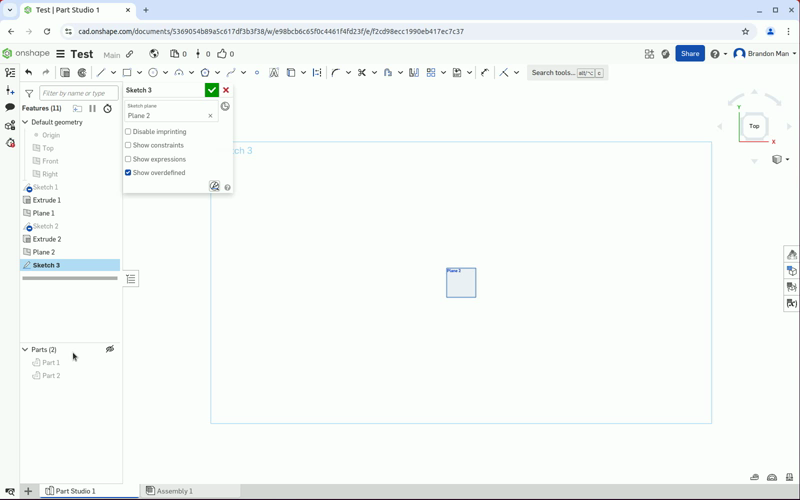
key(c)
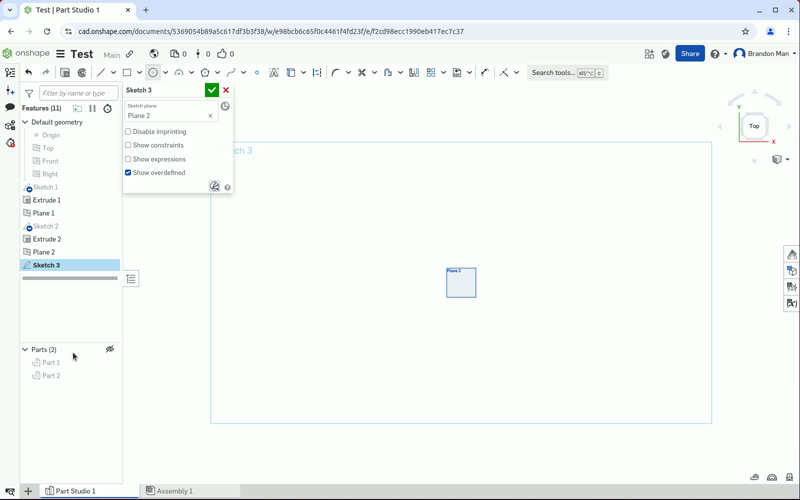
key_down(shift)
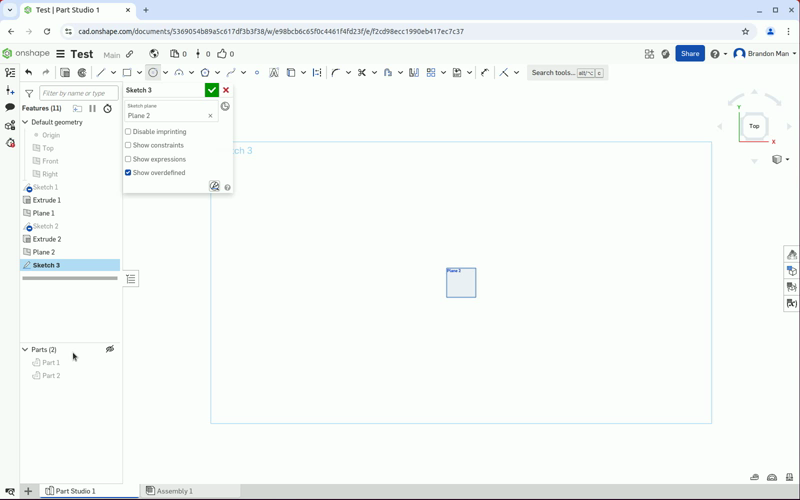
mouse_move(461, 282)
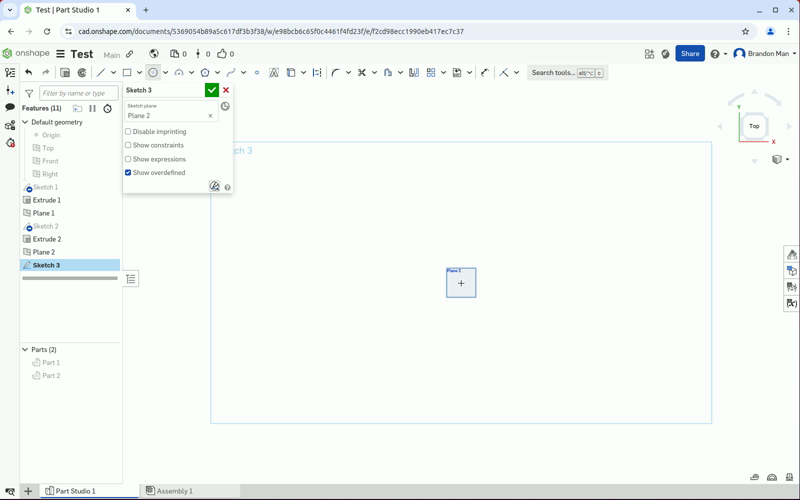
click(461, 282)
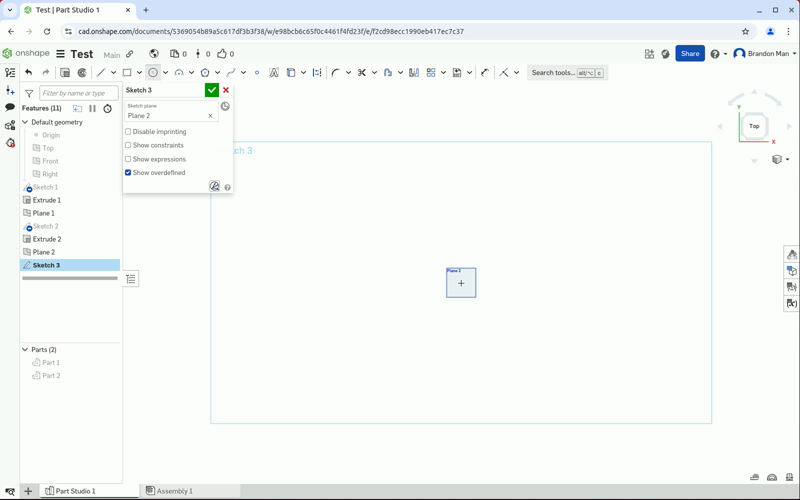
key_up(shift)
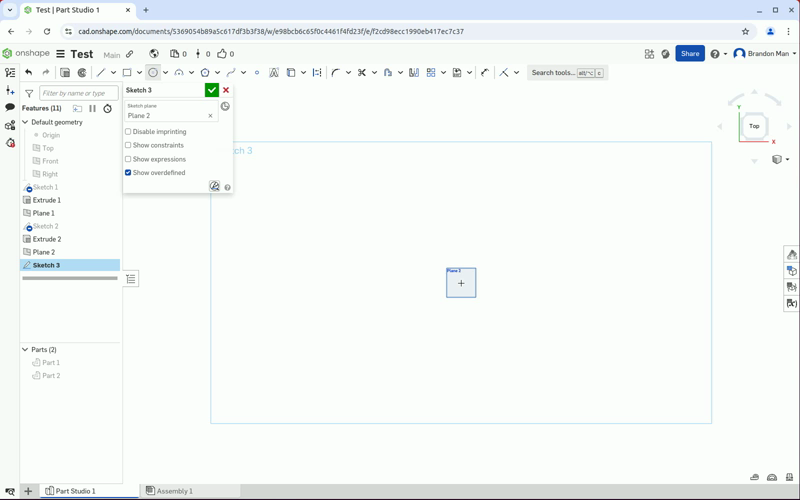
mouse_move(522, 282)
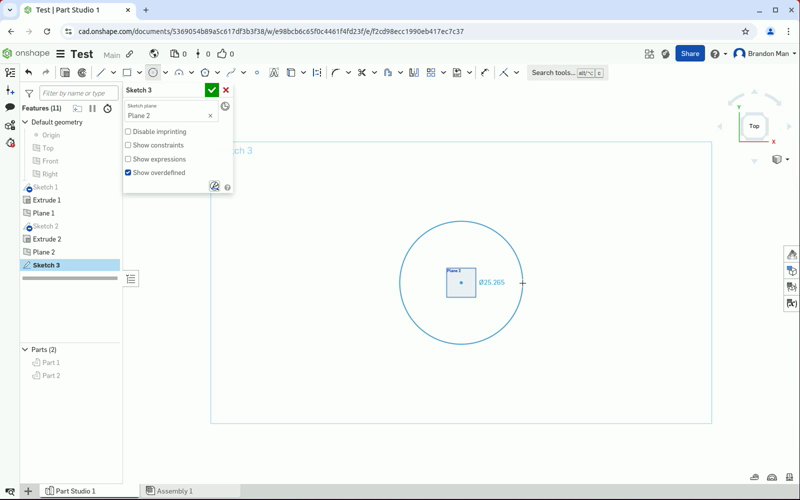
click(522, 282)
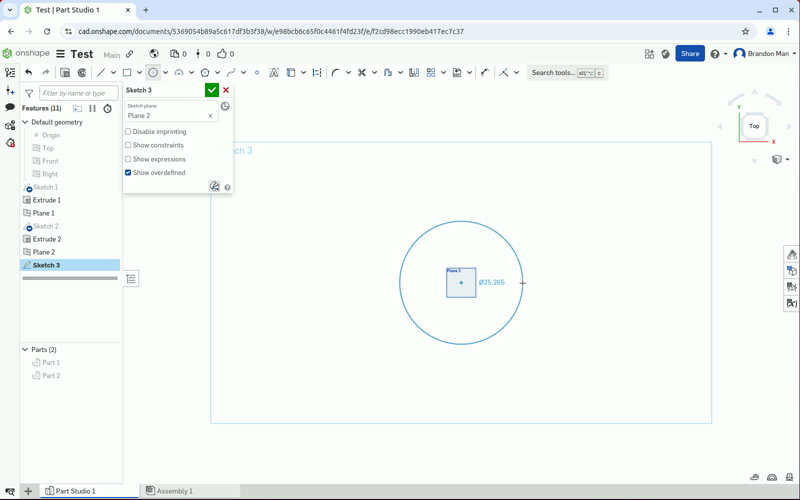
key(esc)
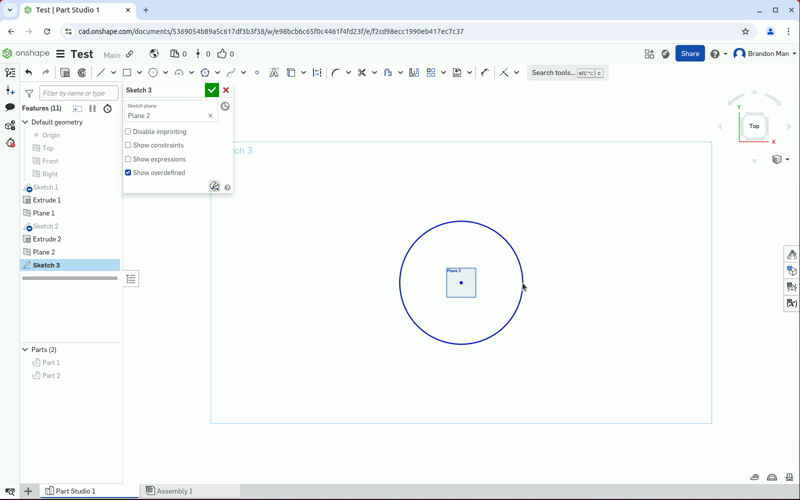
key(c)
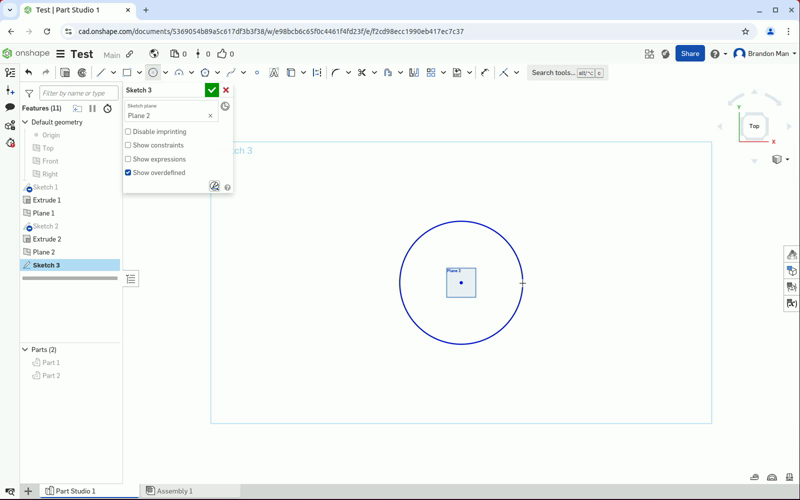
key_down(shift)
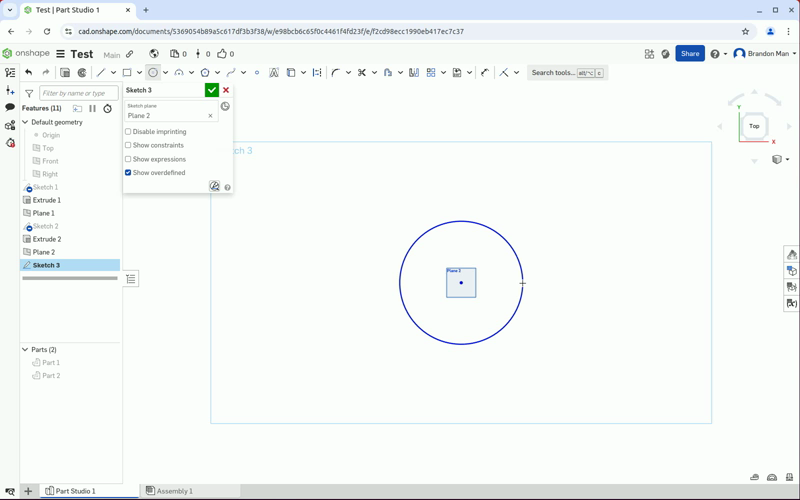
mouse_move(461, 282)
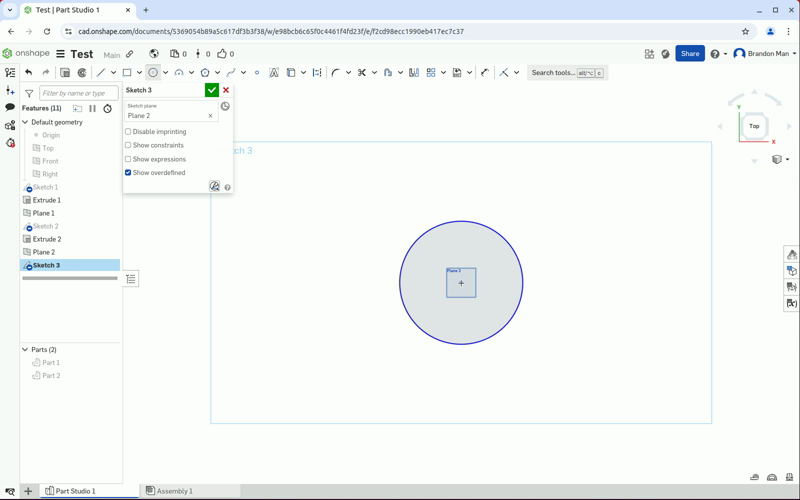
click(461, 282)
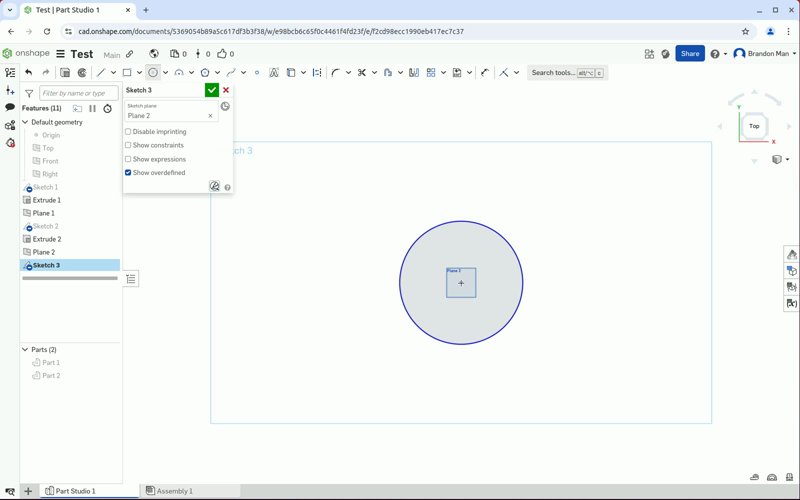
key_up(shift)
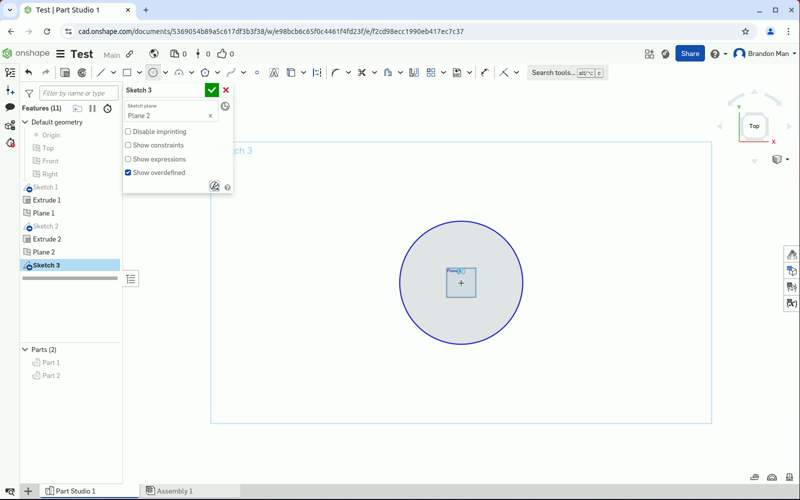
mouse_move(480, 282)
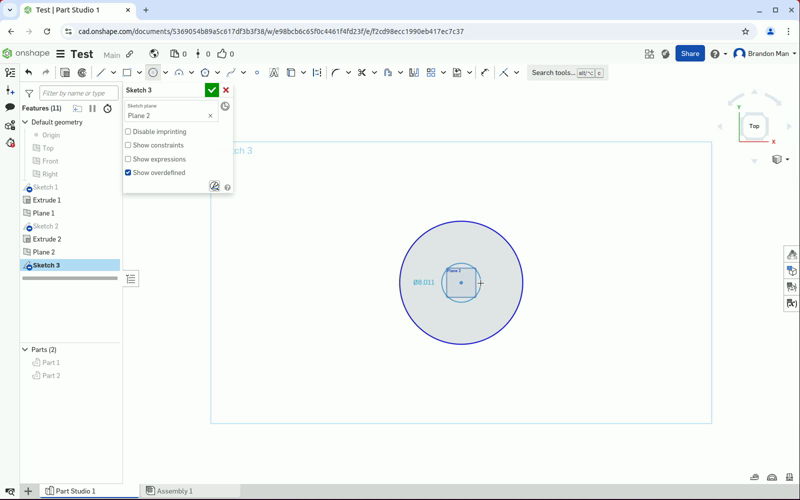
click(480, 282)
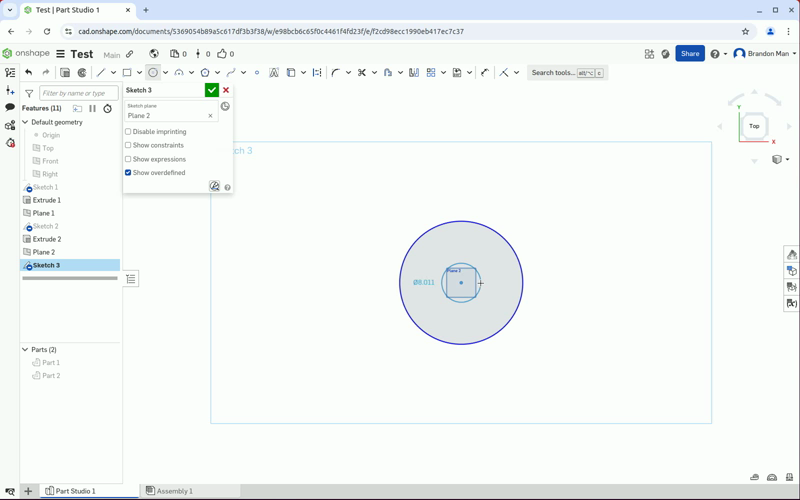
key(esc)
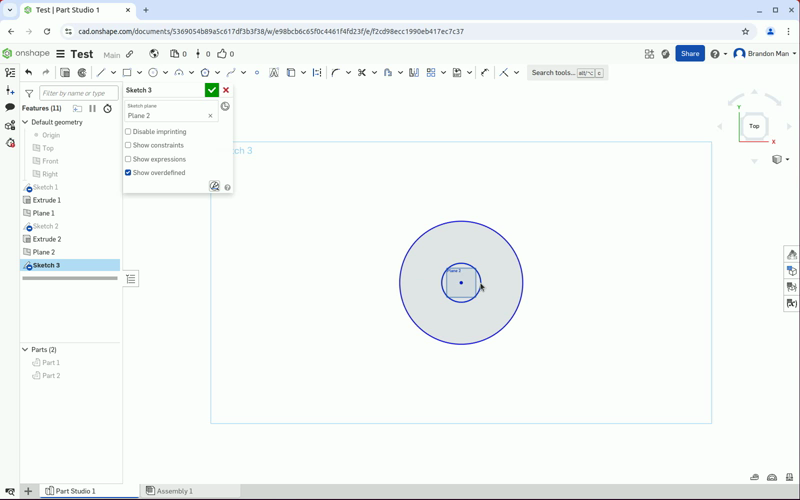
mouse_move(413, 278)
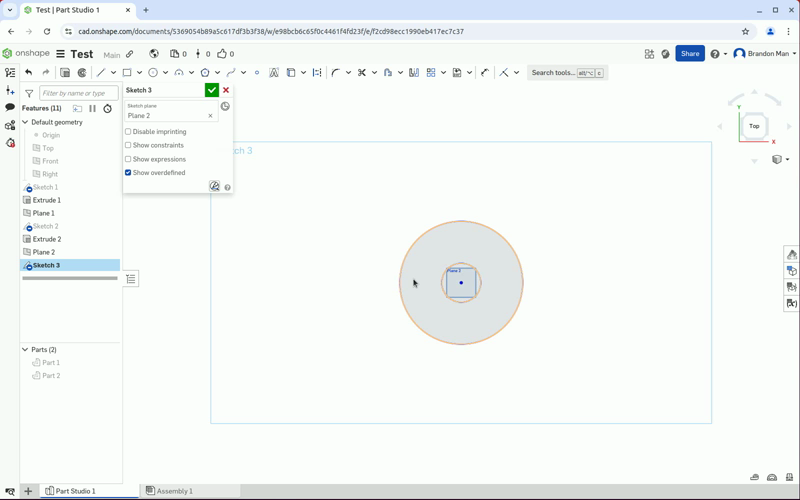
click(413, 278)
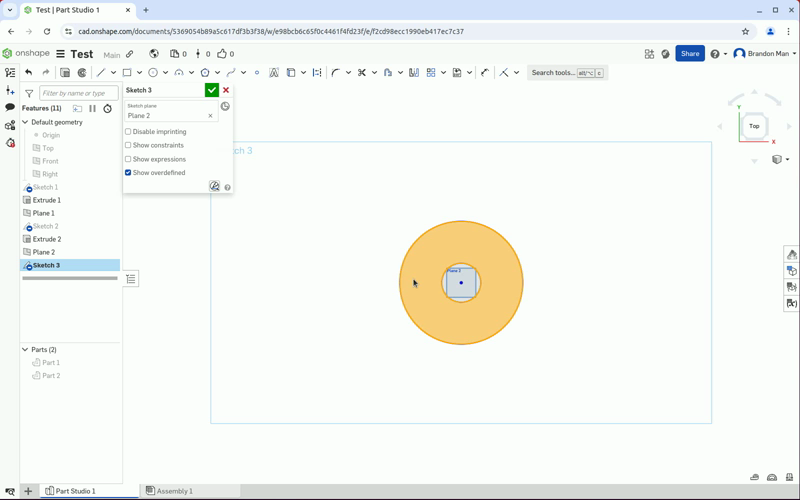
mouse_move(73, 352)
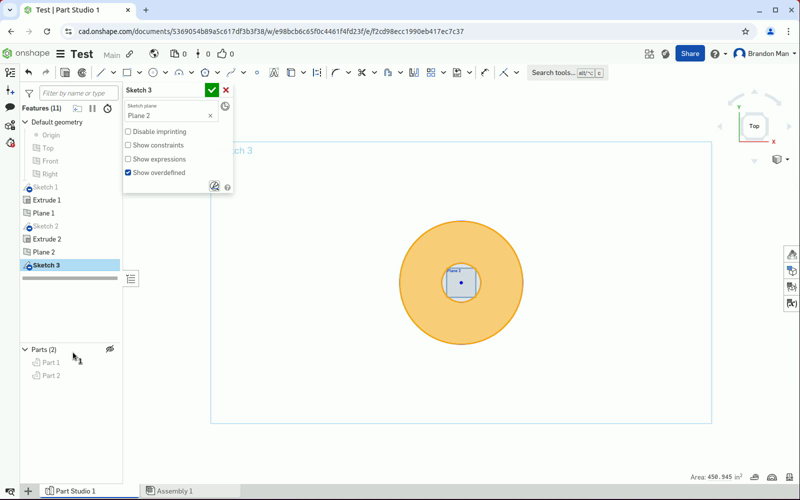
key(shift+y)
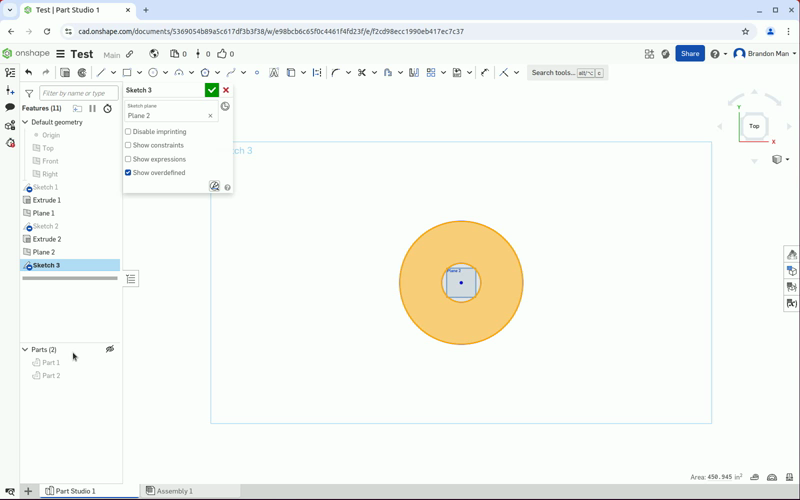
key(shift+e)
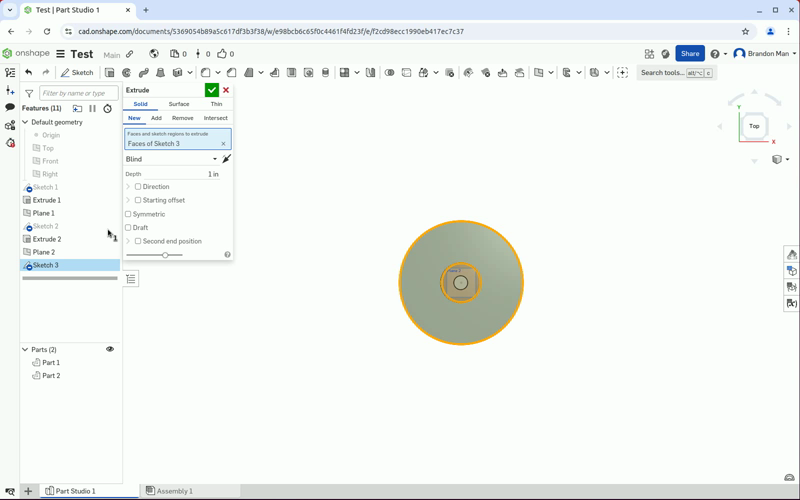
mouse_move(143, 106)
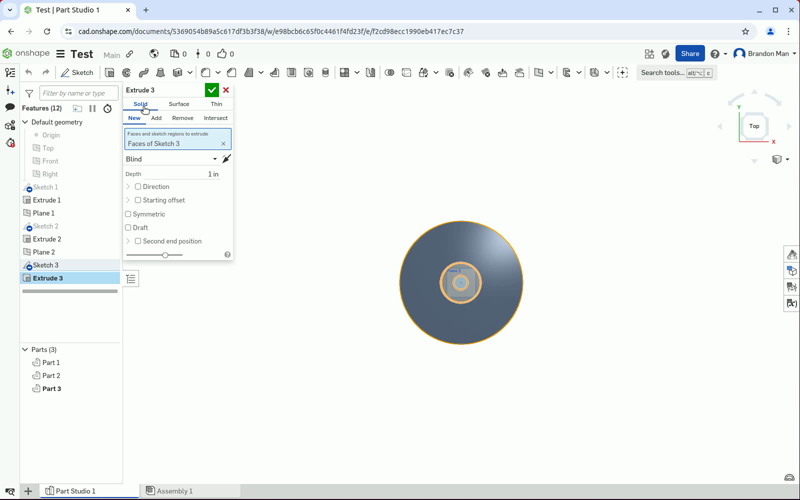
click(143, 106)
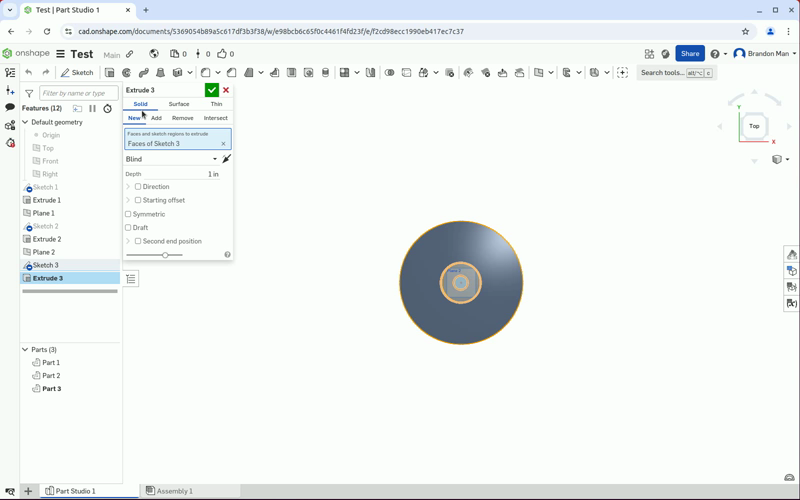
mouse_move(137, 120)
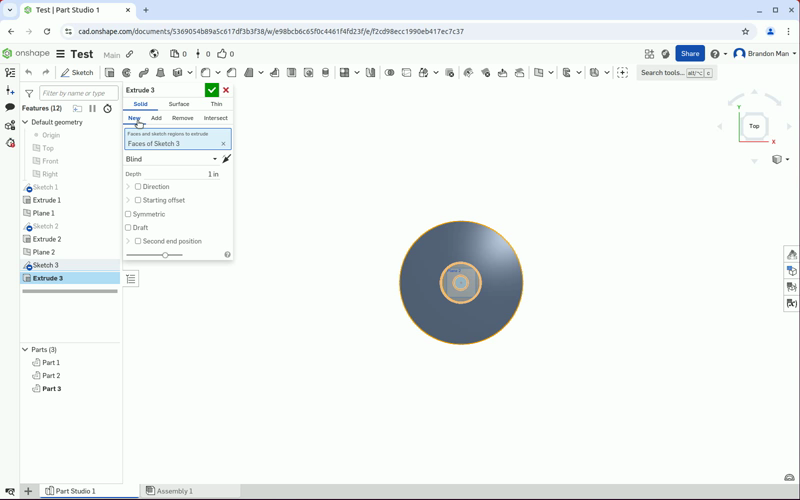
click(137, 120)
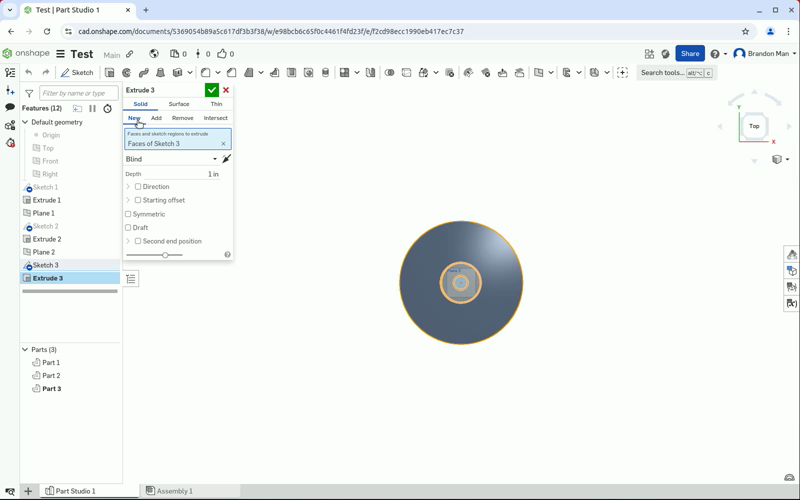
key(tab, 4)
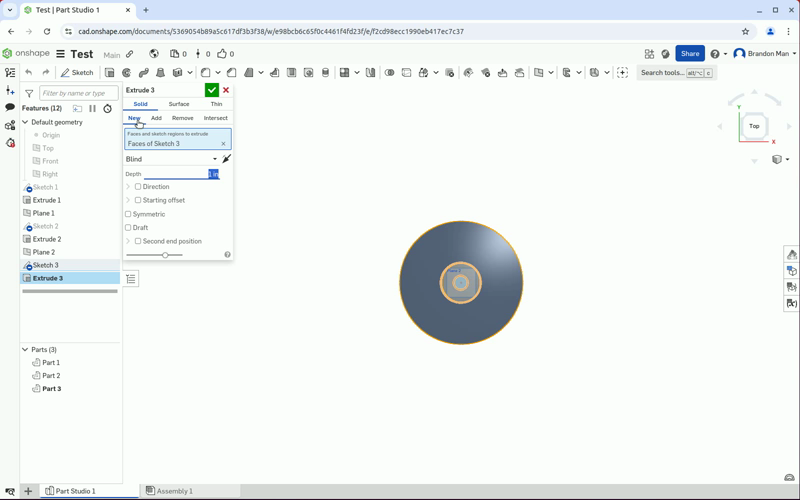
text(1.444)
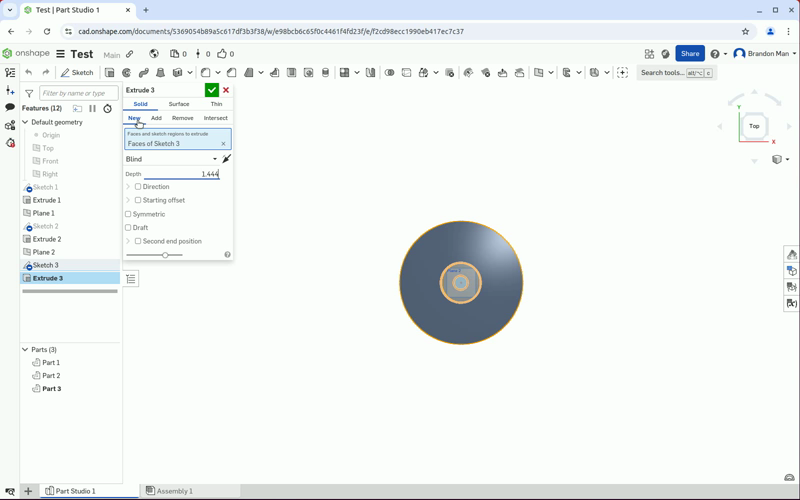
key(enter)
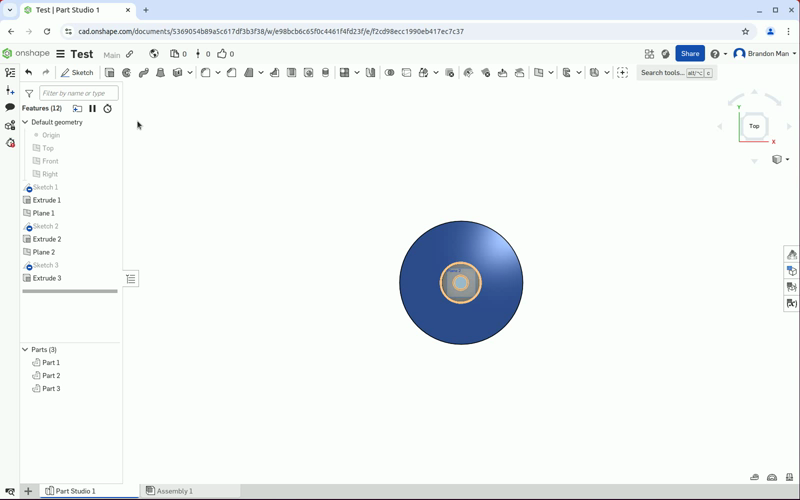
key(shift+h)
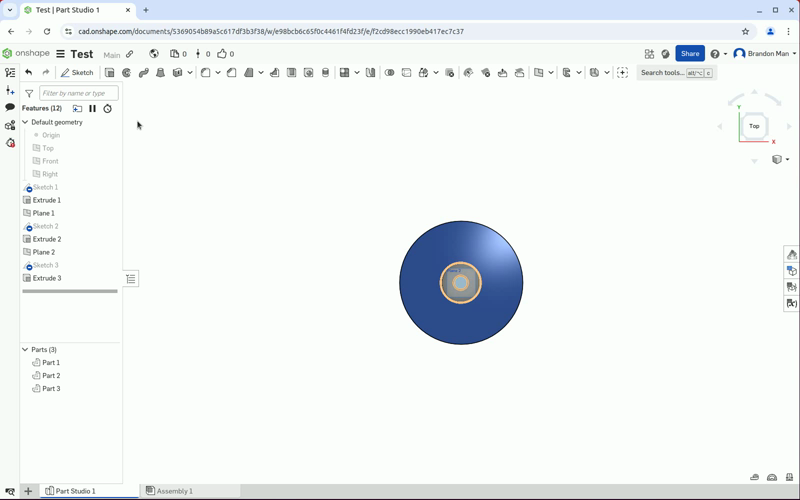
key(shift+h)
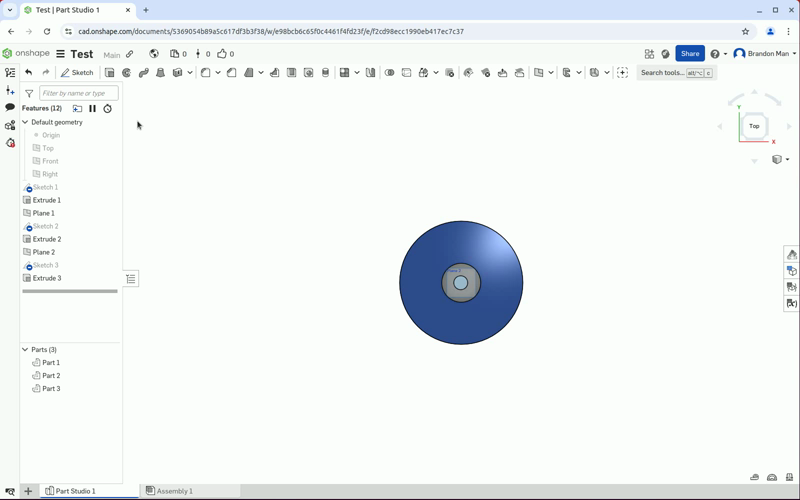
mouse_move(73, 189)
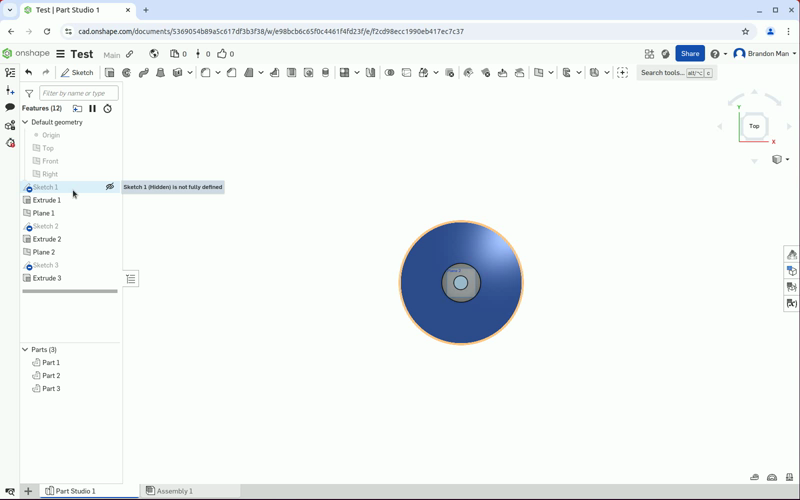
click(73, 189)
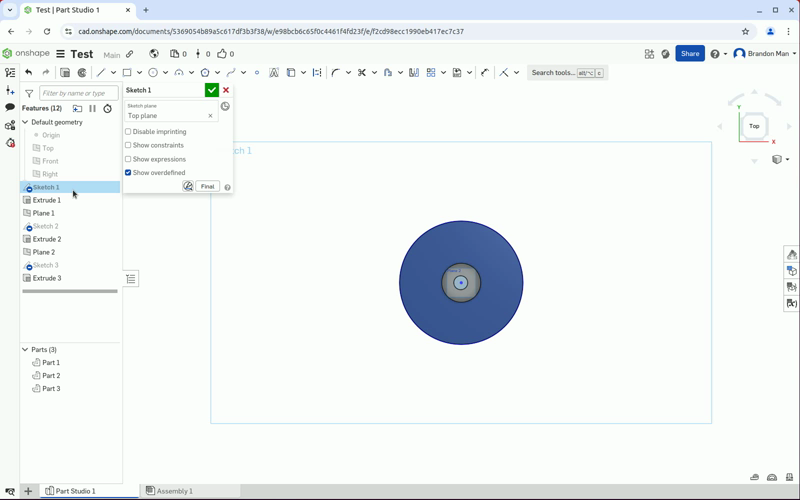
mouse_move(229, 92)
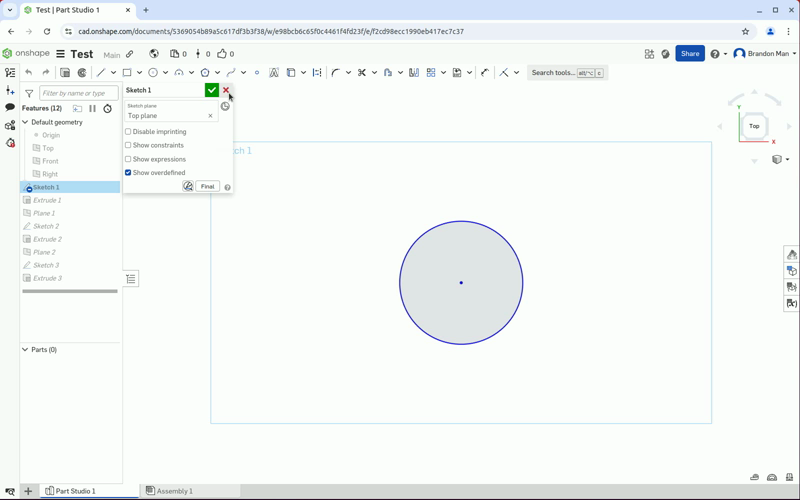
click(229, 92)
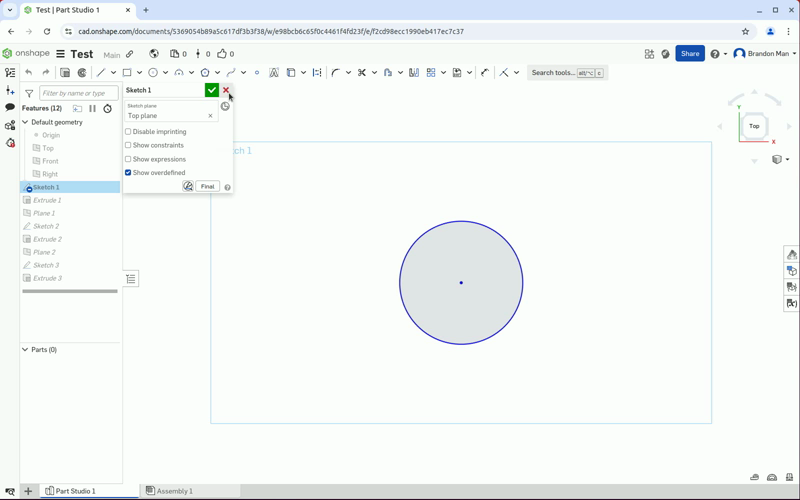
key(shift+s)
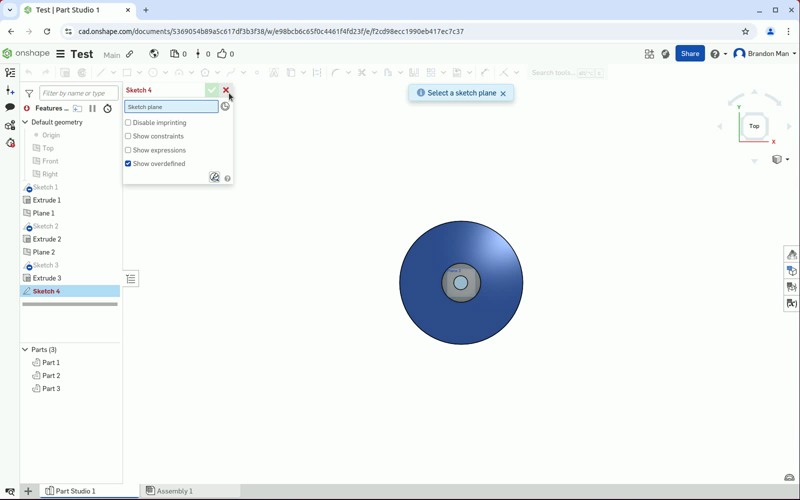
mouse_move(73, 254)
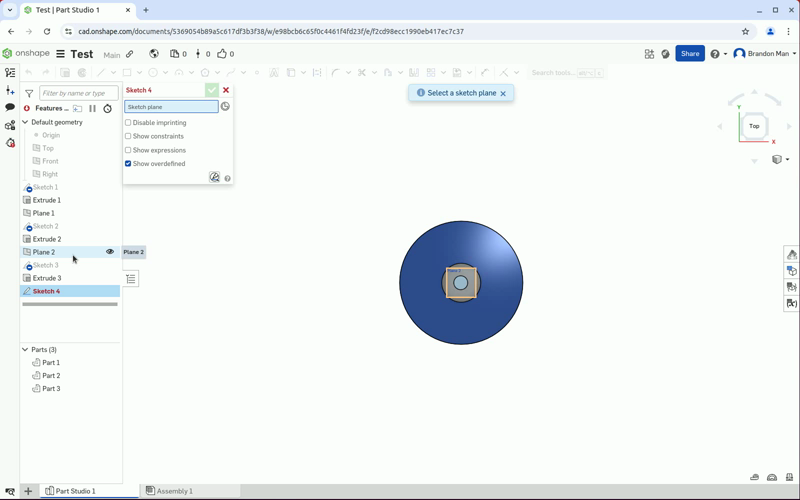
click(73, 254)
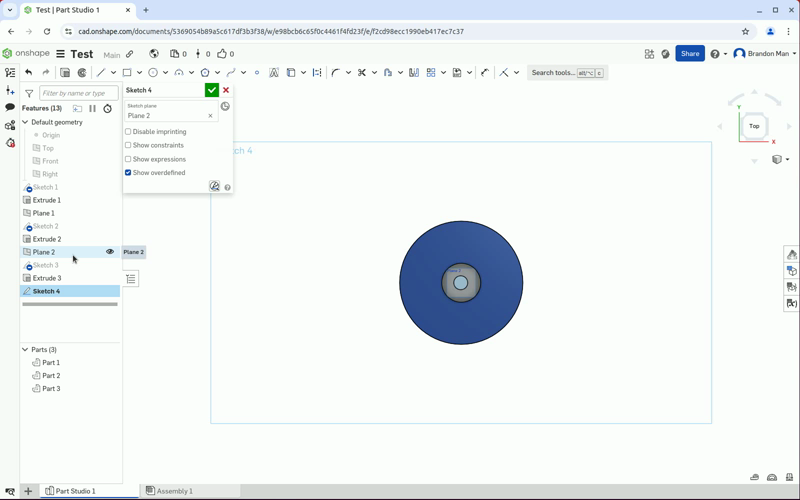
mouse_move(73, 352)
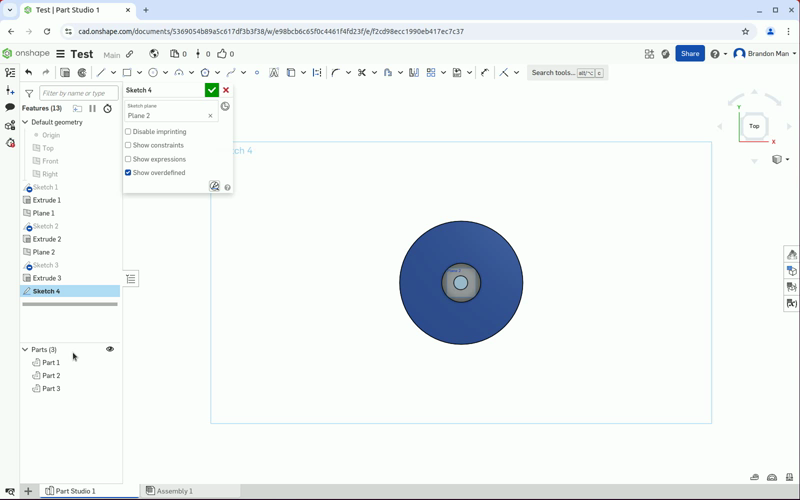
key(y)
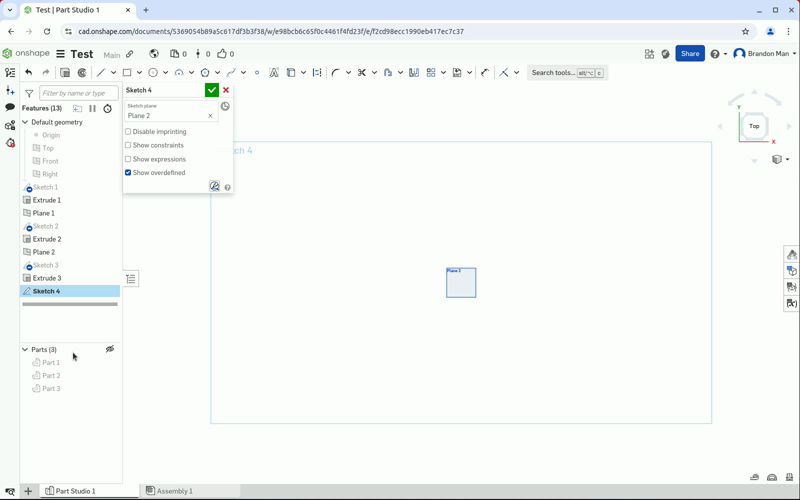
key(c)
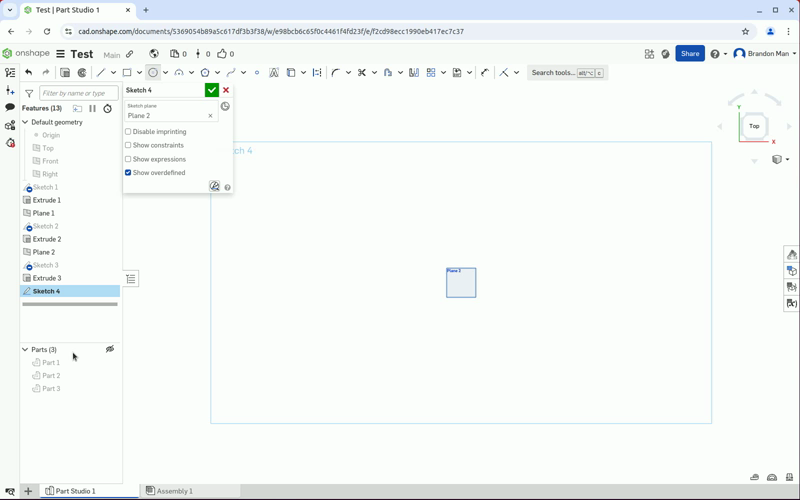
key_down(shift)
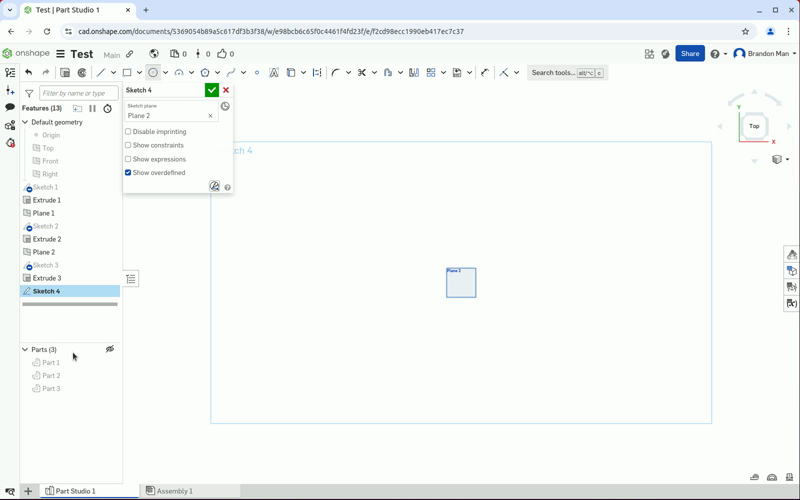
mouse_move(461, 282)
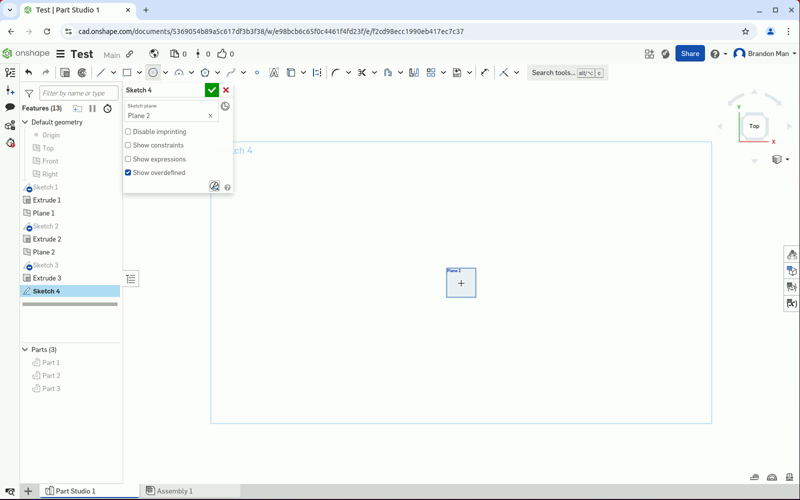
click(461, 282)
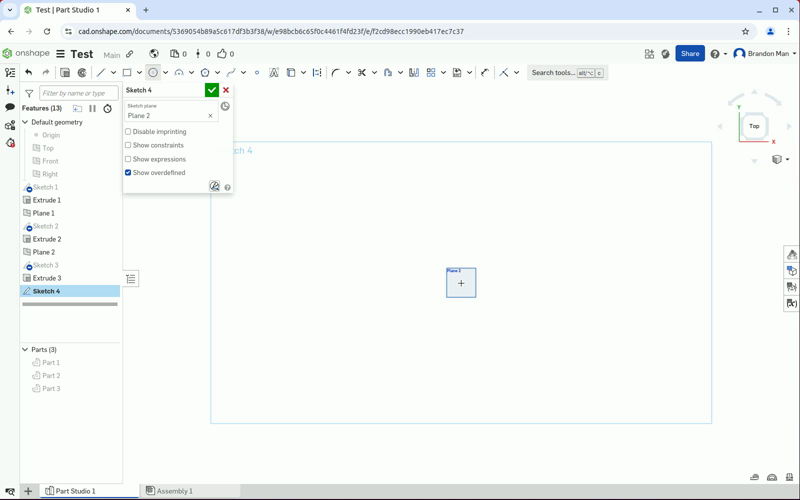
key_up(shift)
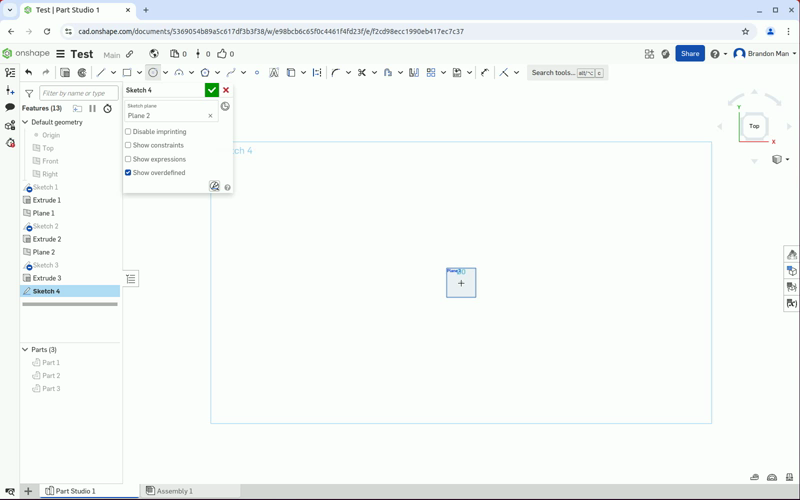
mouse_move(468, 282)
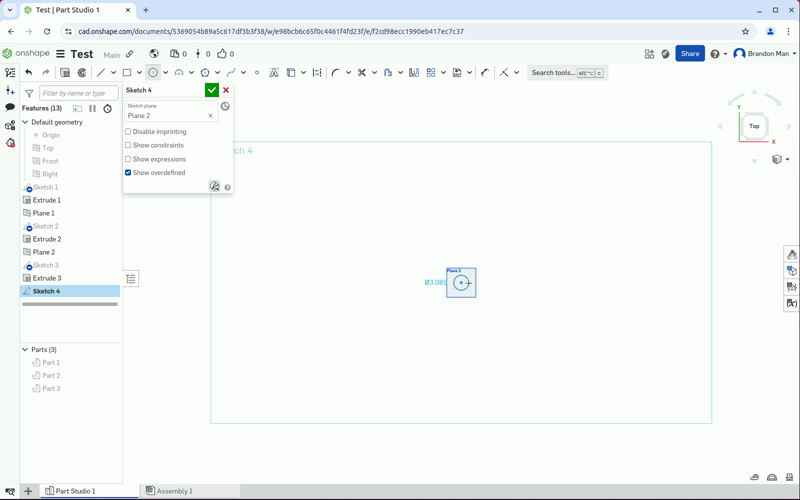
click(468, 282)
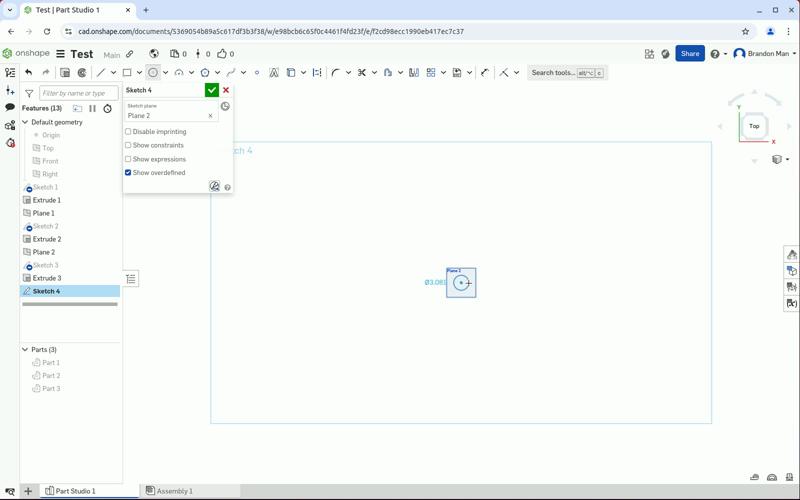
key(esc)
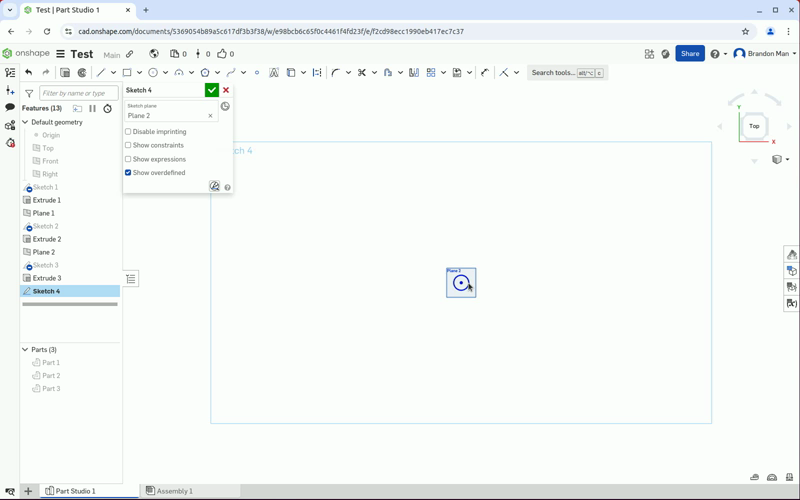
key(c)
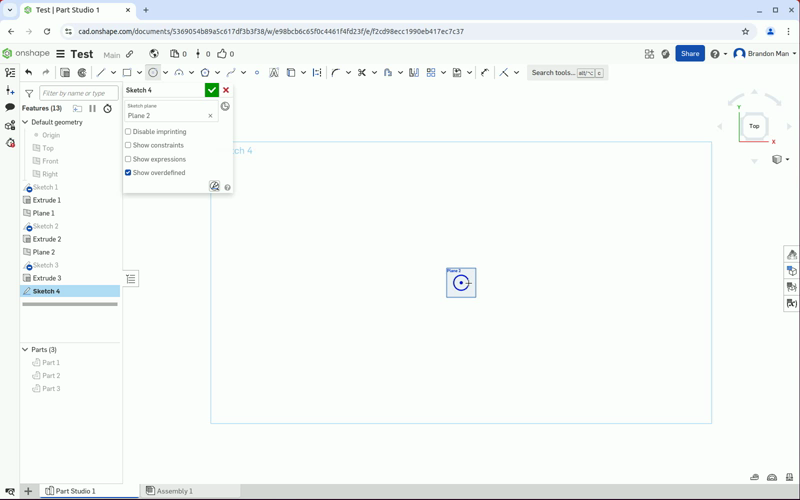
key_down(shift)
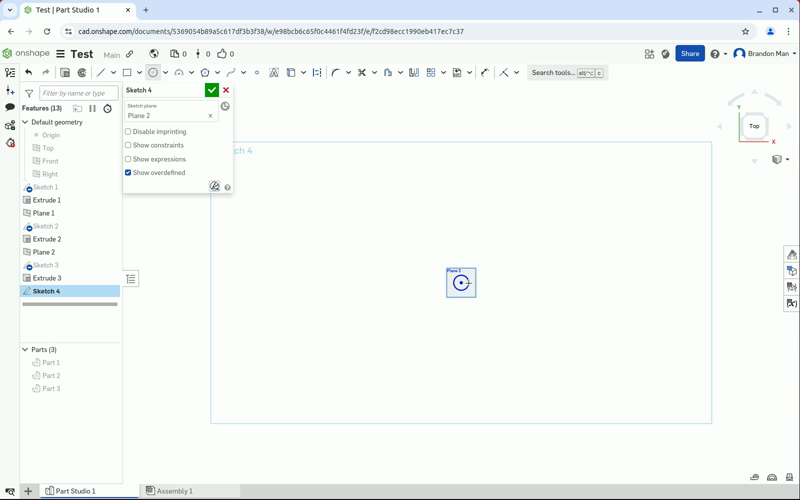
mouse_move(461, 282)
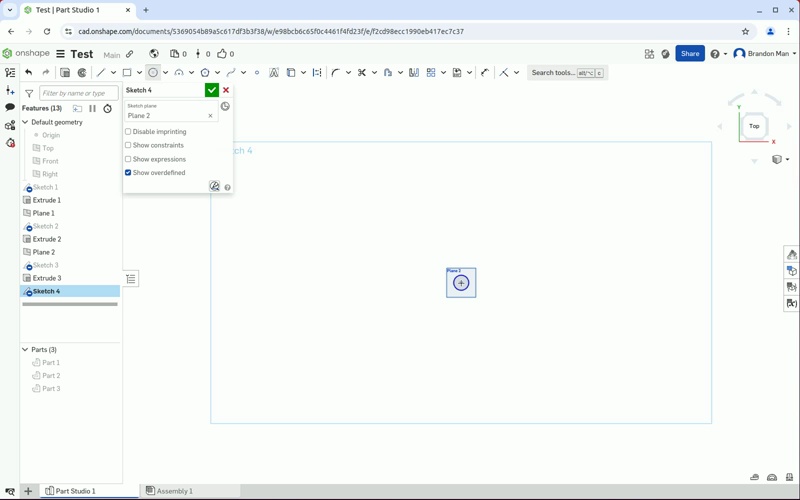
click(461, 282)
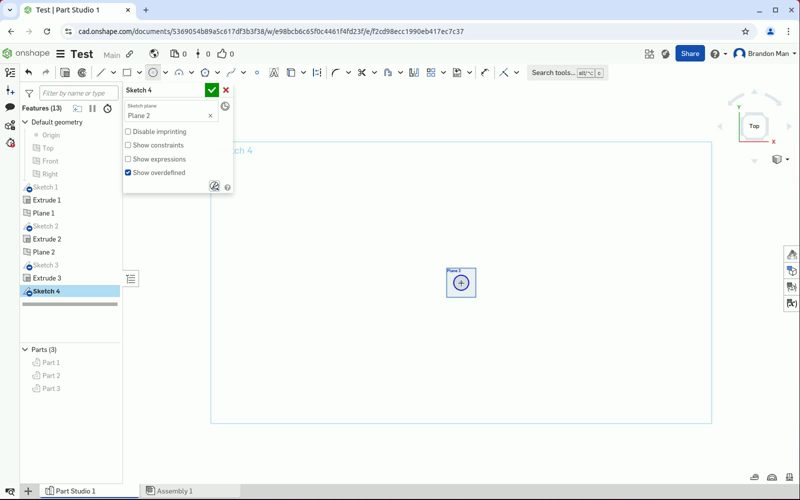
key_up(shift)
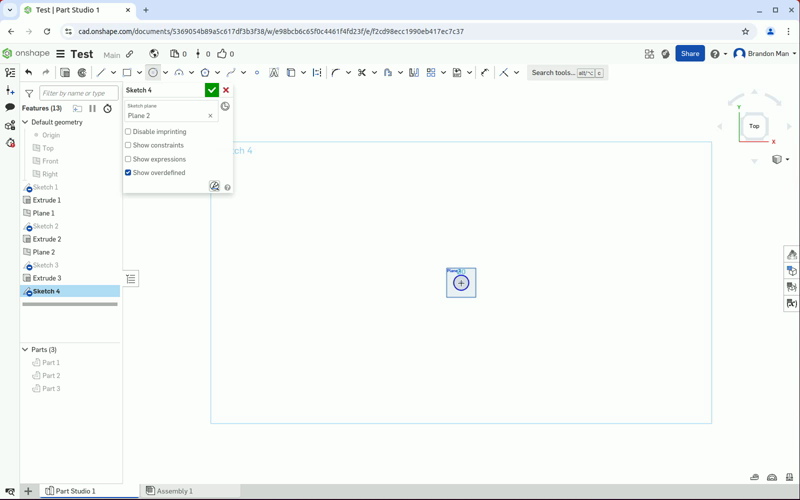
mouse_move(468, 282)
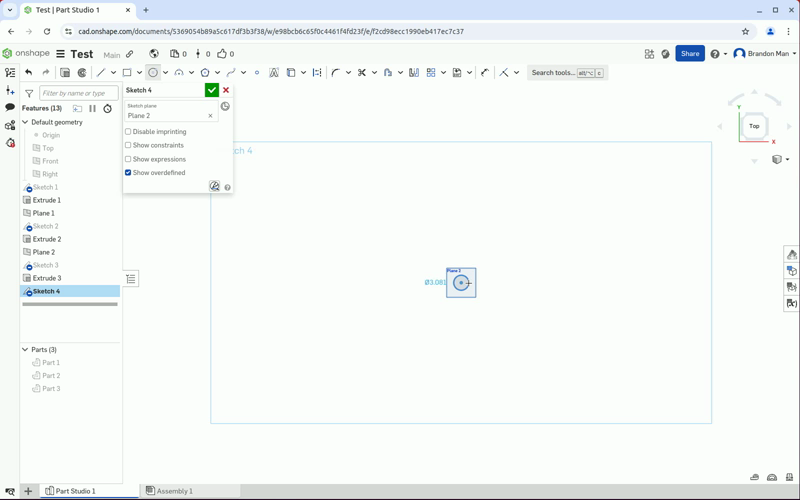
click(468, 282)
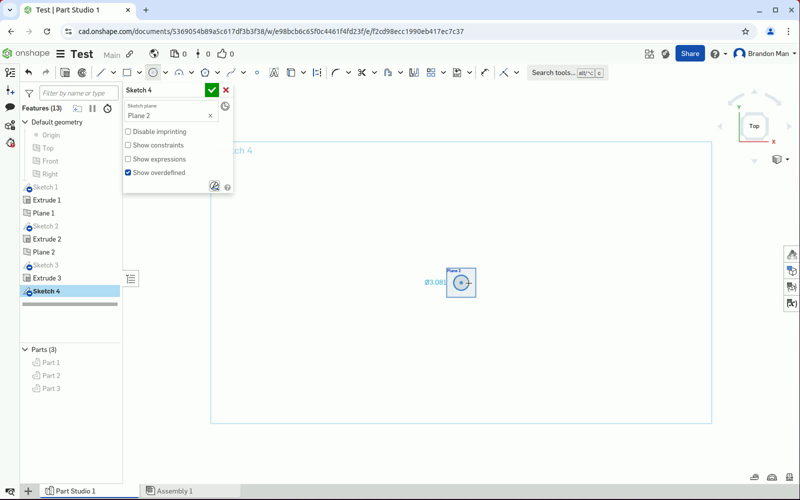
key(esc)
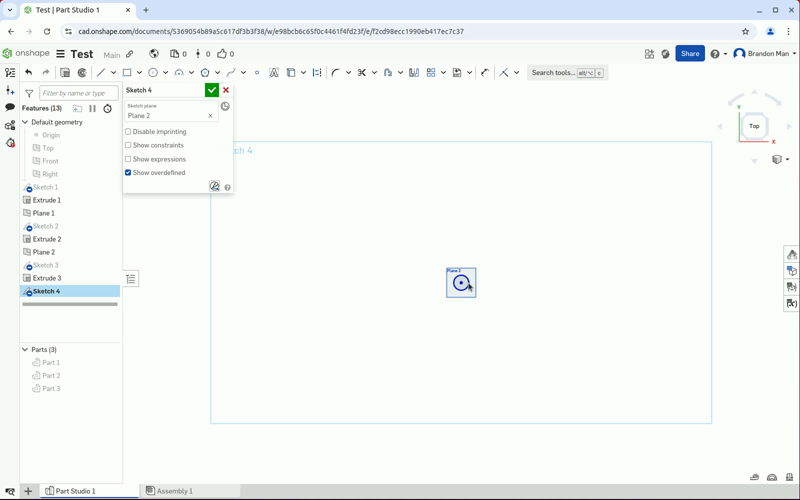
mouse_move(465, 276)
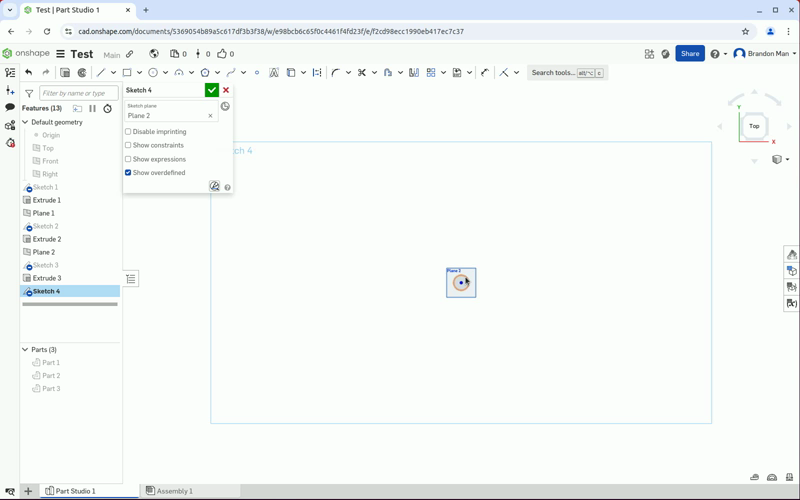
scroll(6)
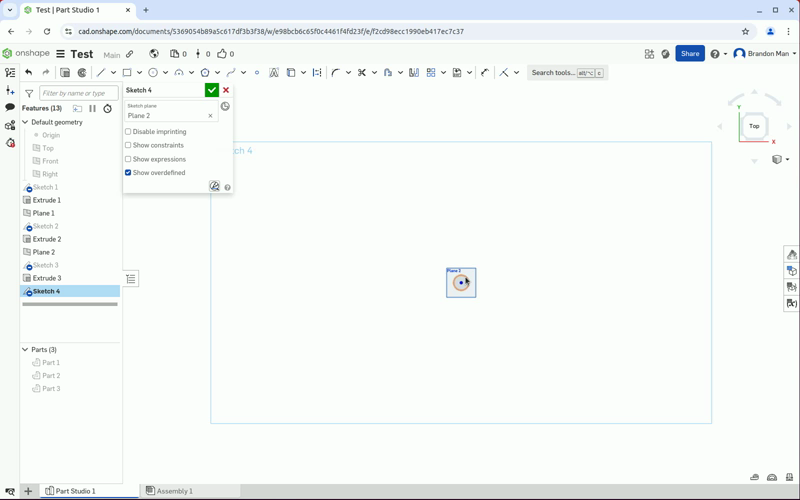
scroll(6)
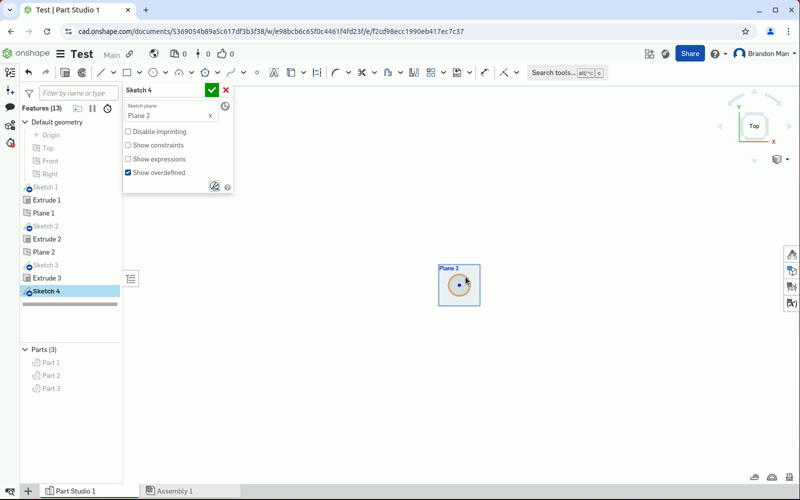
scroll(6)
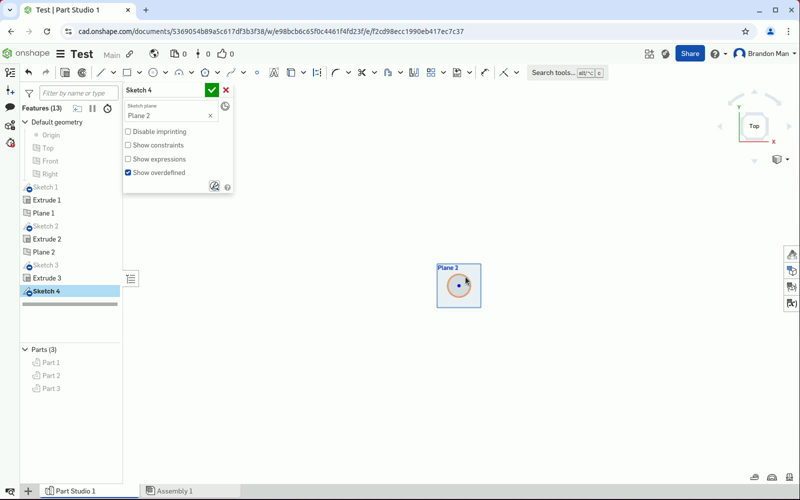
scroll(6)
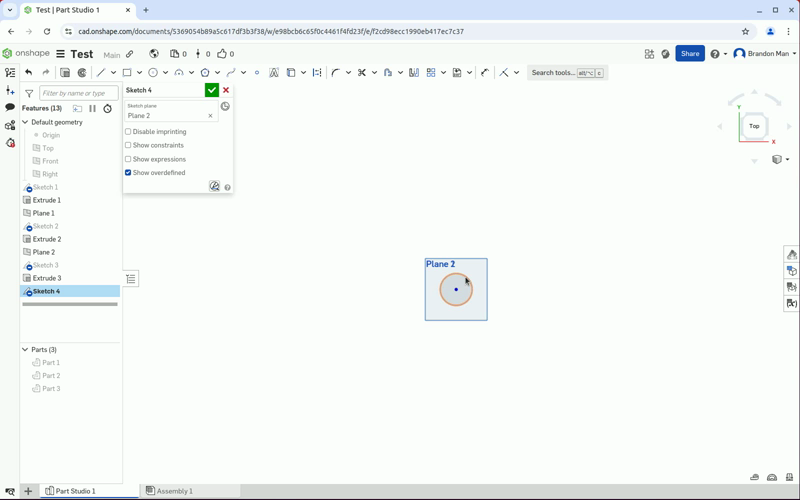
scroll(6)
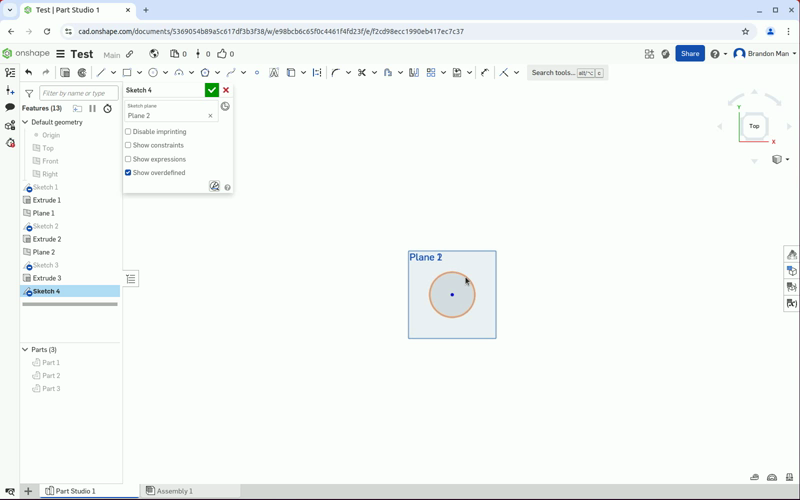
scroll(6)
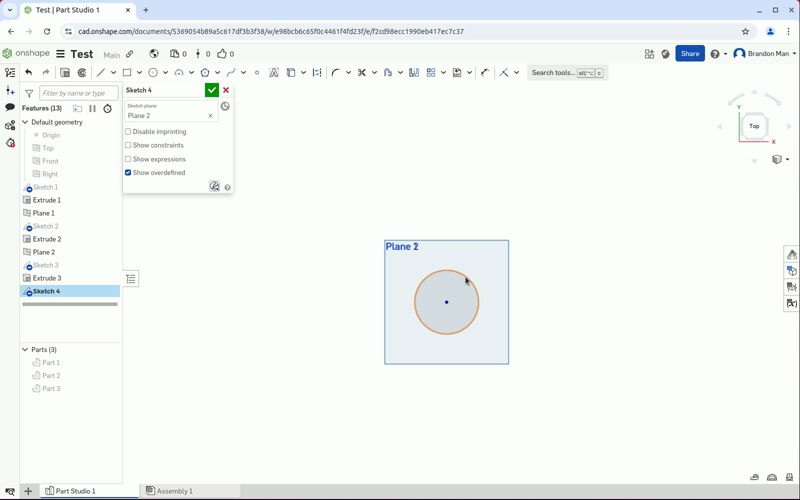
scroll(6)
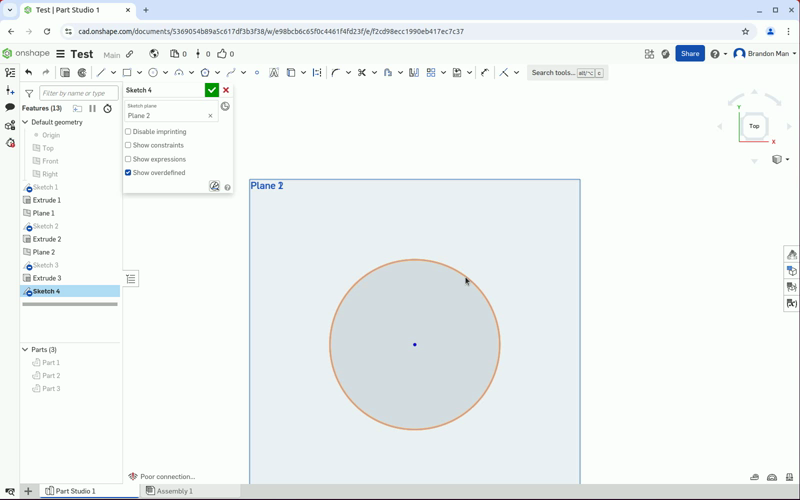
click(465, 276)
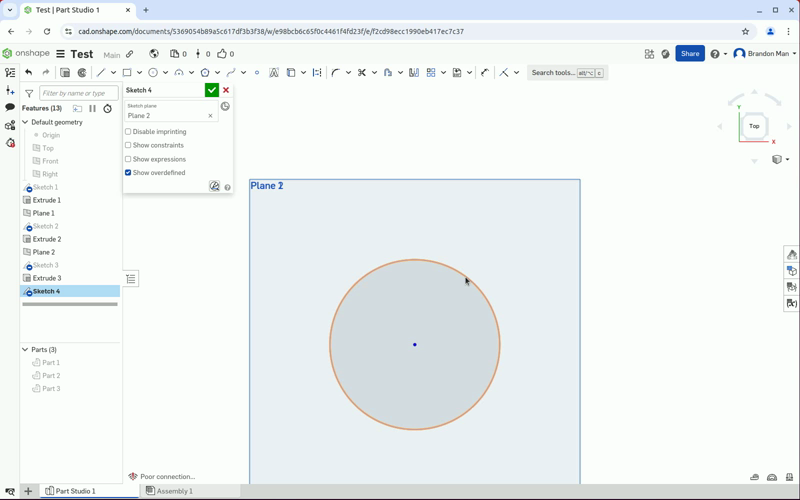
scroll(-6)
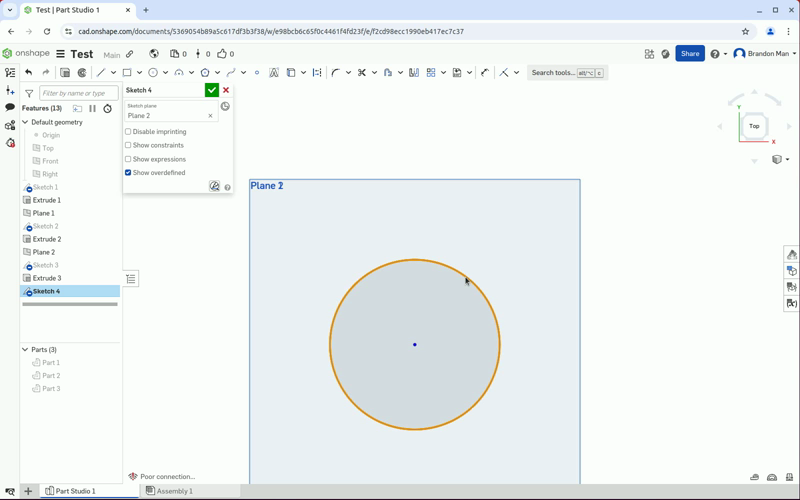
scroll(-6)
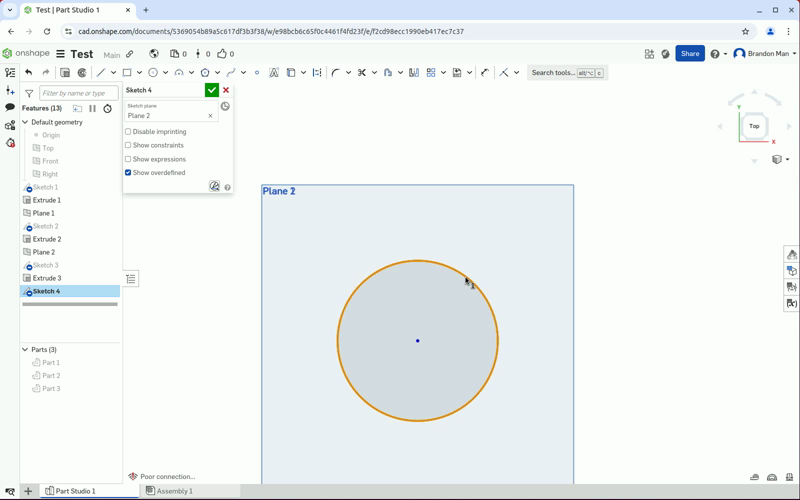
scroll(-6)
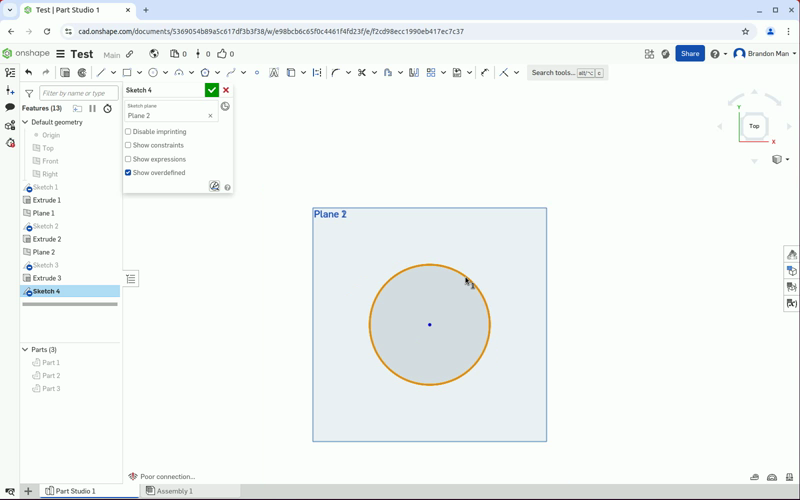
scroll(-6)
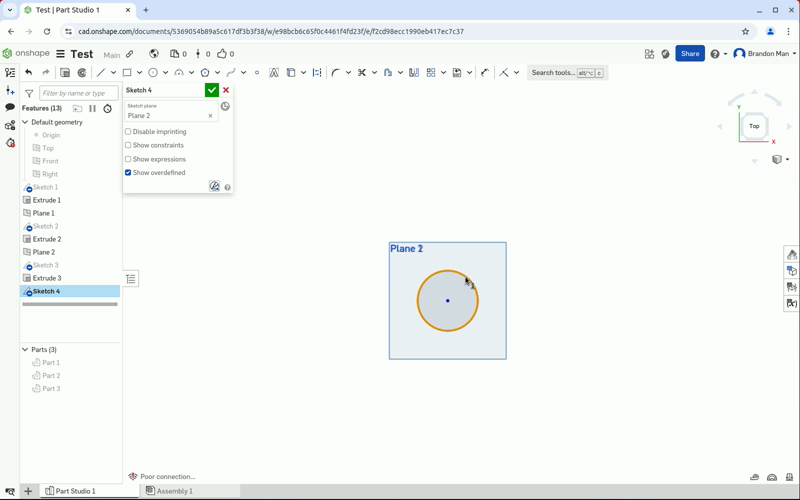
scroll(-6)
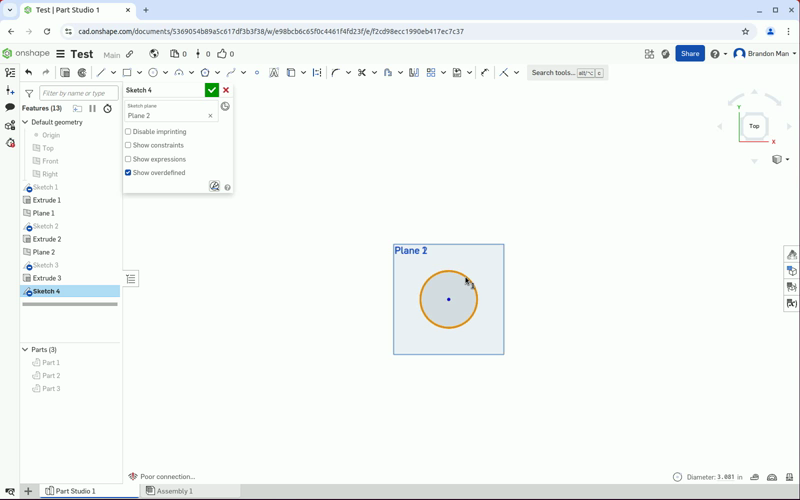
scroll(-6)
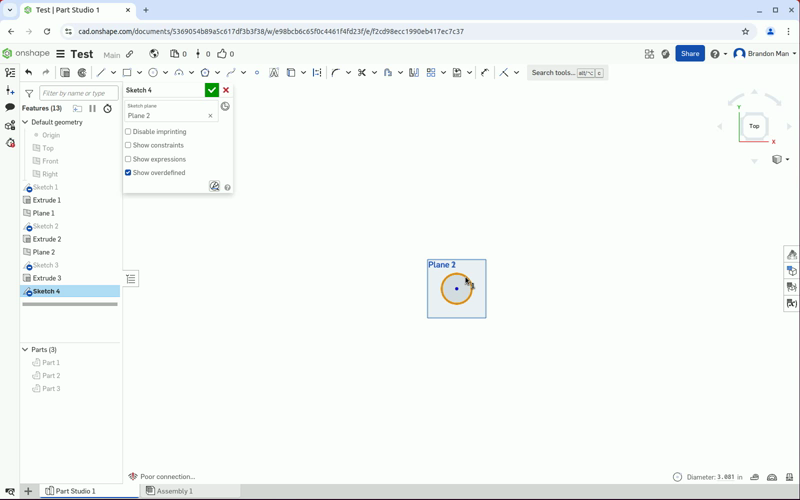
scroll(-6)
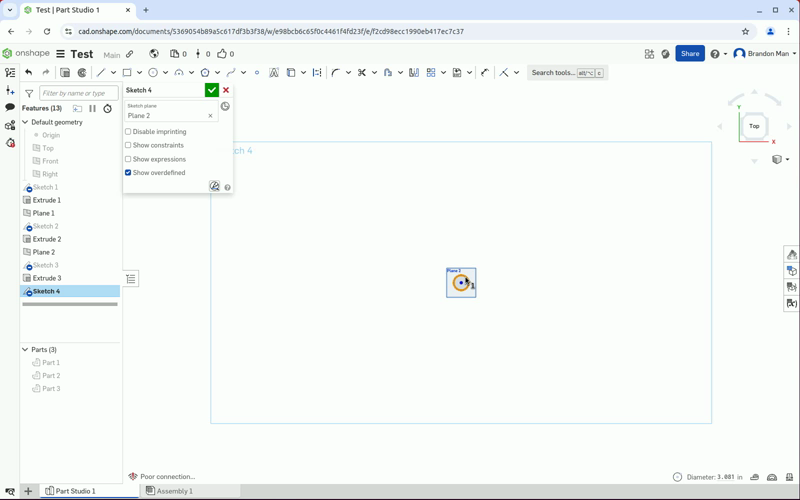
mouse_move(73, 352)
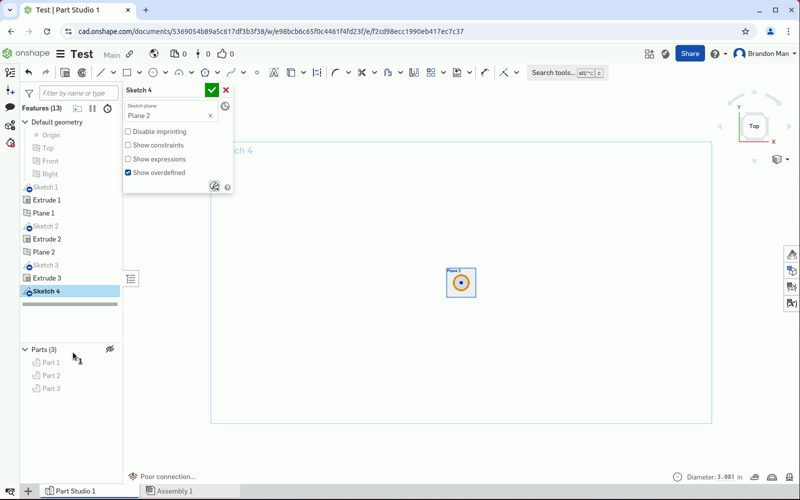
key(shift+y)
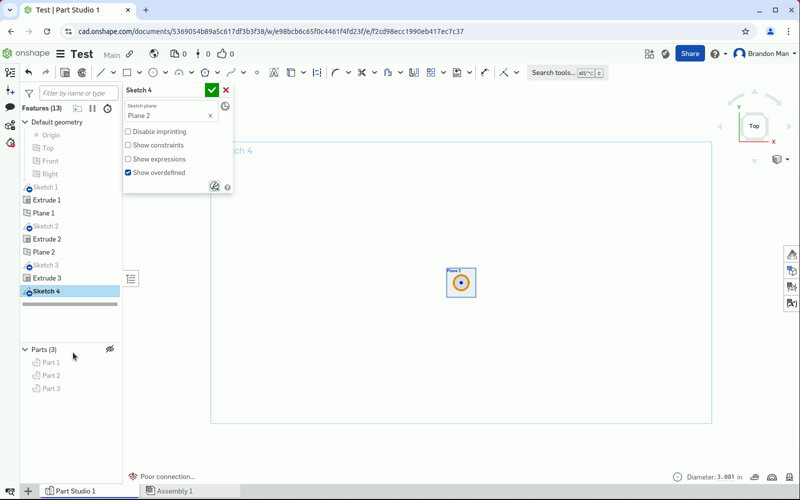
key(shift+e)
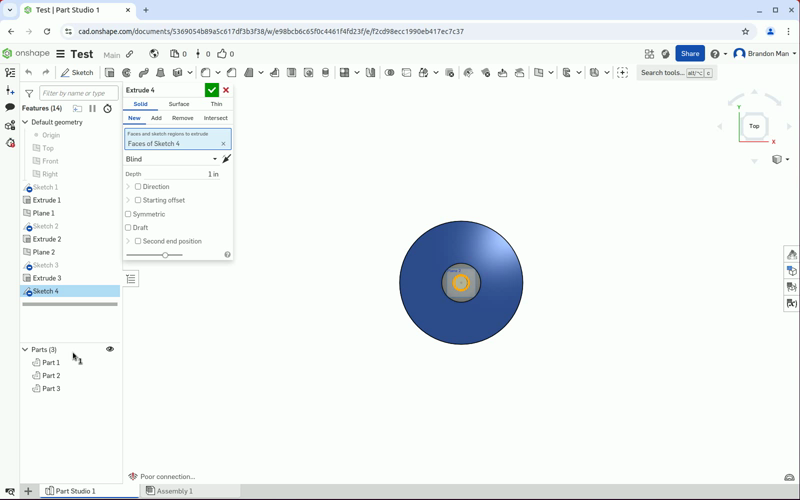
mouse_move(143, 106)
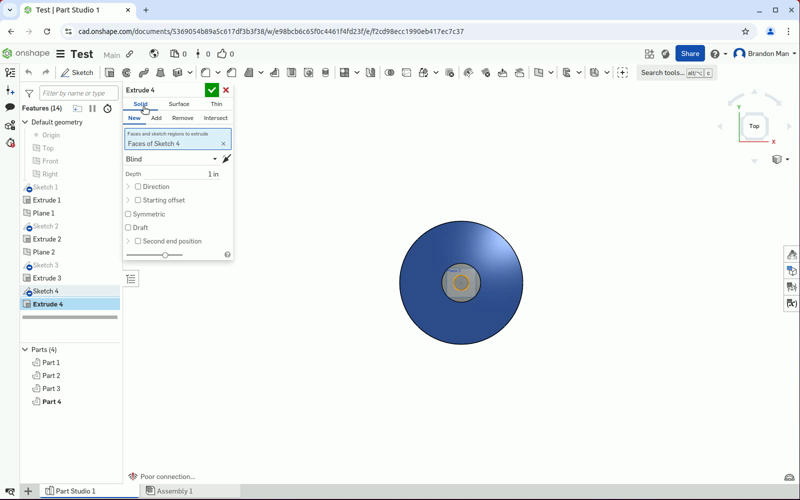
click(143, 106)
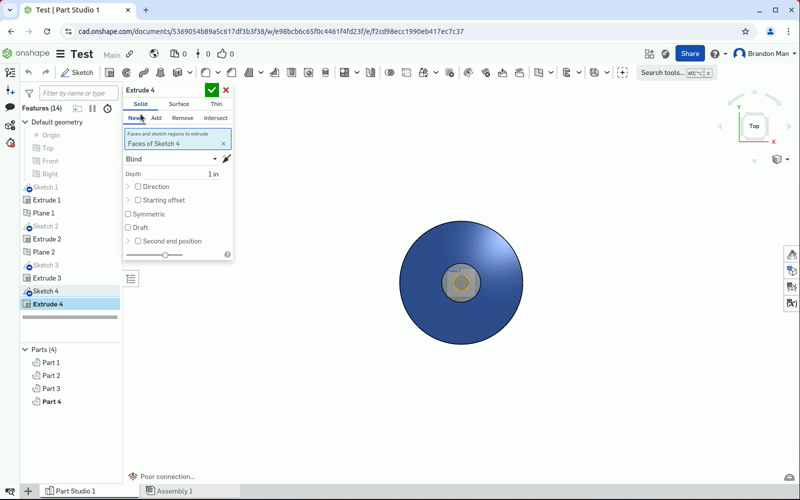
mouse_move(137, 120)
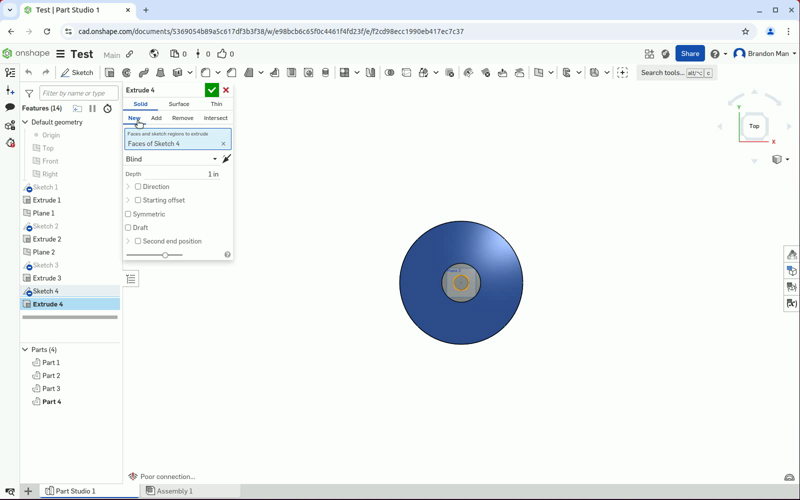
click(137, 120)
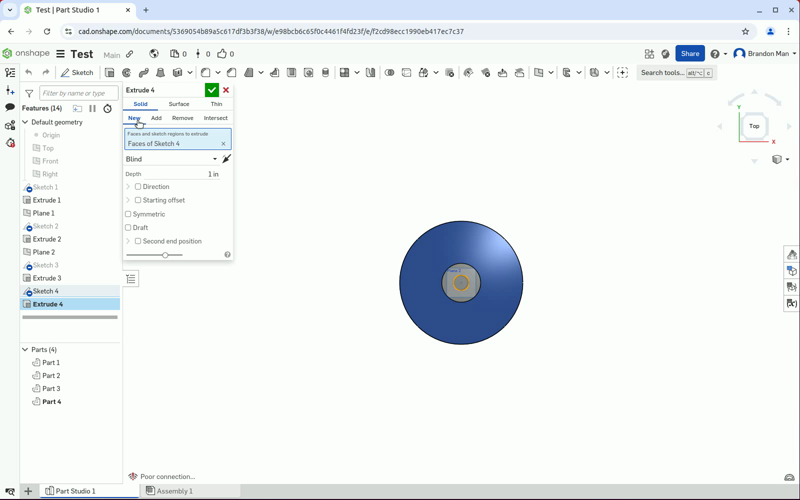
key(tab, 4)
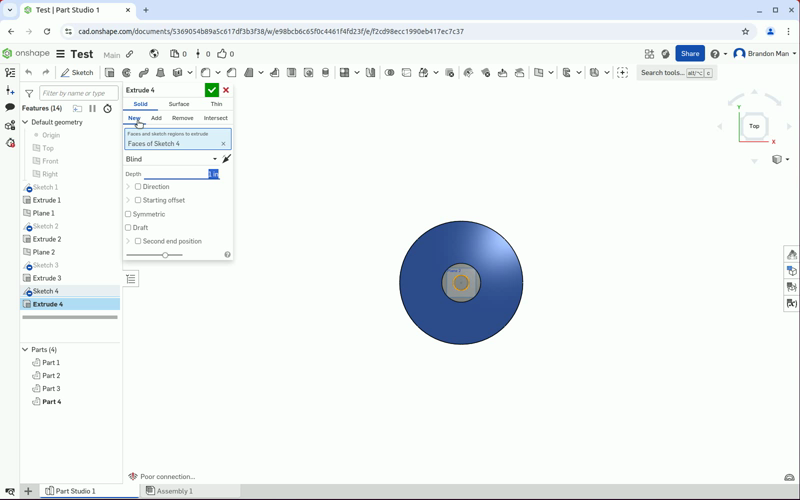
text(1.444)
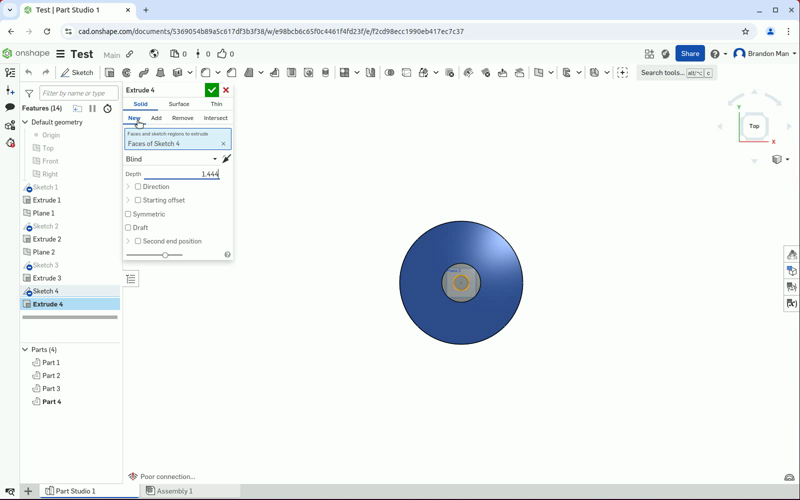
key(enter)
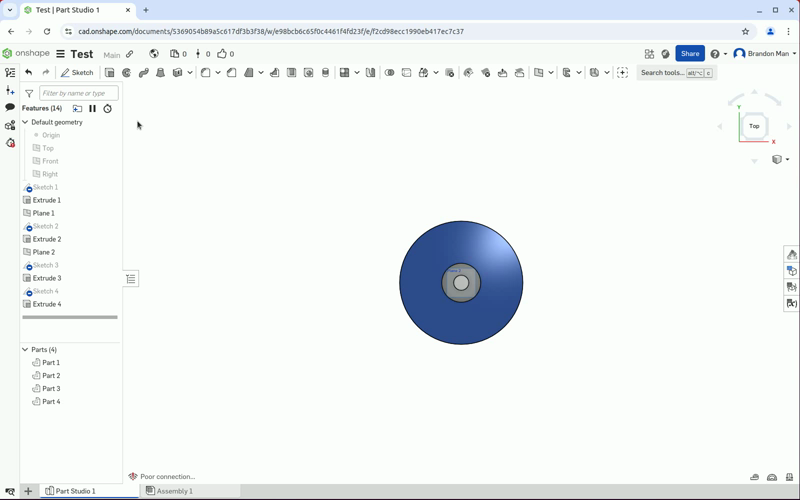
key(shift+h)
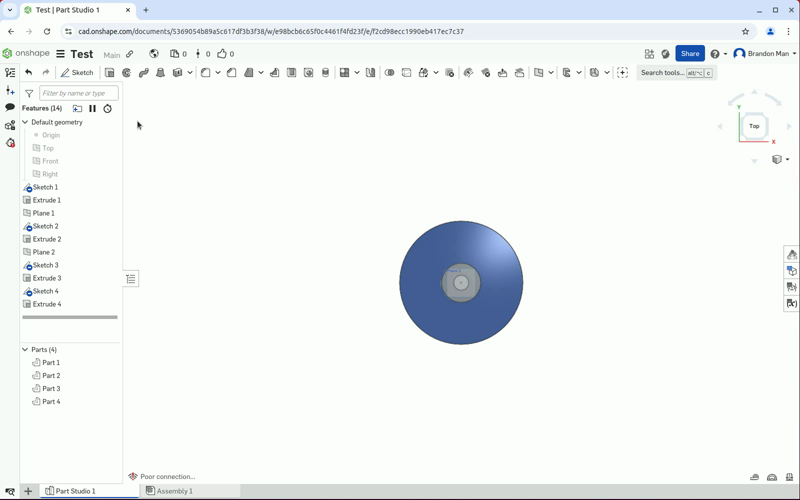
key(shift+h)
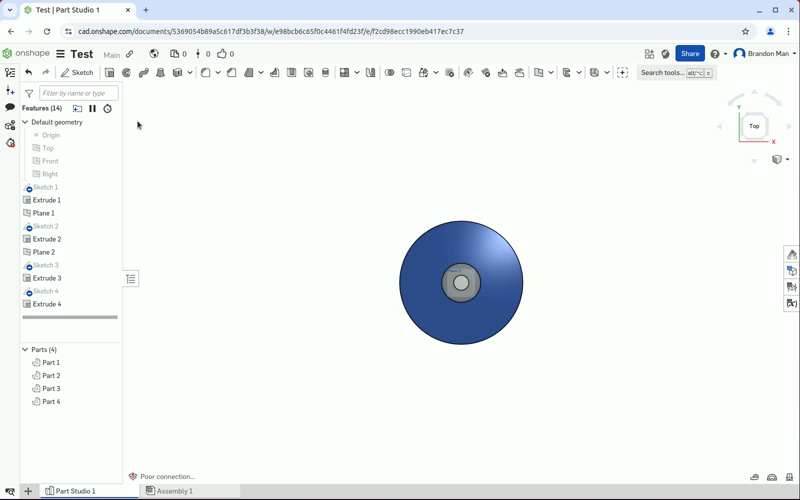
mouse_move(73, 189)
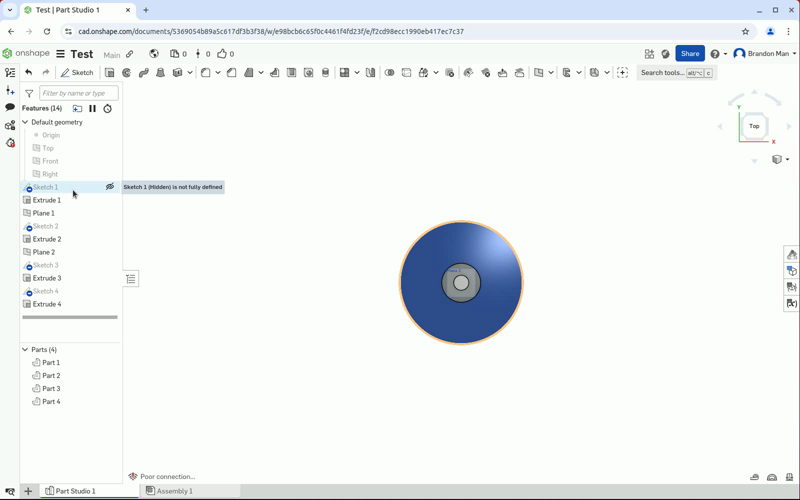
click(73, 189)
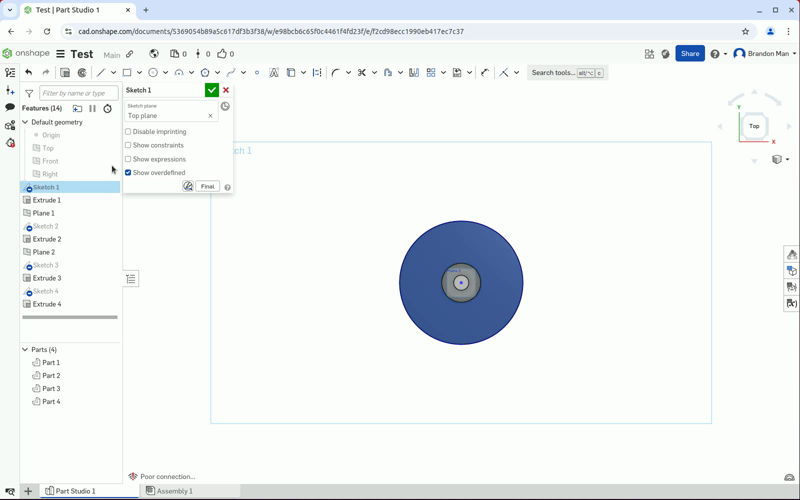
mouse_move(229, 92)
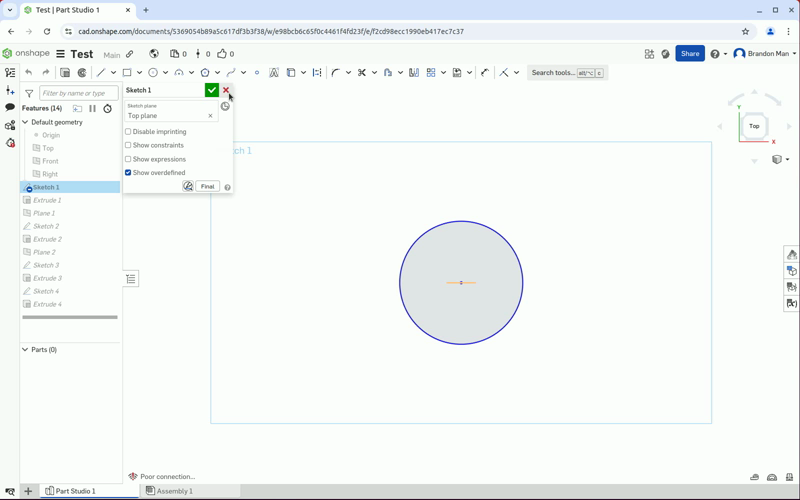
click(229, 92)
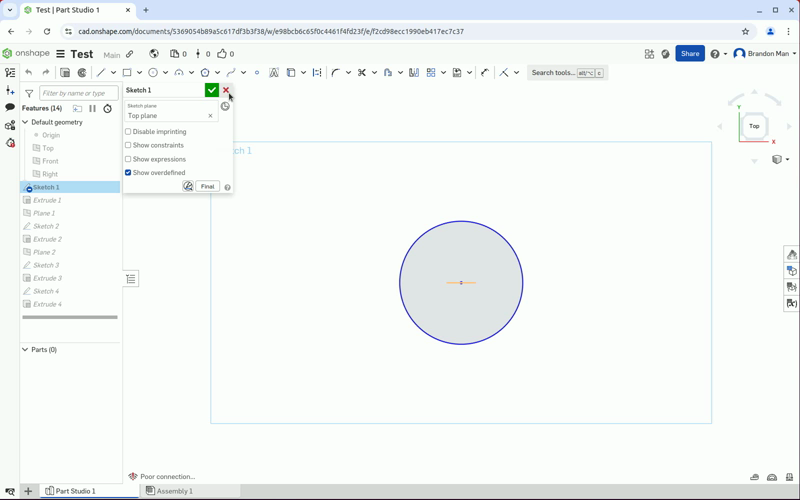
key(shift+s)
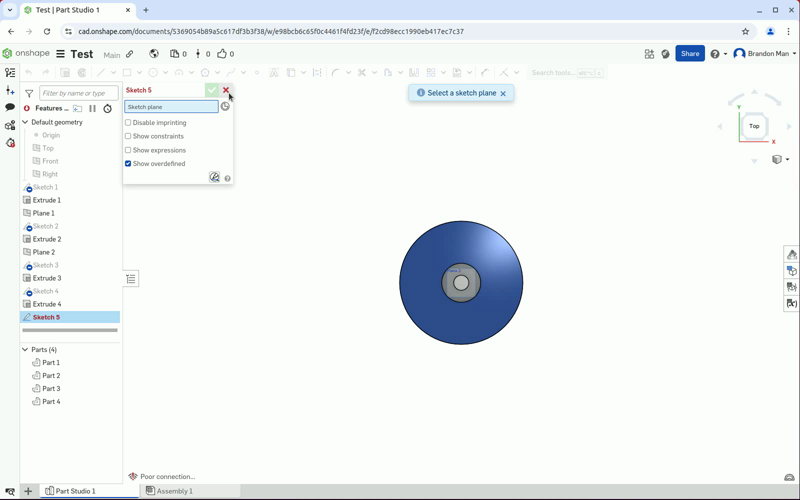
mouse_move(73, 254)
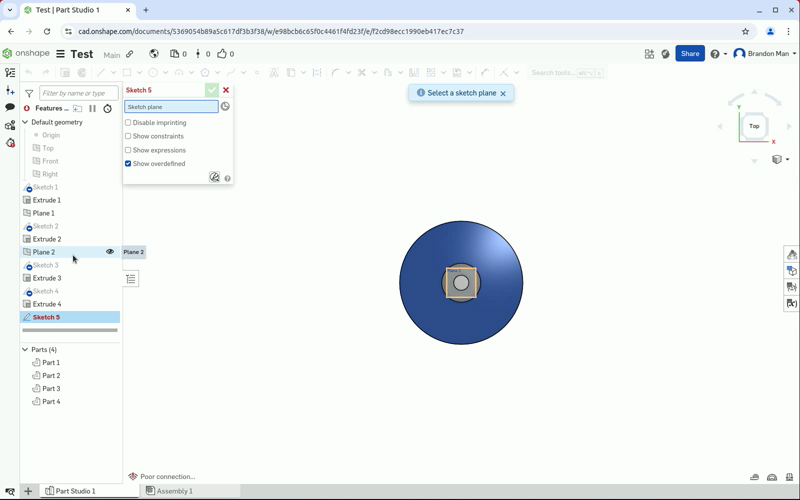
click(73, 254)
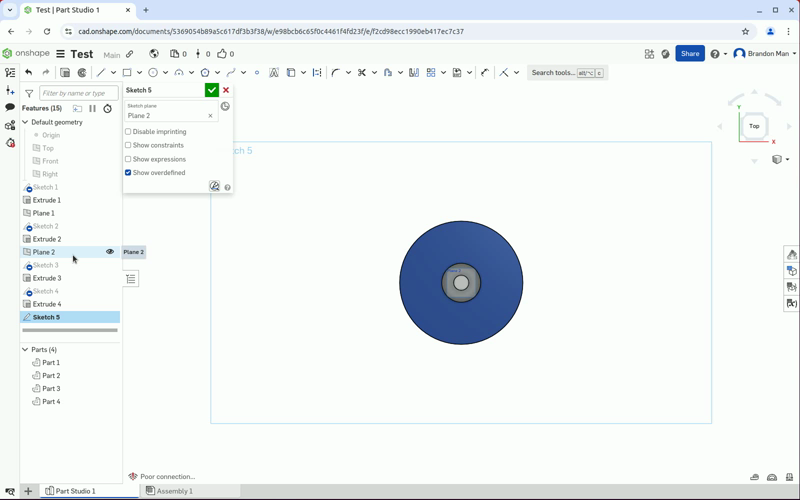
mouse_move(73, 352)
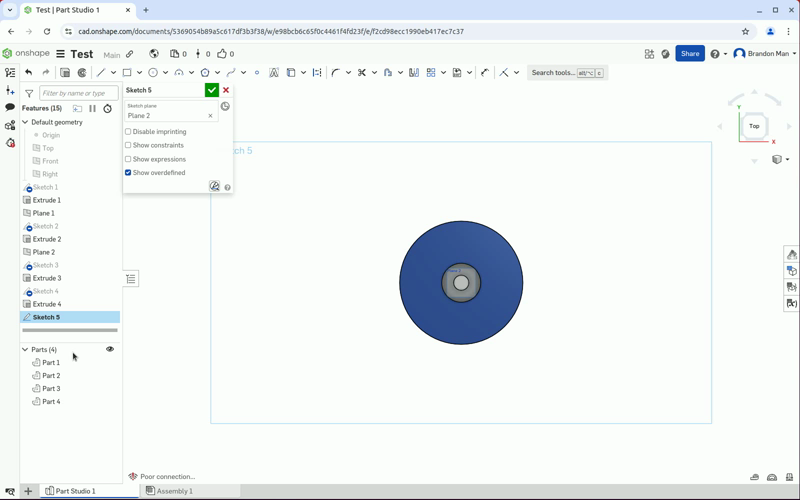
key(y)
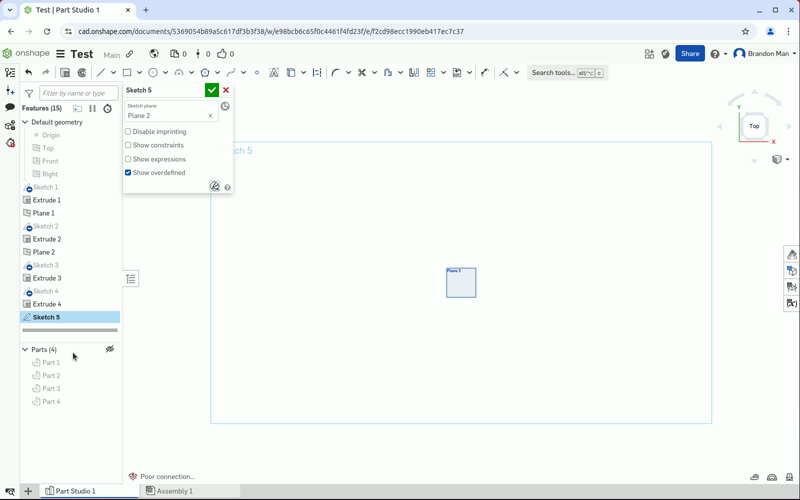
key(c)
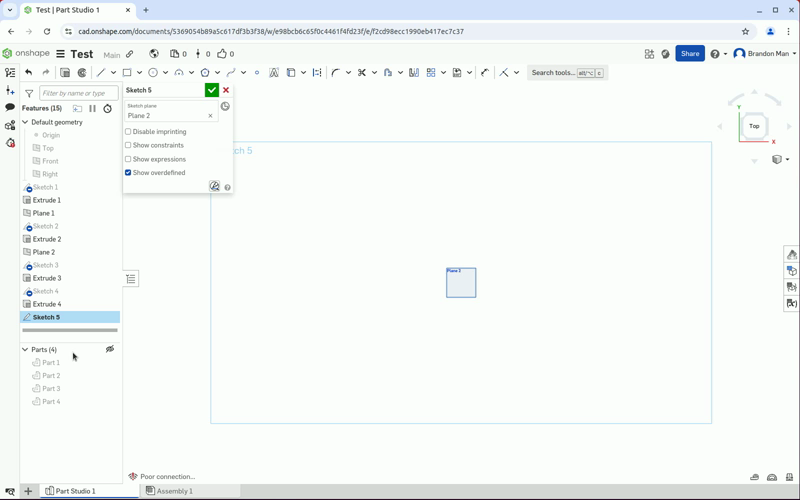
key_down(shift)
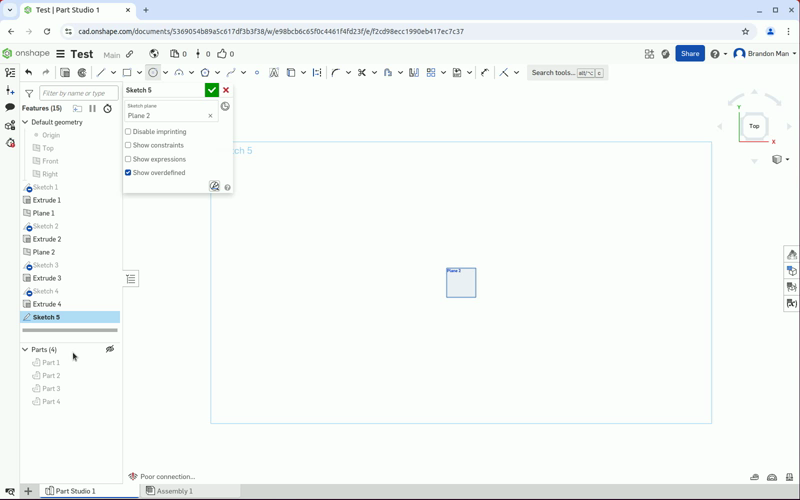
mouse_move(460, 282)
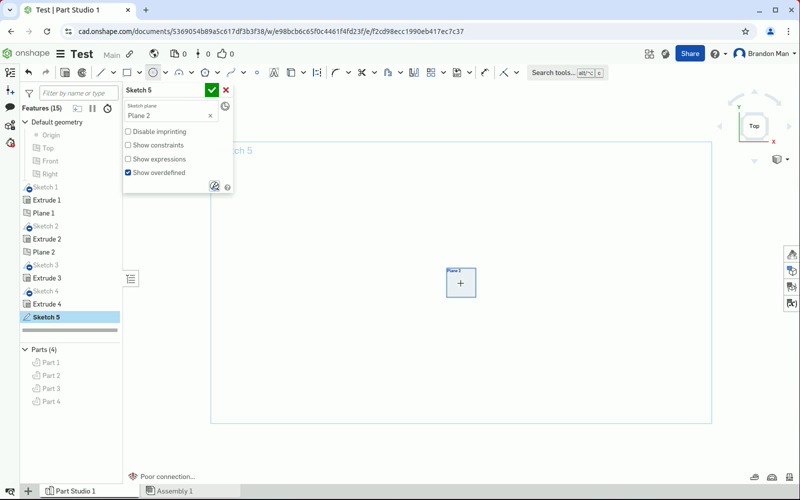
click(460, 282)
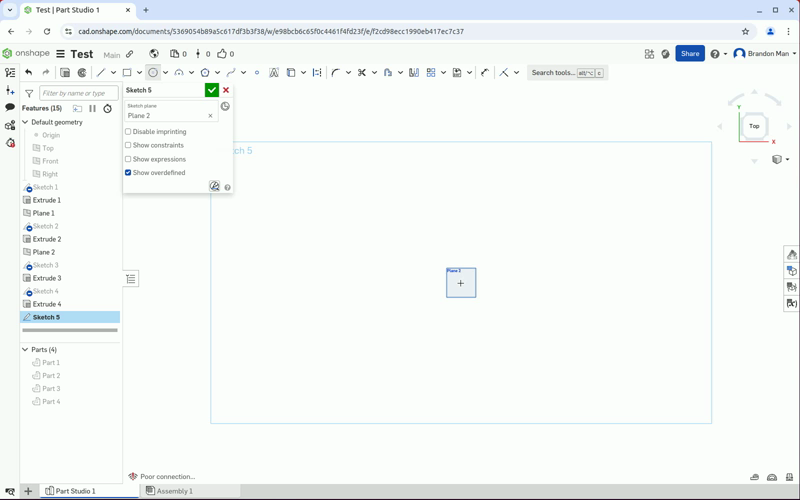
key_up(shift)
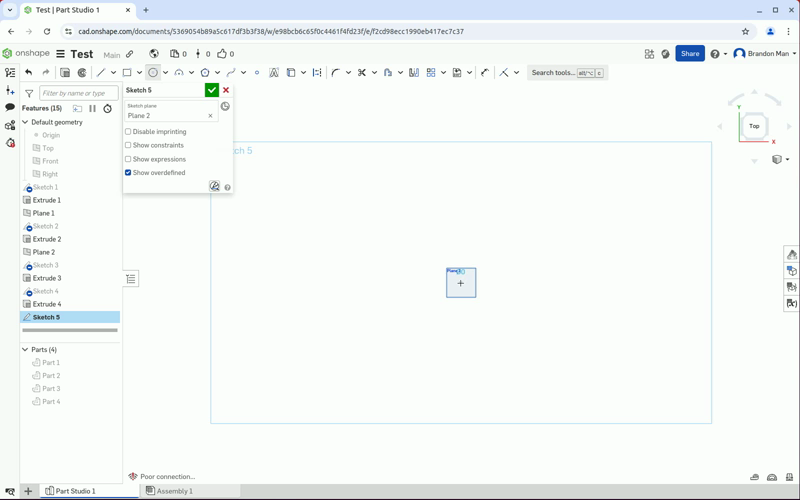
mouse_move(480, 282)
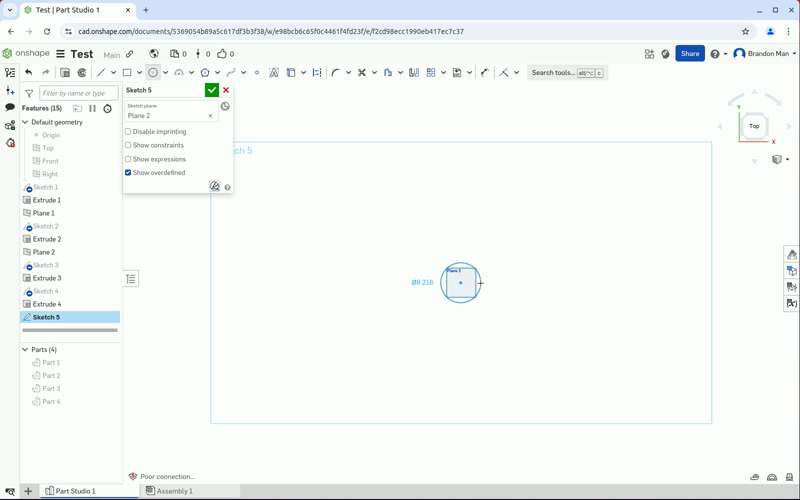
click(480, 282)
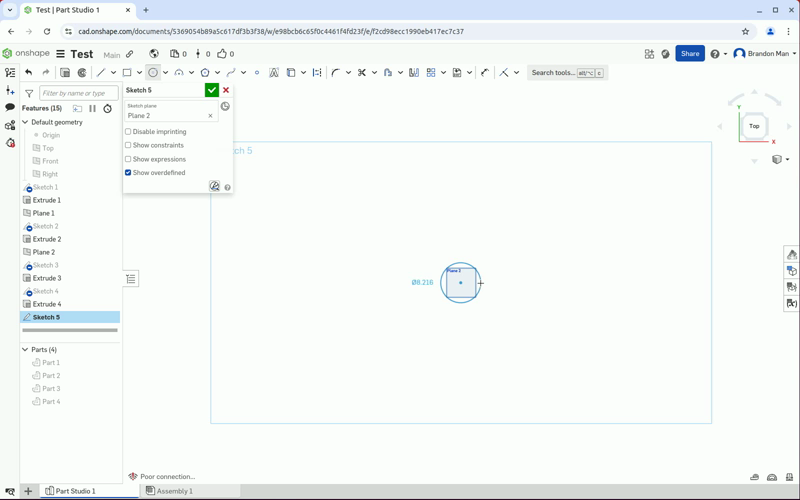
key(esc)
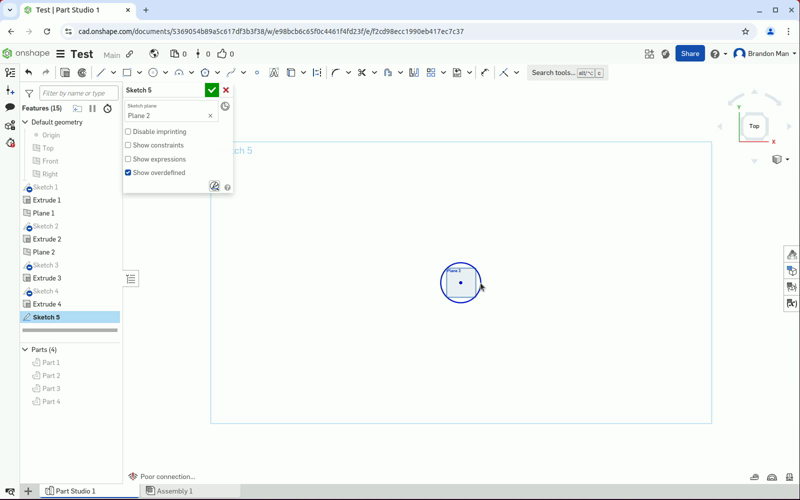
key(c)
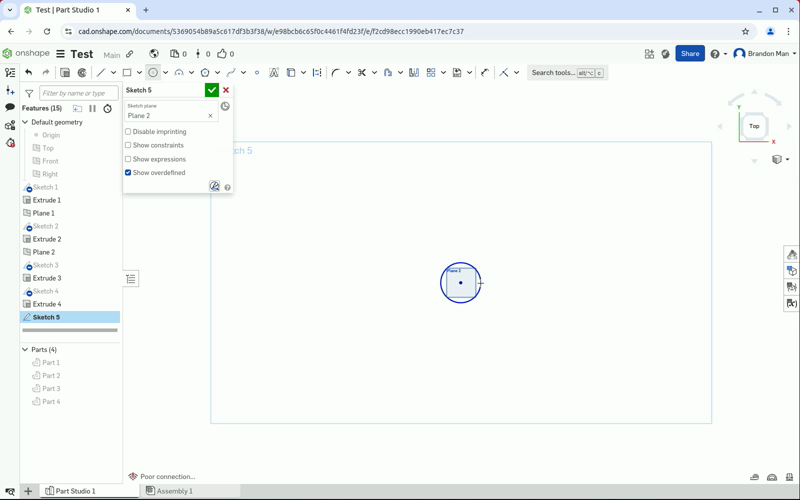
key_down(shift)
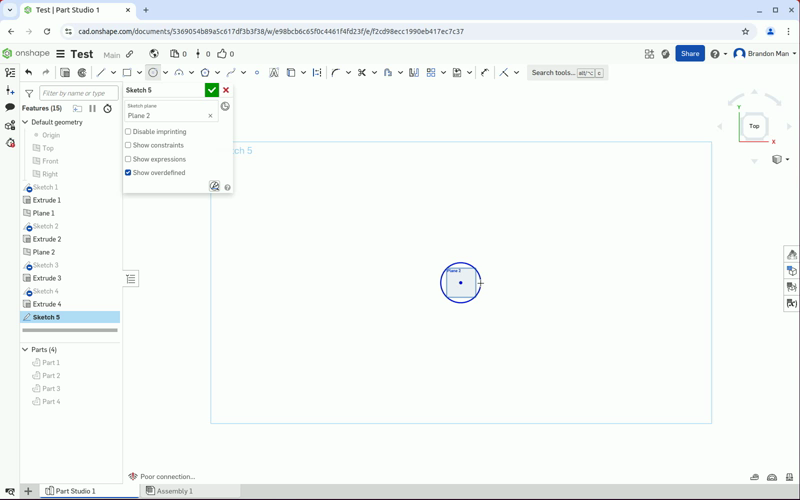
mouse_move(460, 282)
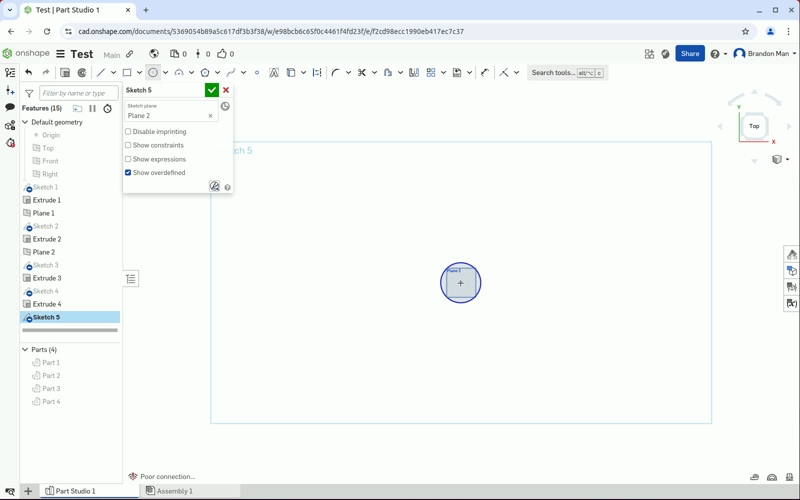
click(460, 282)
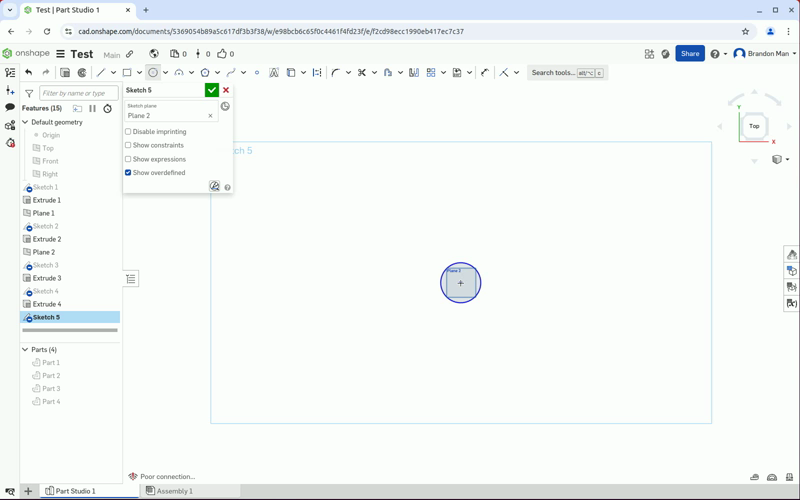
key_up(shift)
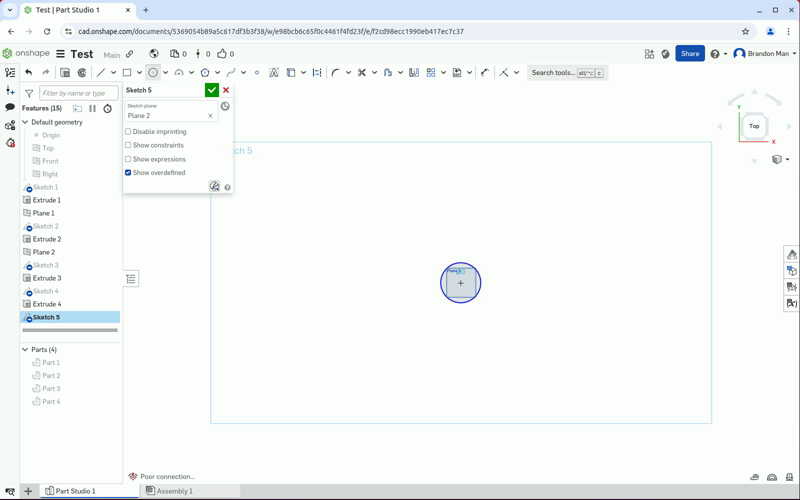
mouse_move(467, 282)
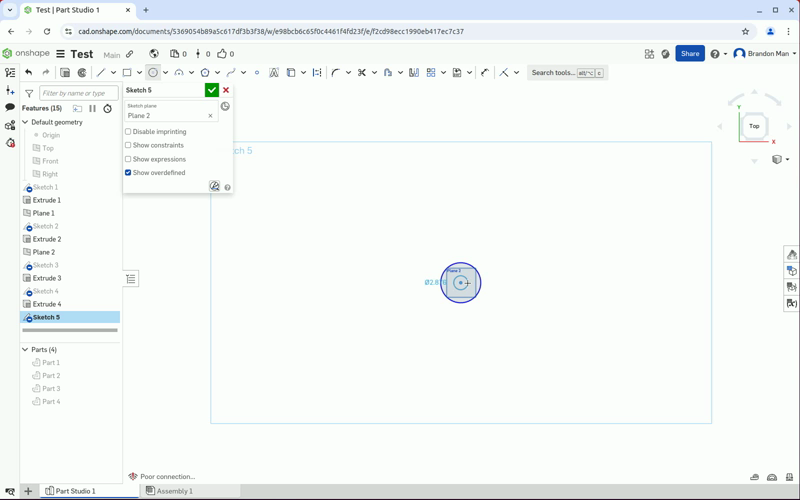
click(467, 282)
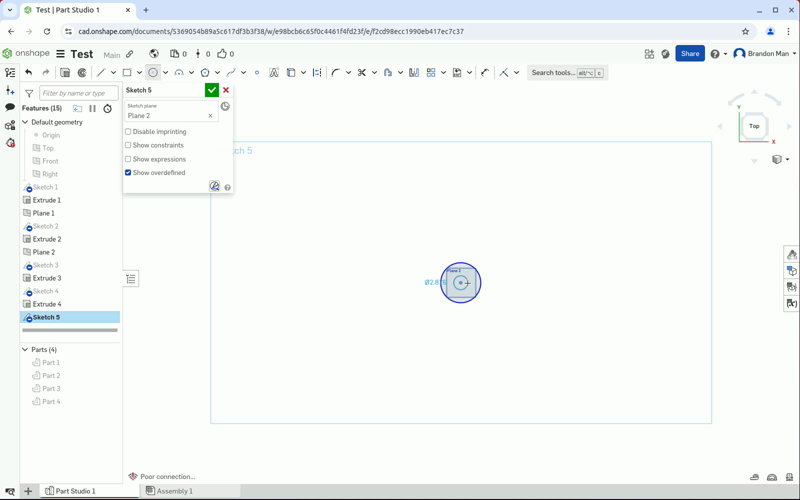
key(esc)
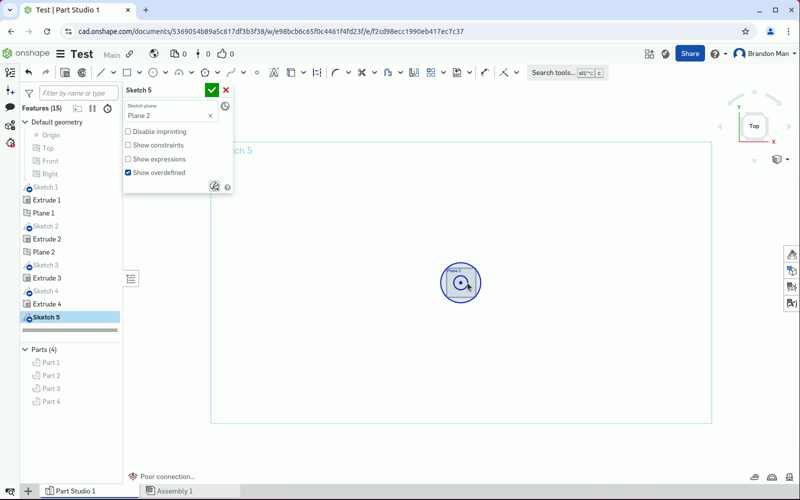
mouse_move(475, 293)
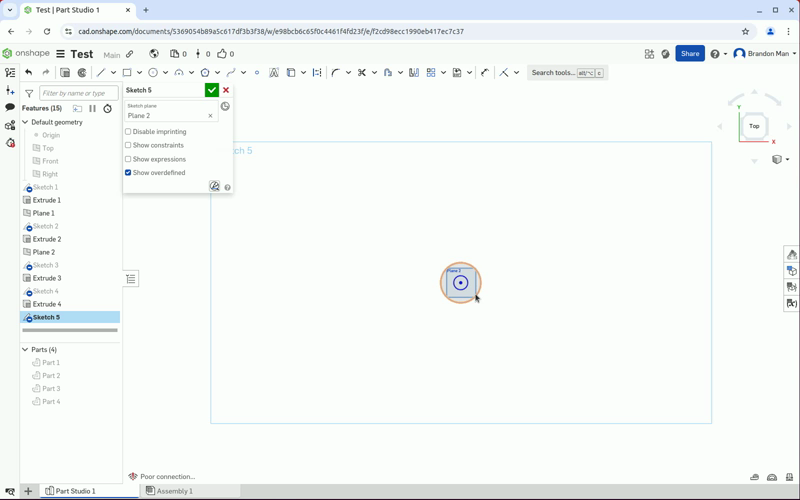
scroll(6)
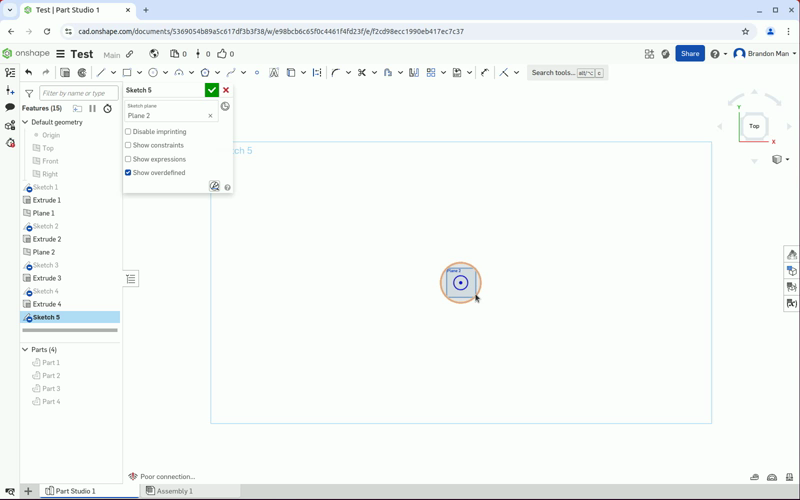
scroll(6)
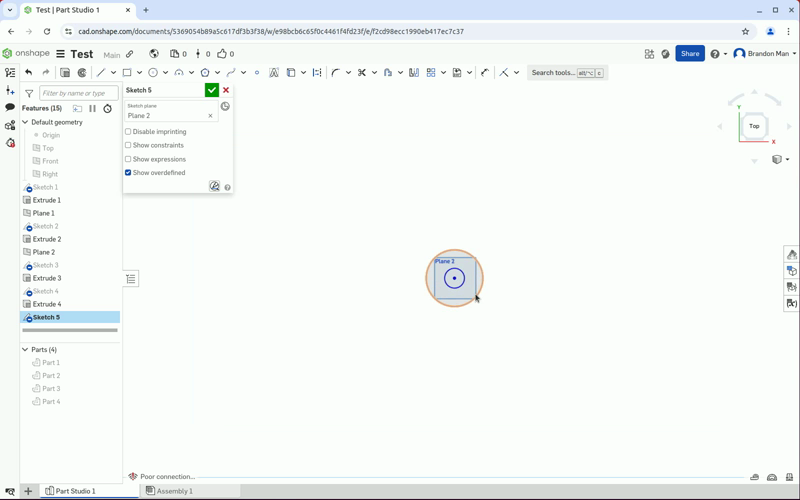
scroll(6)
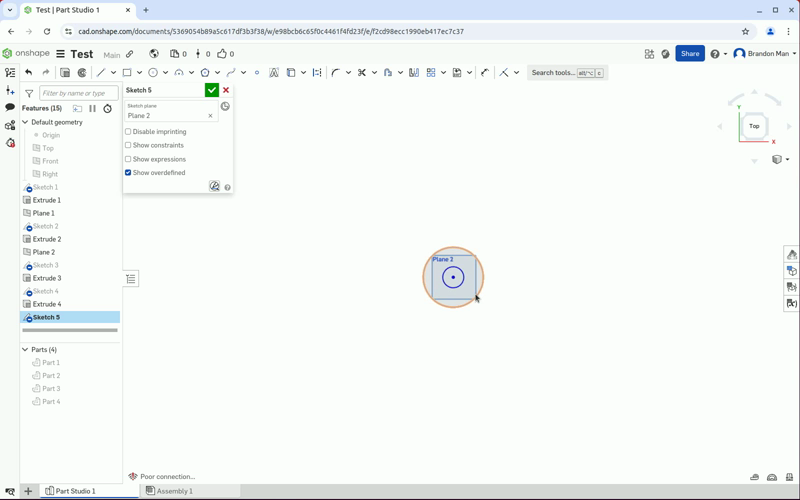
scroll(6)
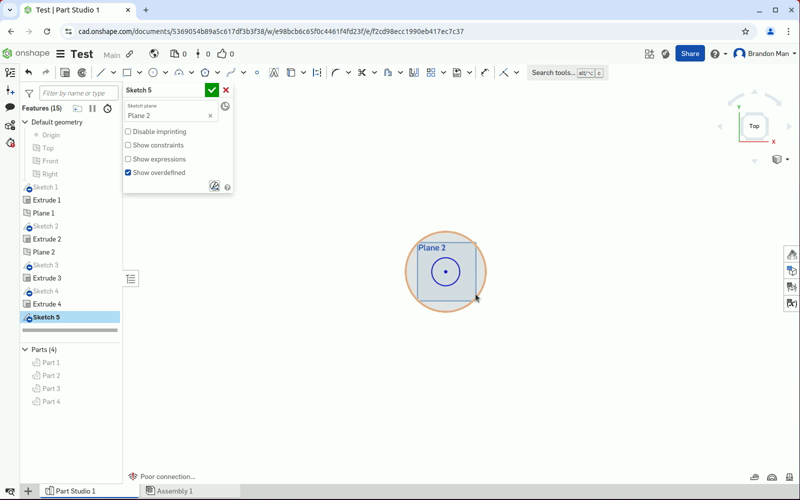
scroll(6)
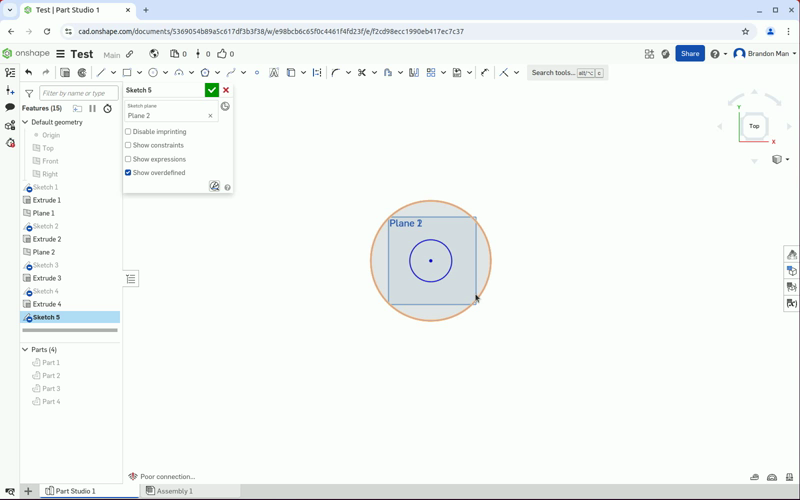
scroll(6)
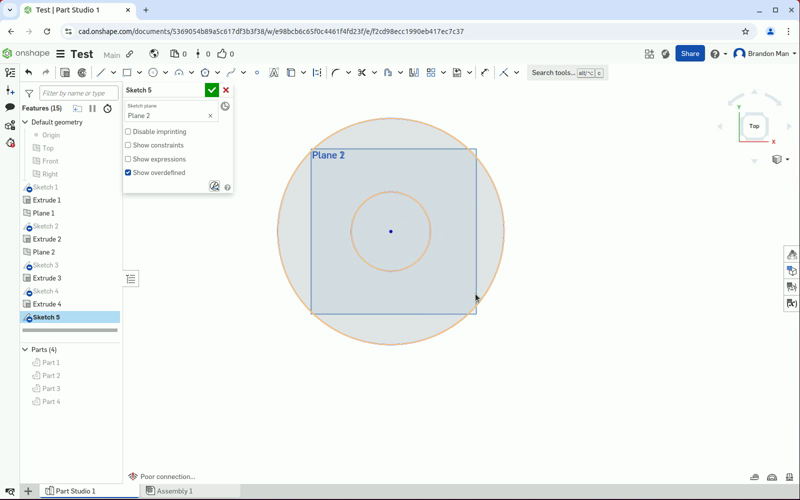
scroll(6)
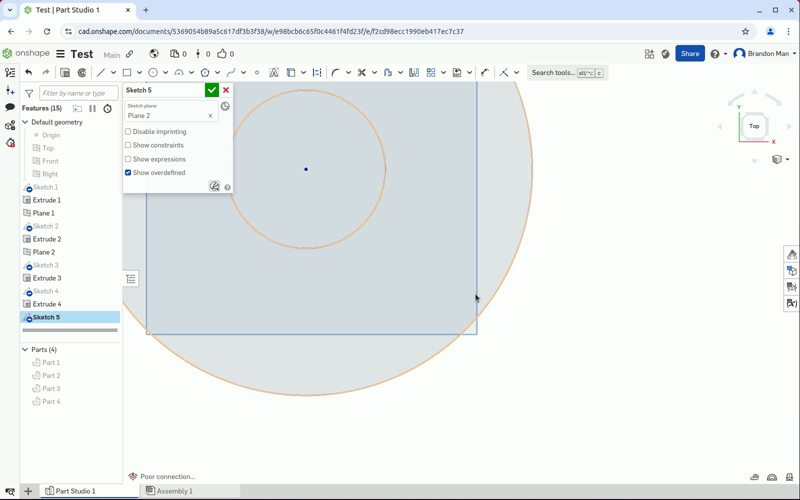
click(475, 293)
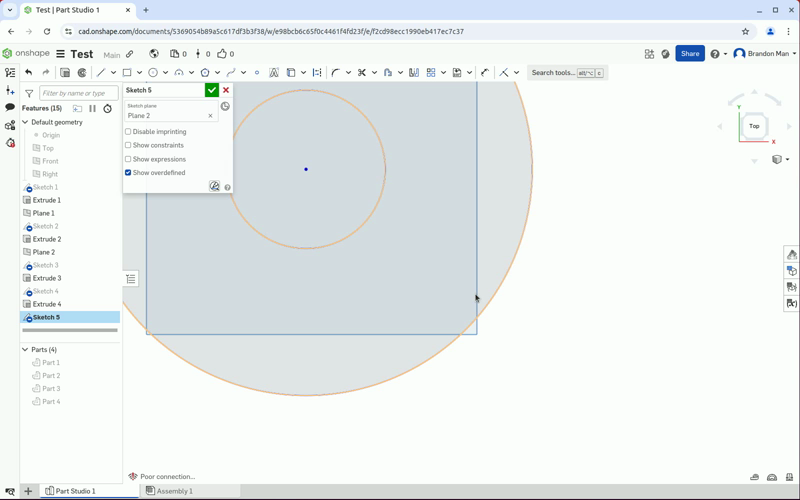
scroll(-6)
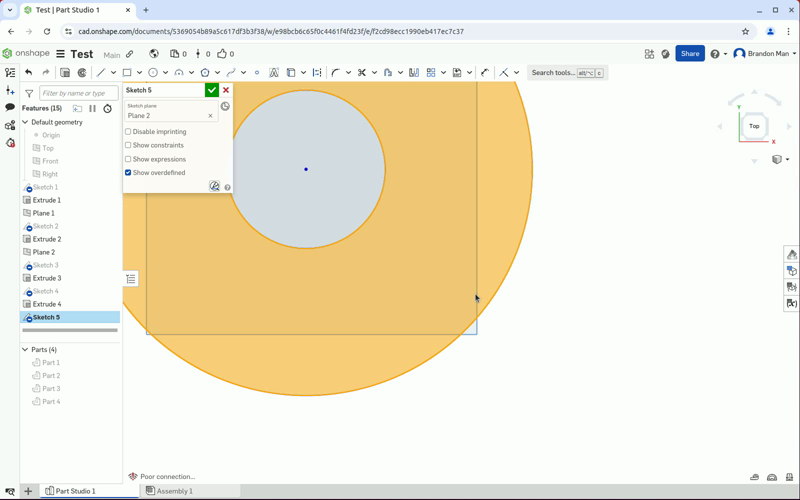
scroll(-6)
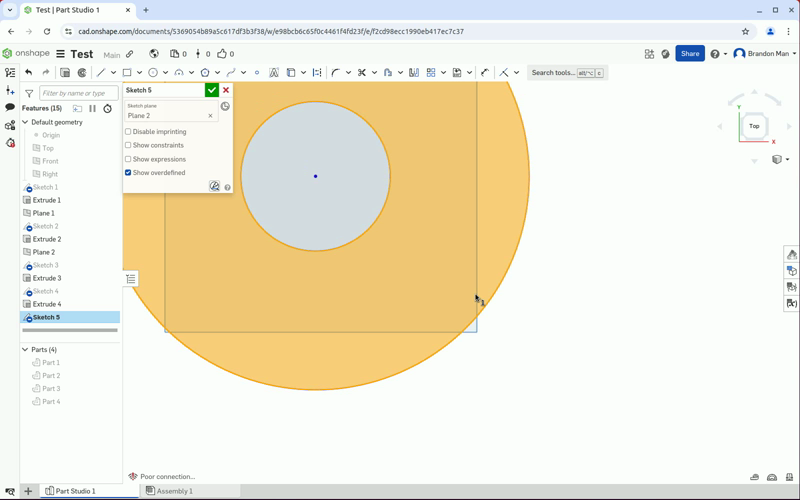
scroll(-6)
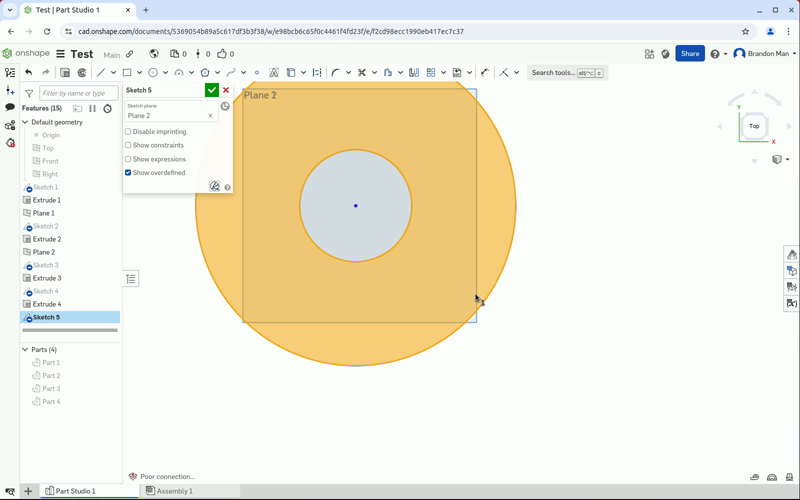
scroll(-6)
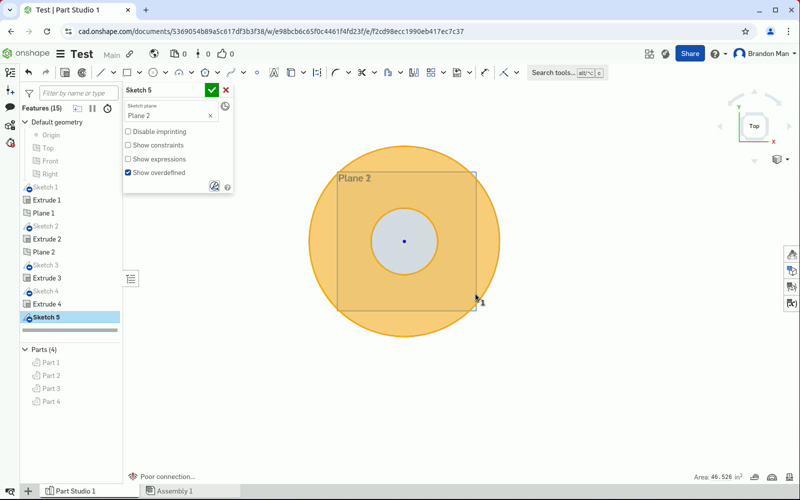
scroll(-6)
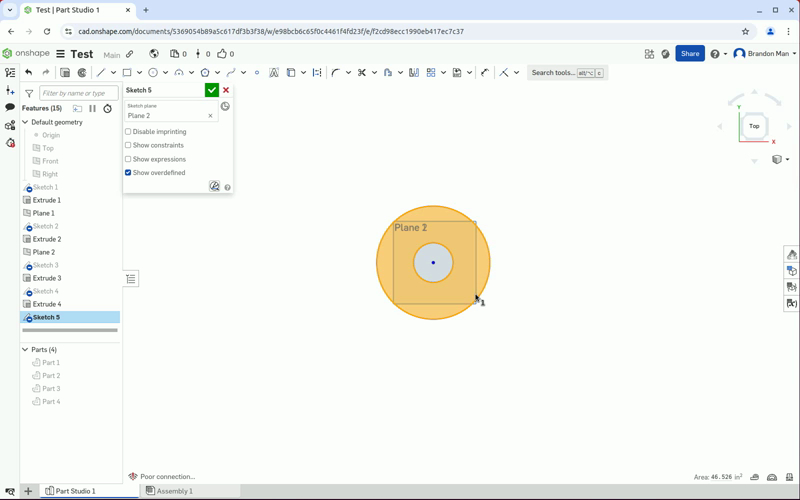
scroll(-6)
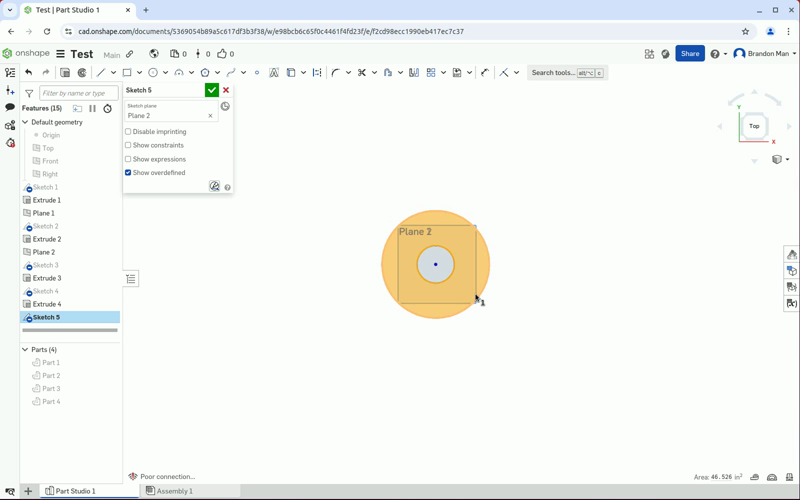
scroll(-6)
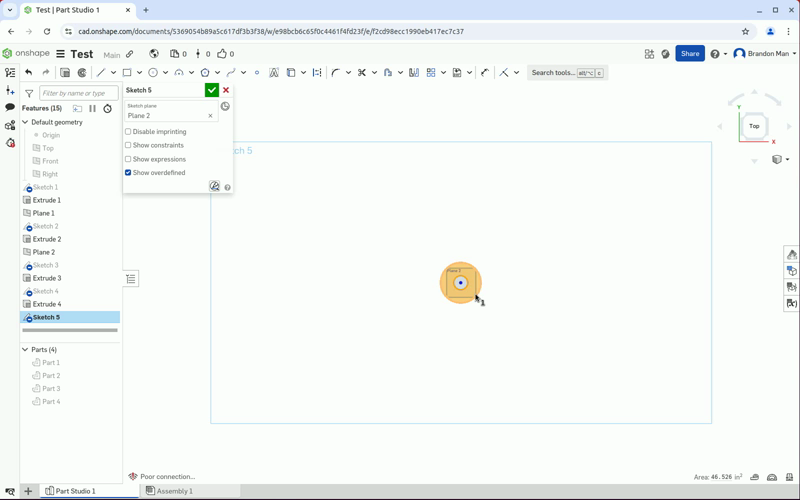
mouse_move(73, 352)
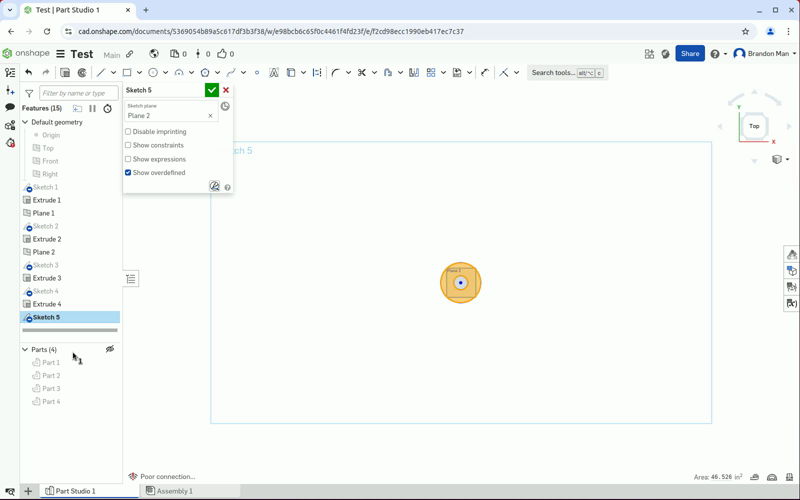
key(shift+y)
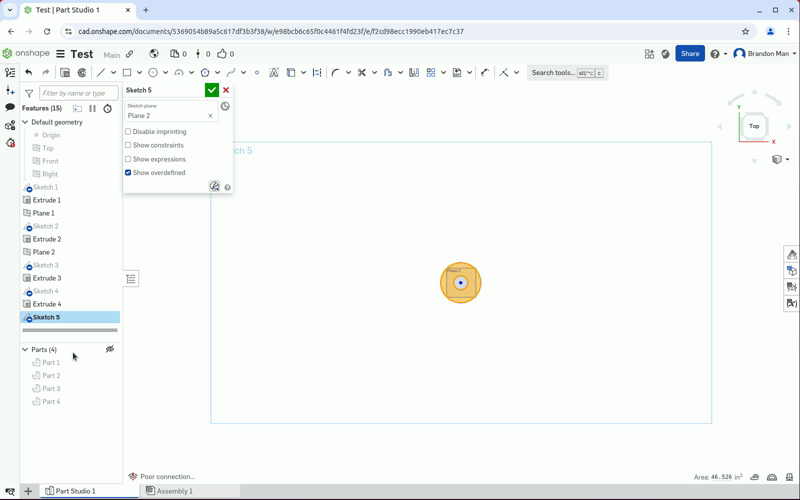
key(shift+e)
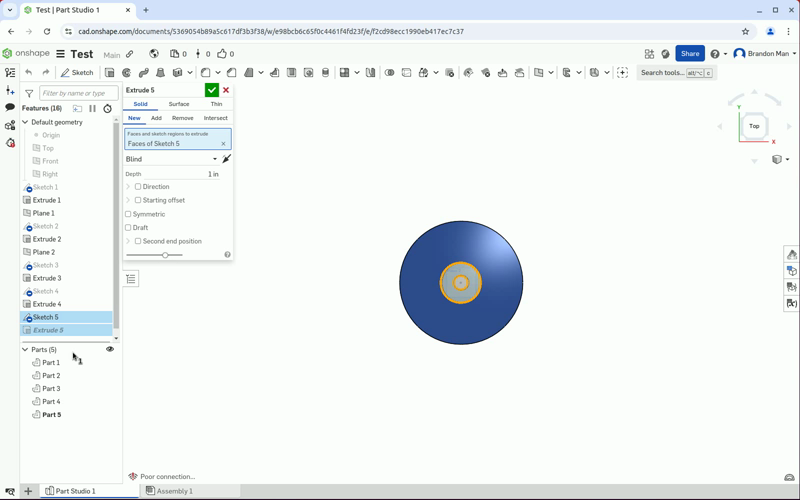
mouse_move(143, 106)
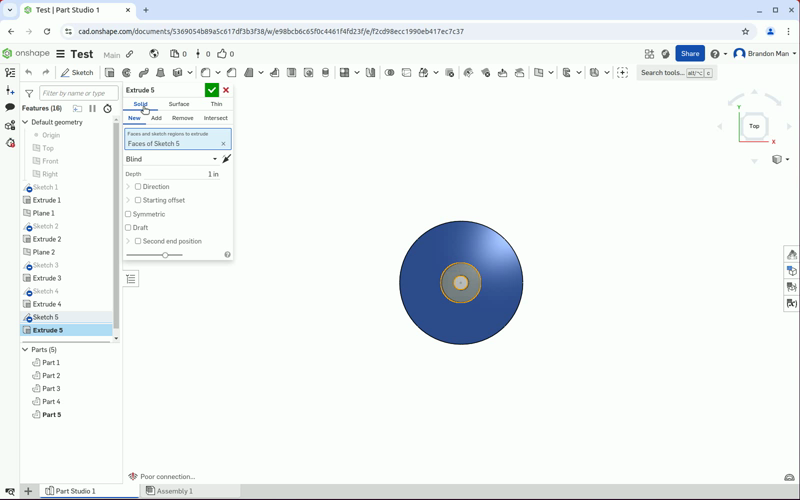
click(143, 106)
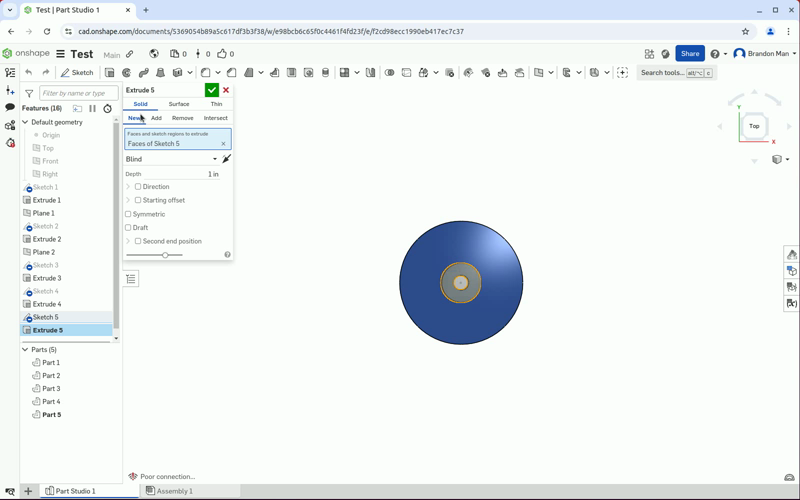
mouse_move(137, 120)
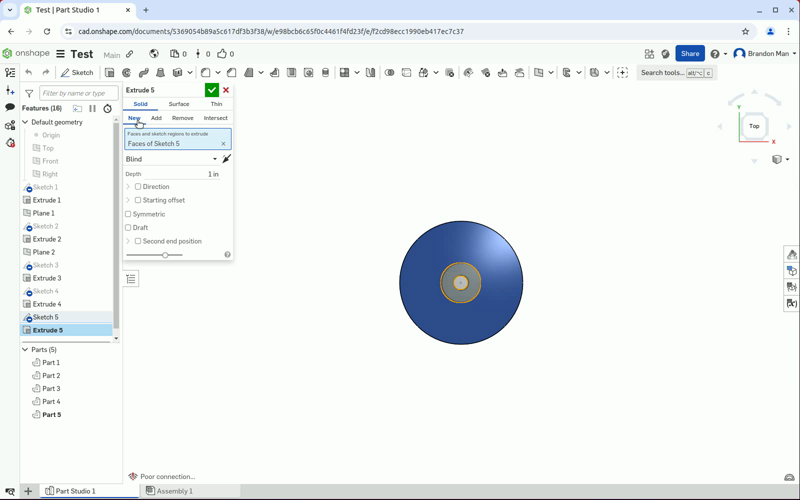
click(137, 120)
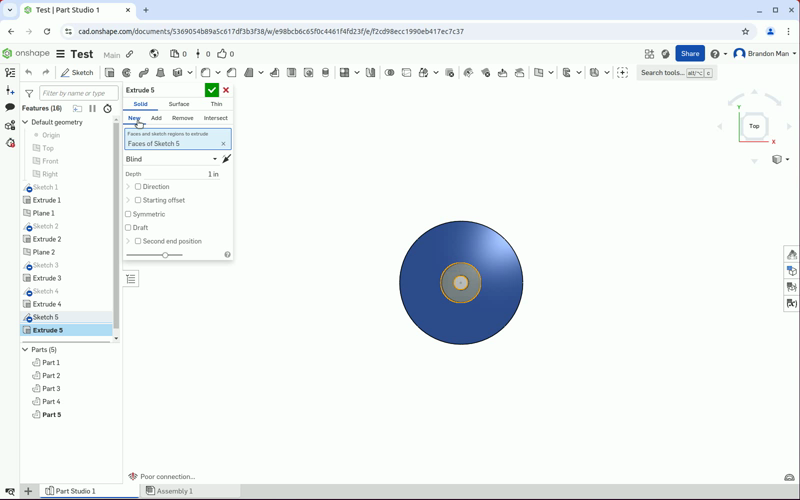
key(tab, 4)
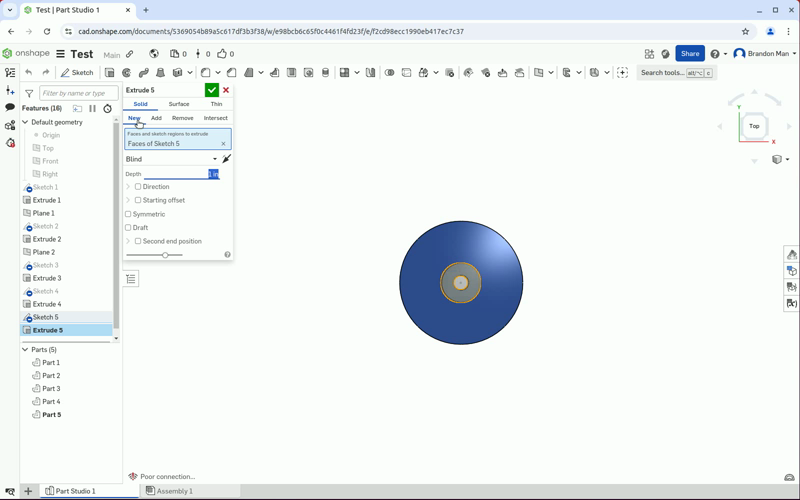
text(1.444)
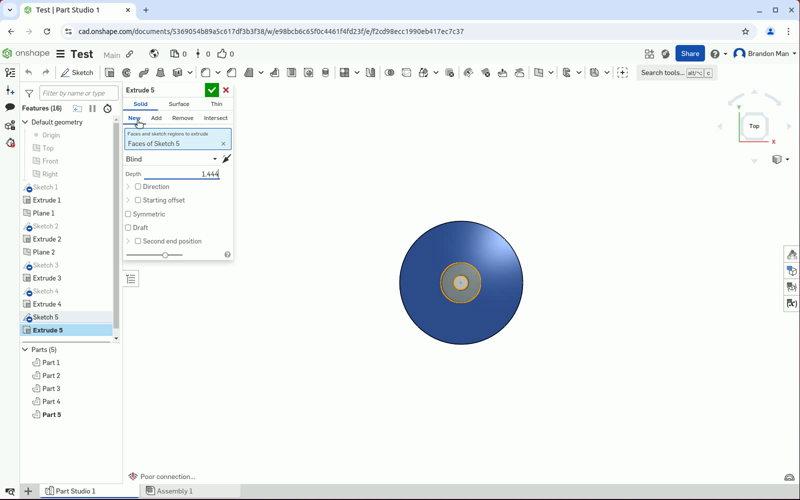
key(enter)
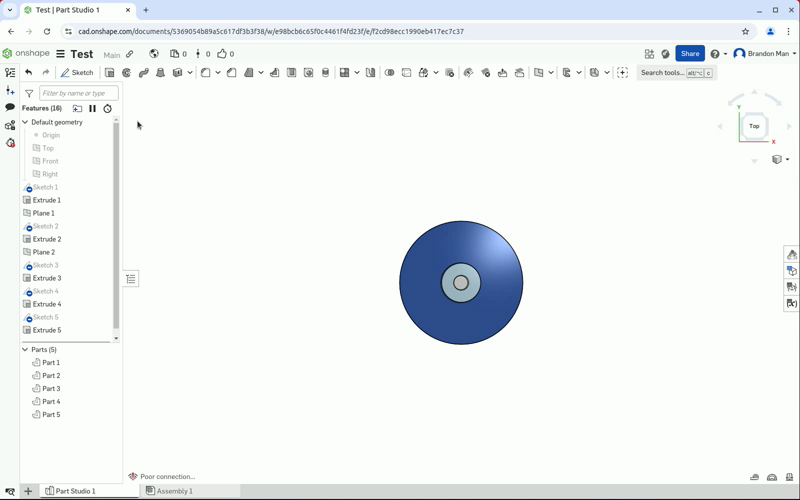
key(shift+h)
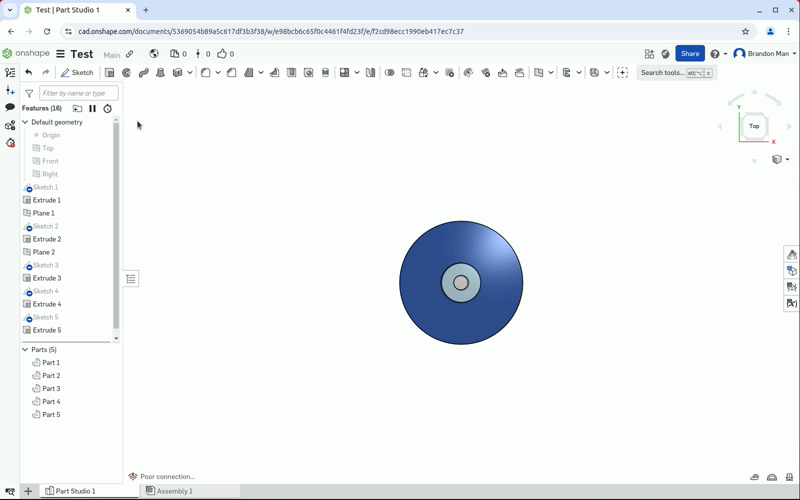
key(shift+h)
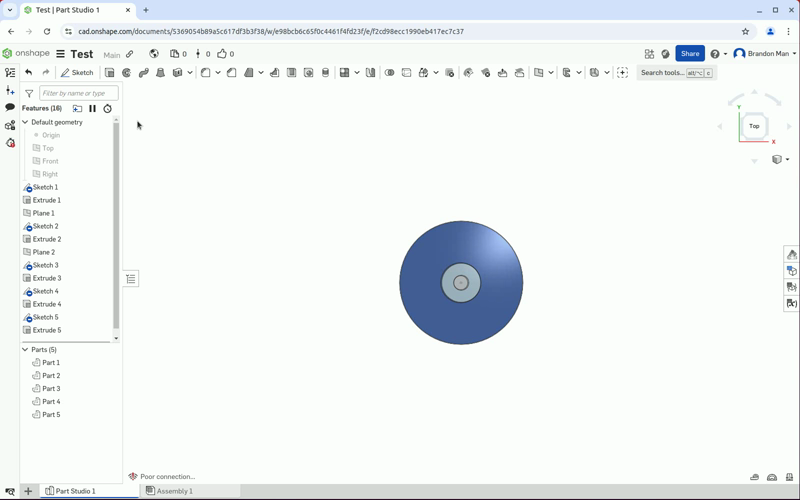
key(shift+7)
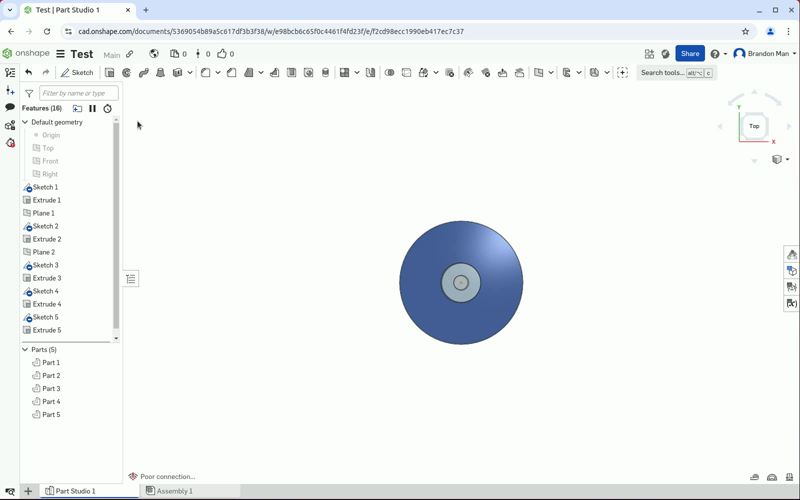
key(up, 3)
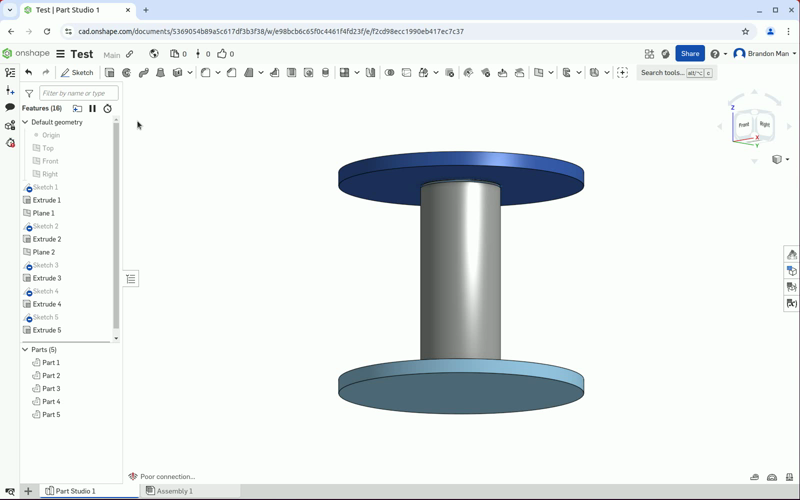
key(left, 3)
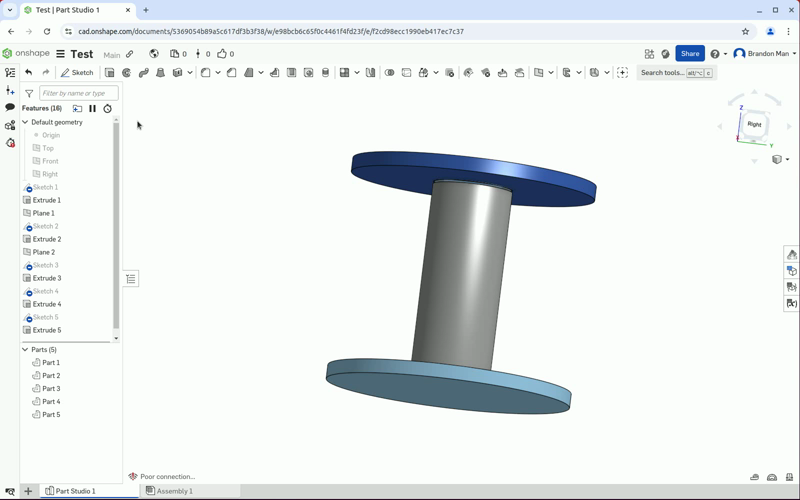
key(right, 3)
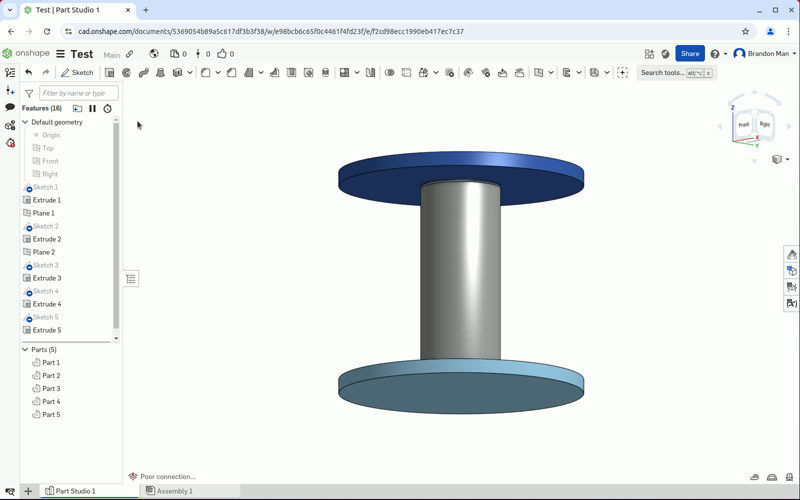
key(down, 3)
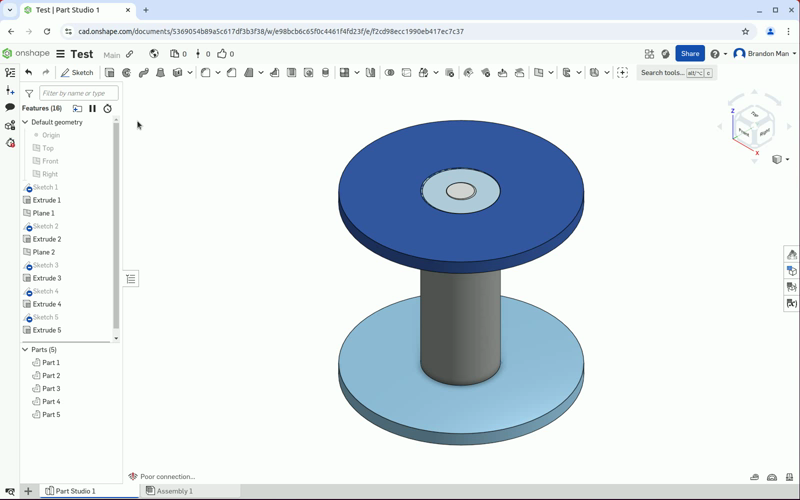
mouse_move(69, 189)
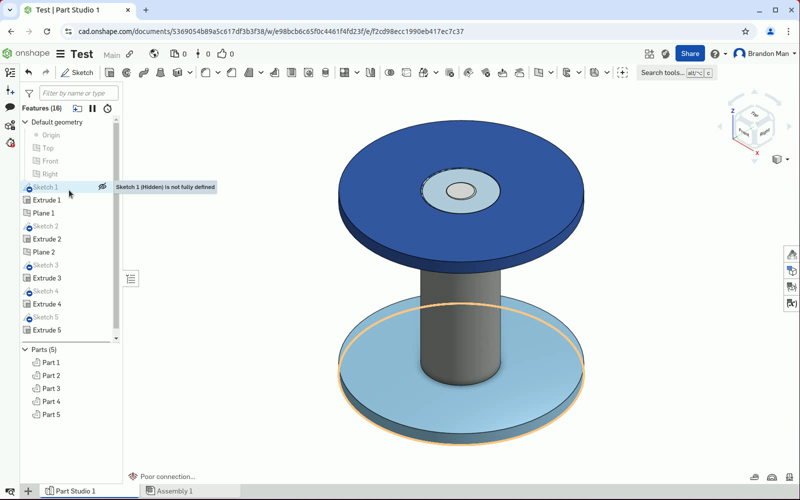
click(69, 189)